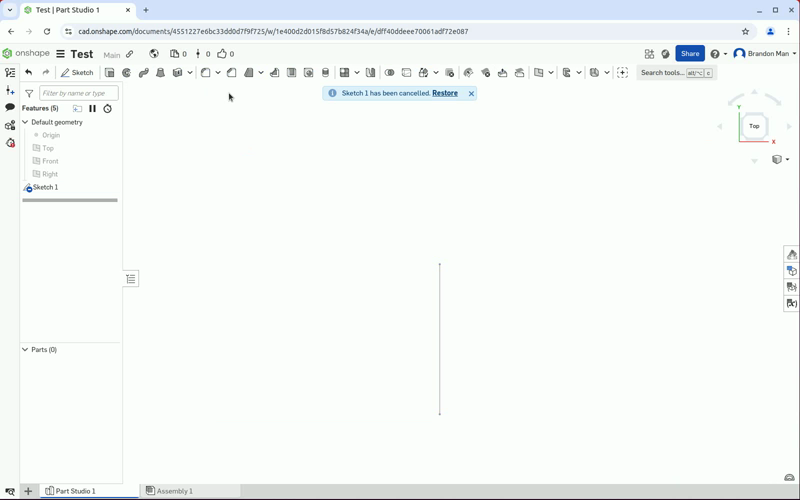
key(shift+h)
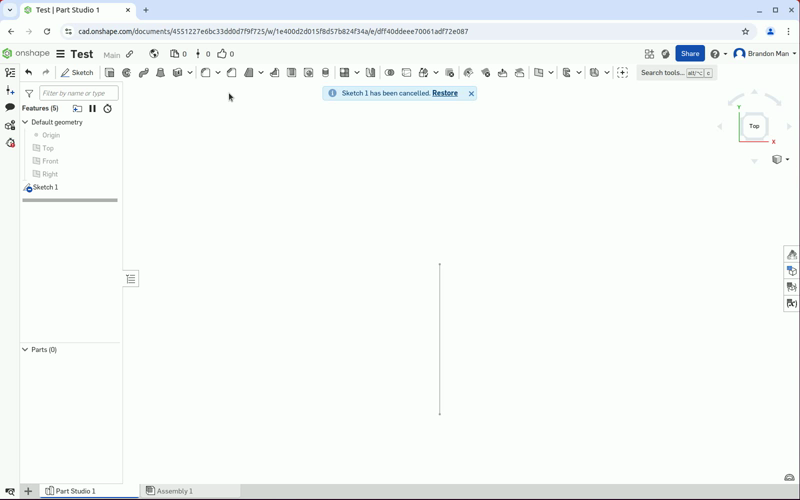
key(shift+s)
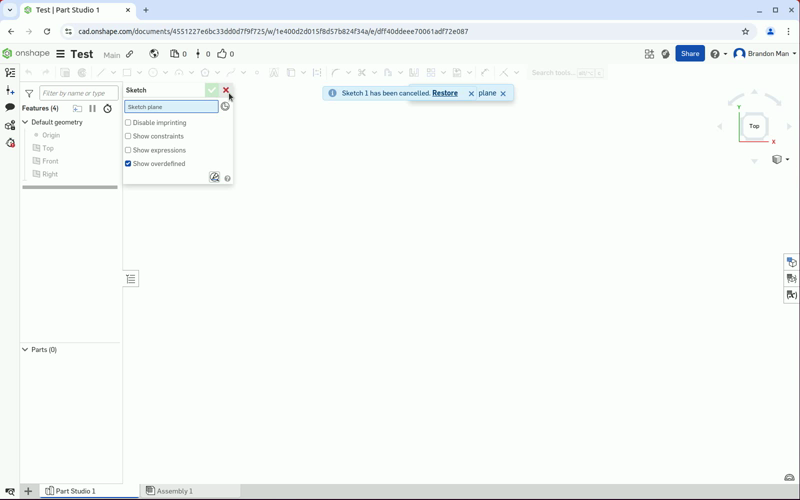
mouse_move(73, 150)
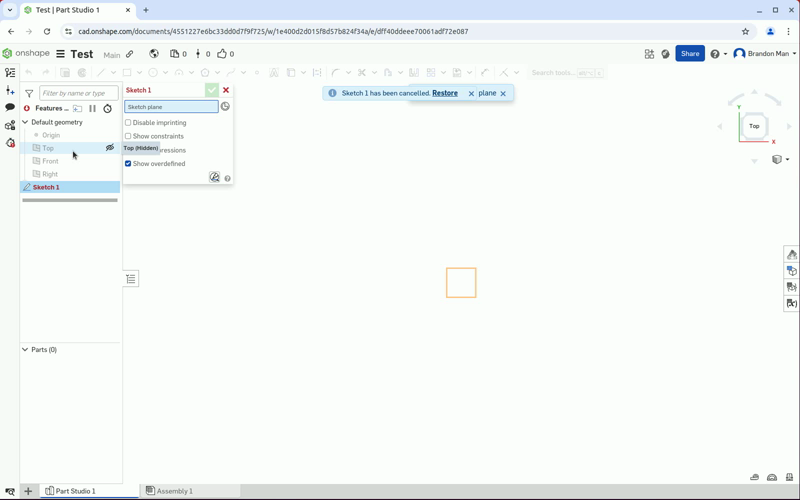
click(73, 150)
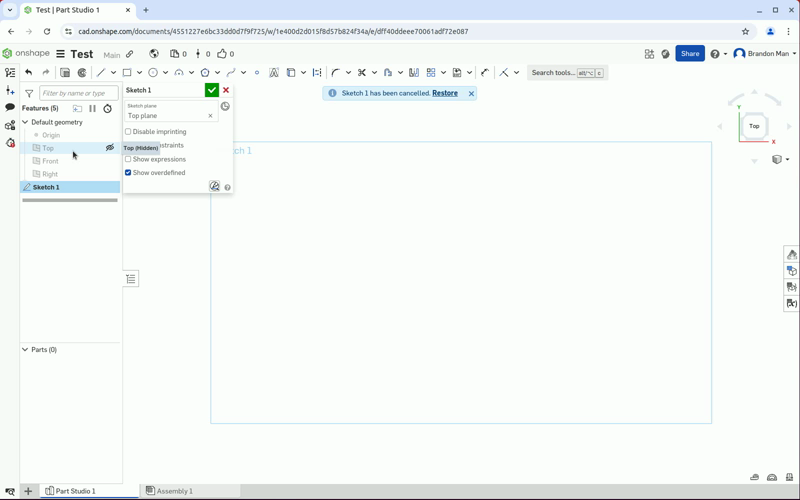
mouse_move(73, 352)
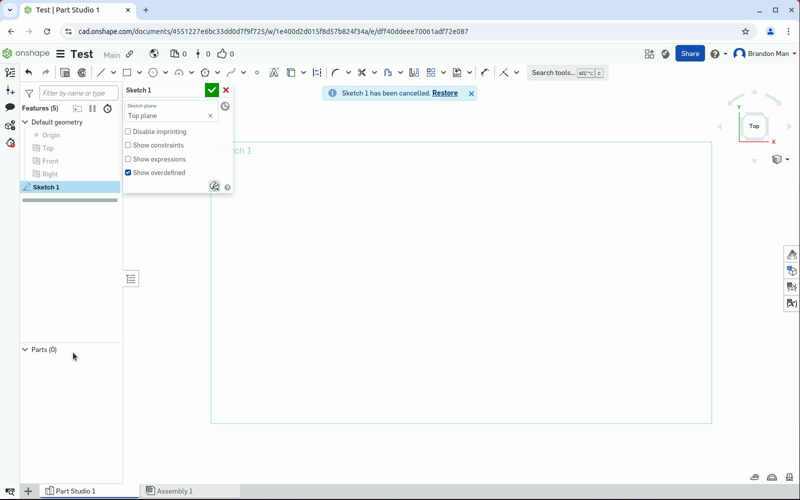
key(y)
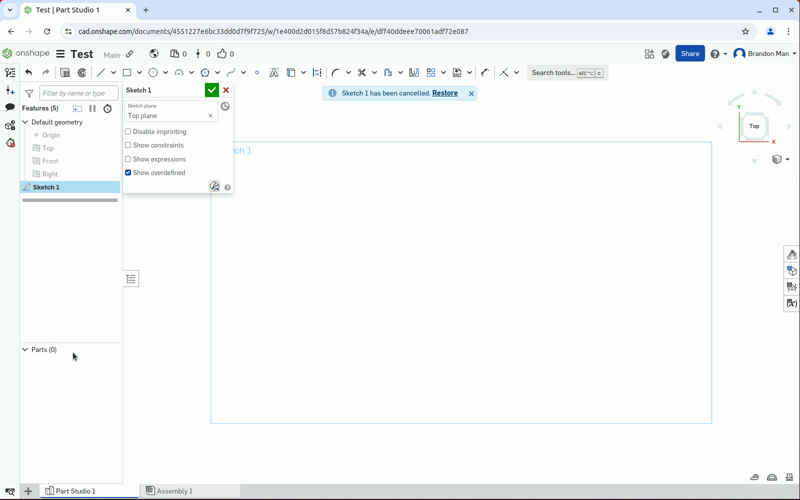
key(l)
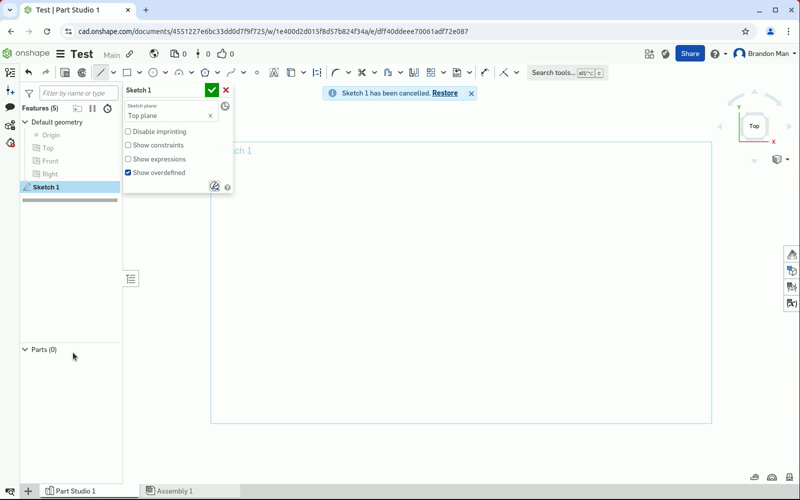
key_down(shift)
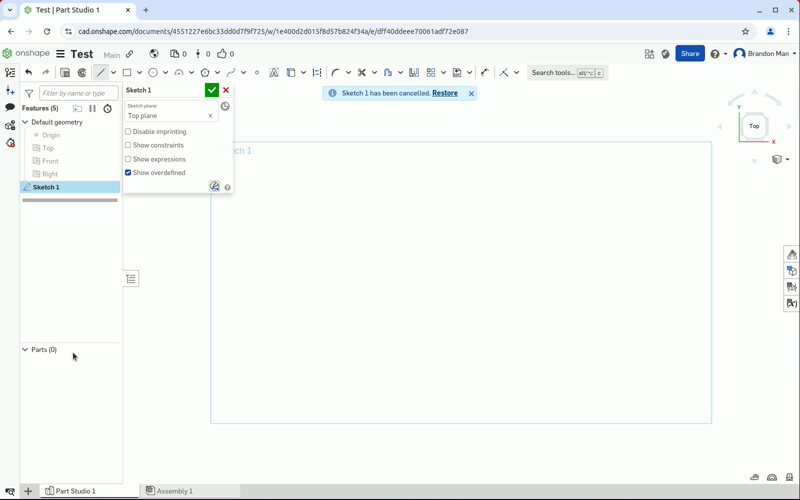
mouse_move(420, 311)
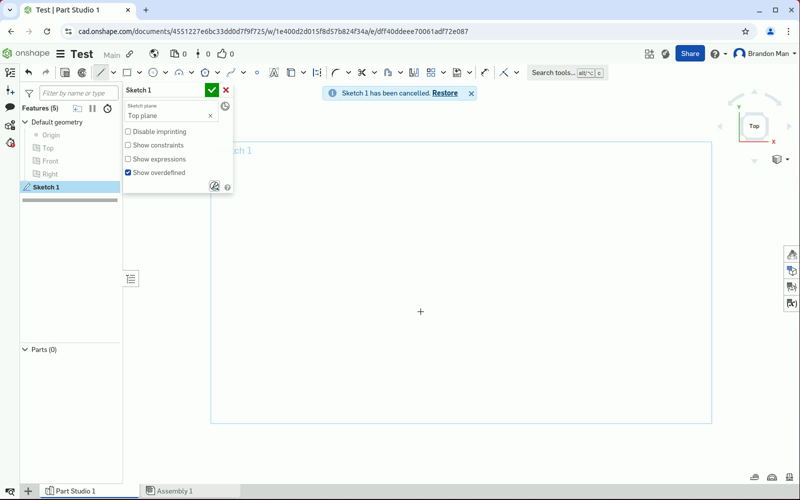
click(420, 311)
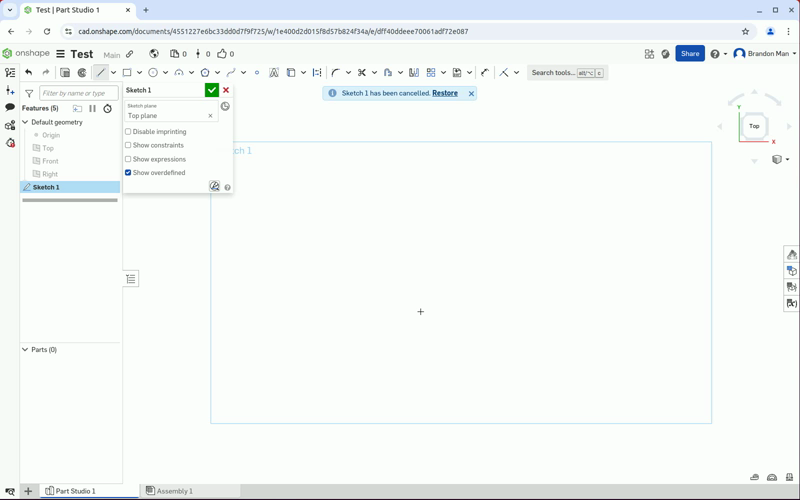
key_up(shift)
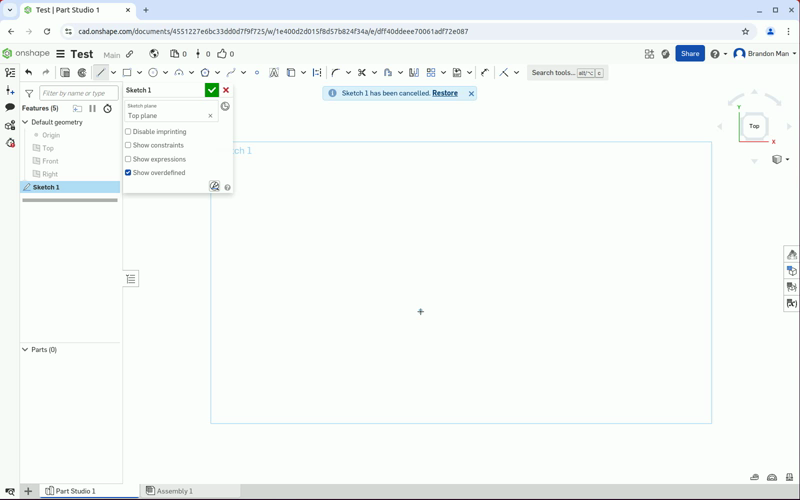
key_down(shift)
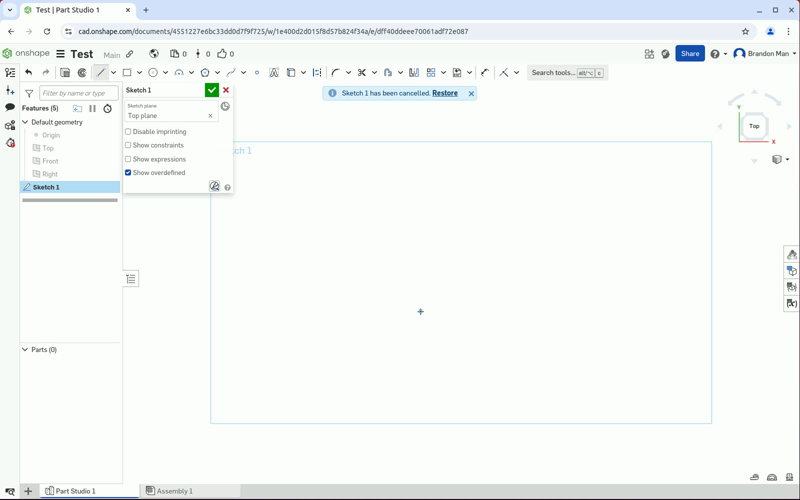
mouse_move(560, 296)
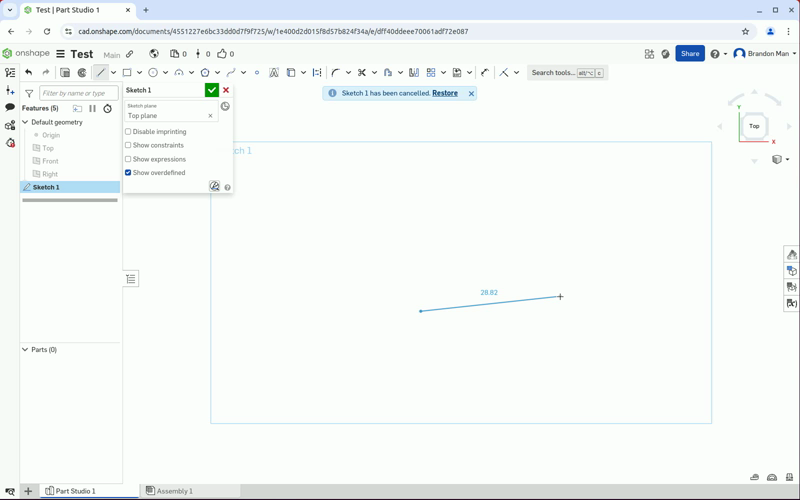
click(560, 296)
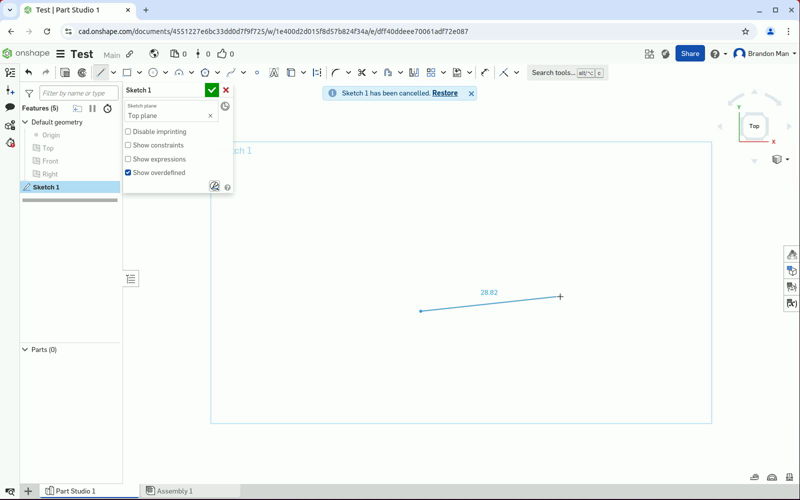
key_up(shift)
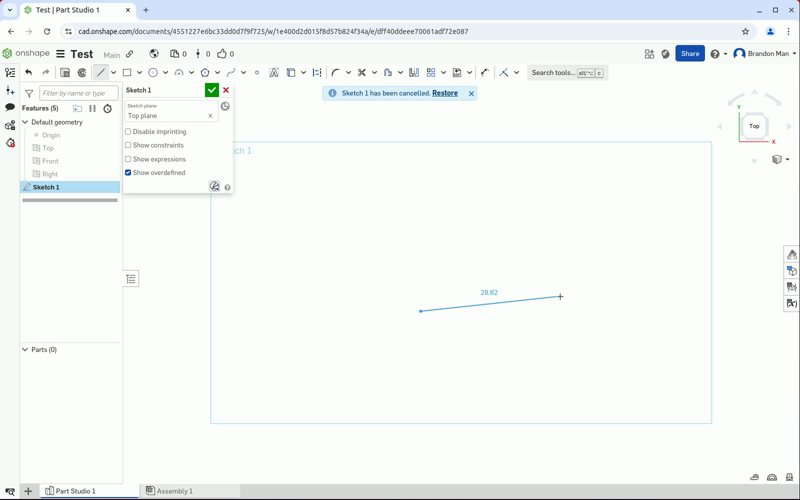
key(esc)
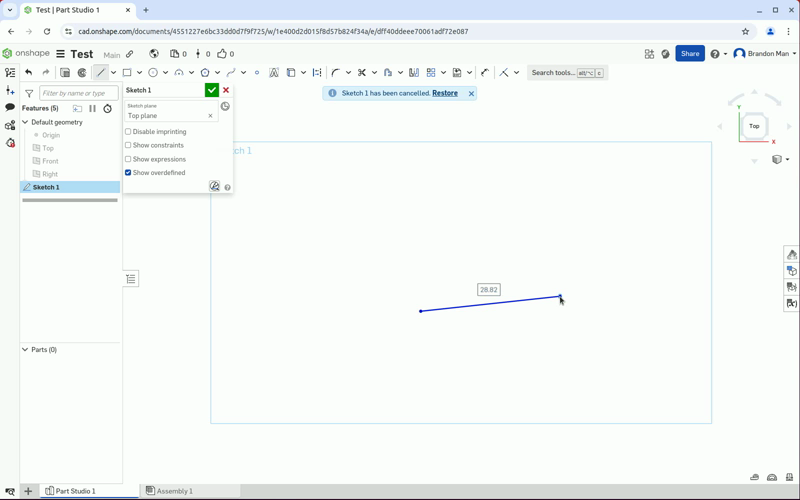
key(a)
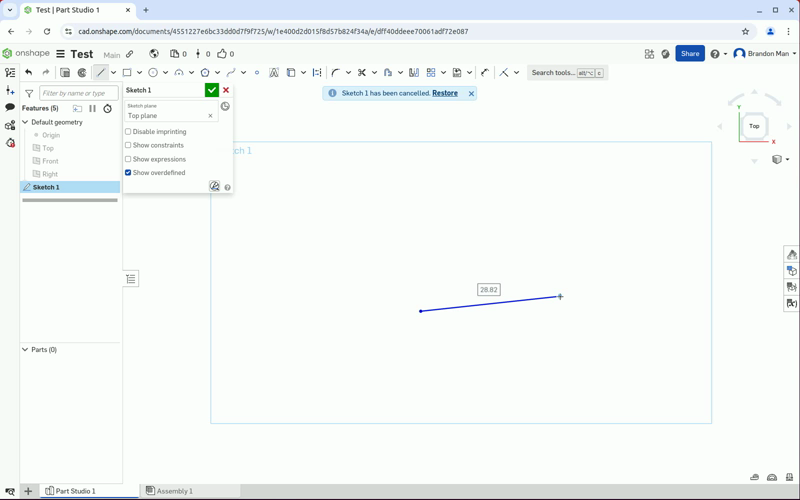
mouse_move(560, 296)
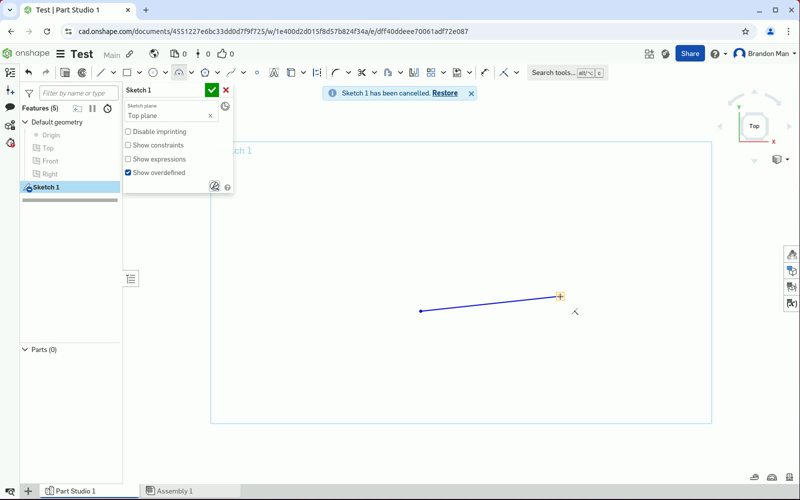
click(560, 296)
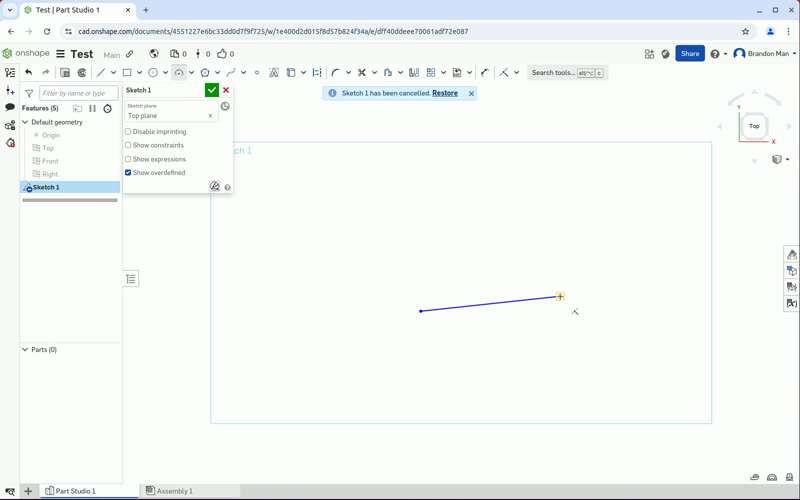
key_down(shift)
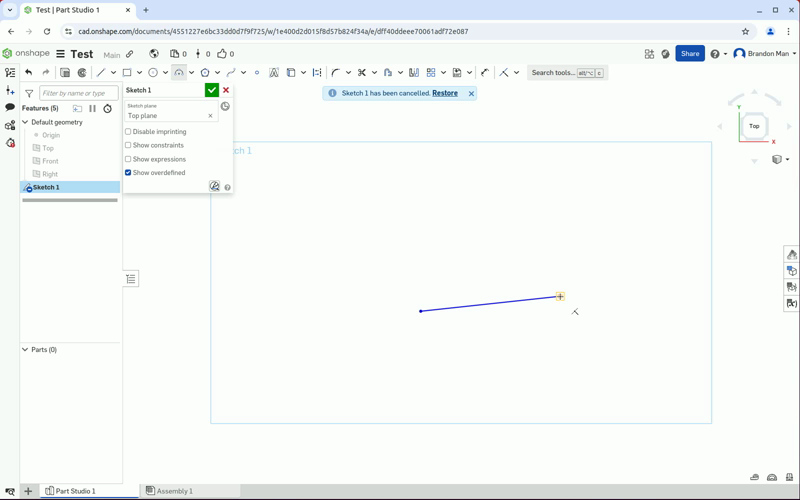
mouse_move(560, 268)
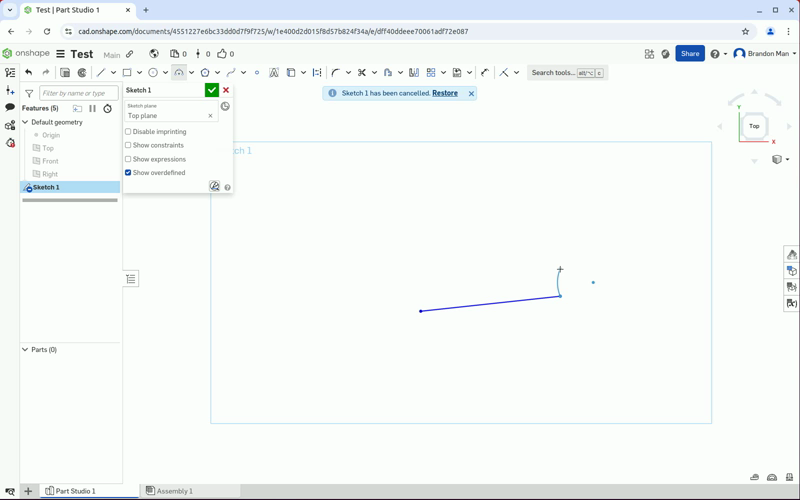
click(560, 268)
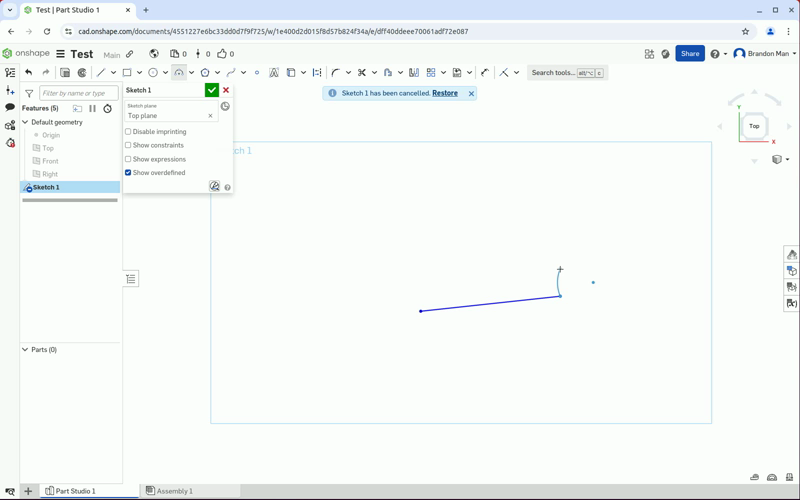
mouse_move(544, 282)
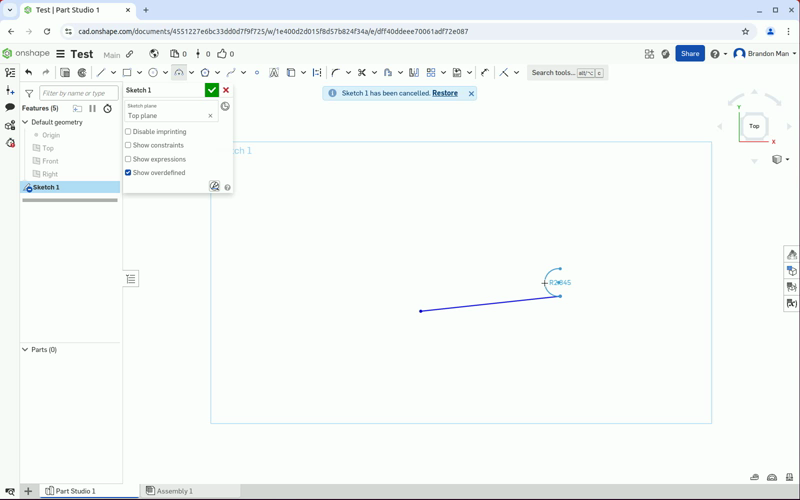
click(544, 282)
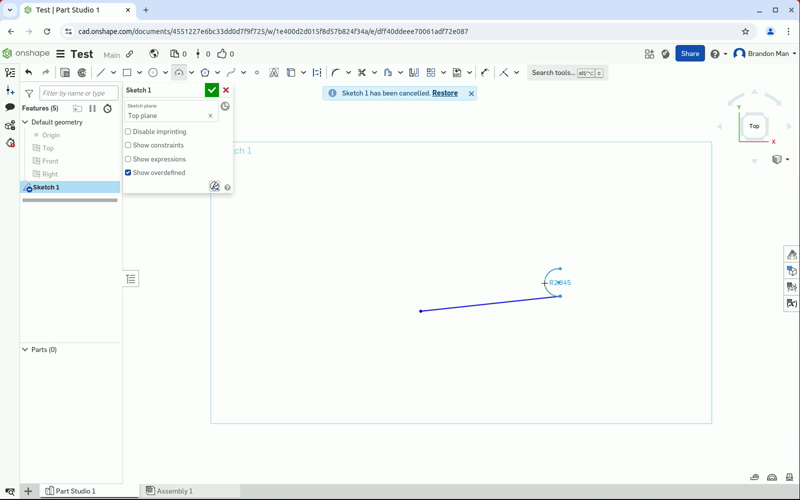
key_up(shift)
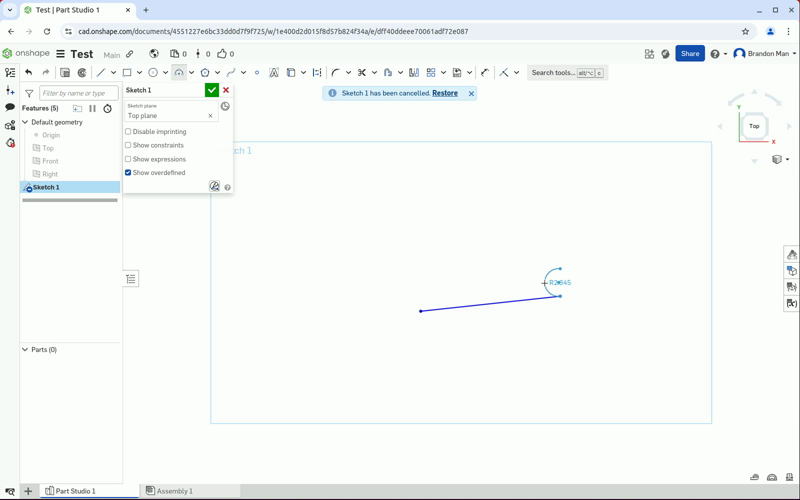
key(esc)
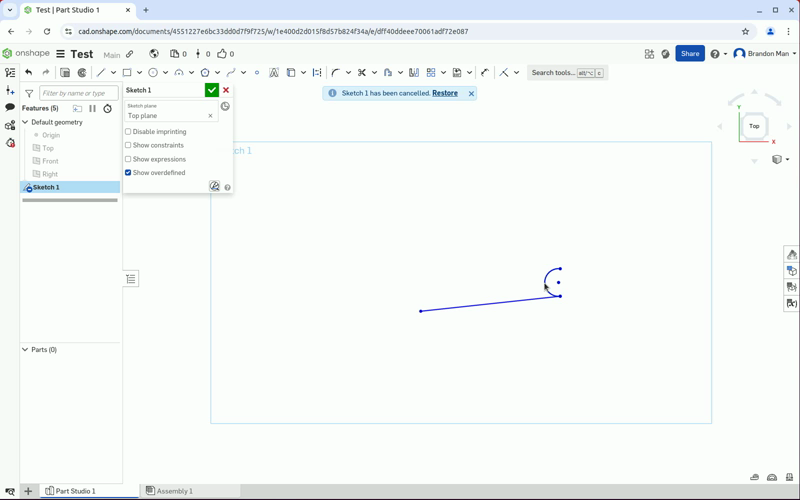
key(l)
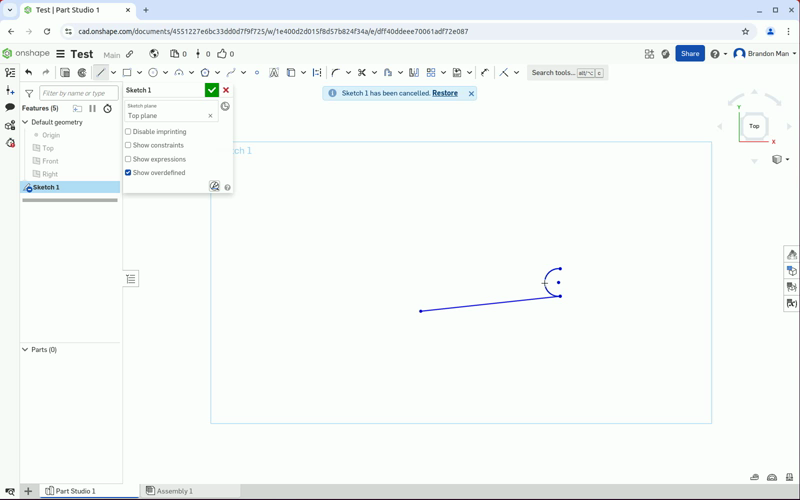
mouse_move(560, 268)
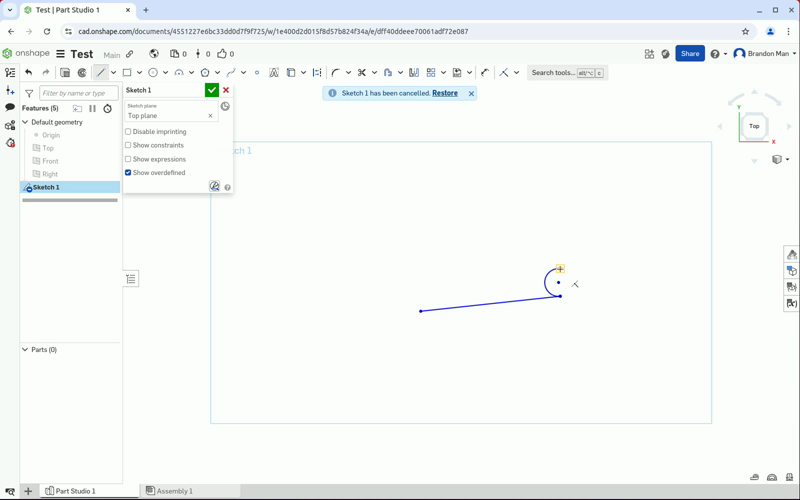
click(560, 268)
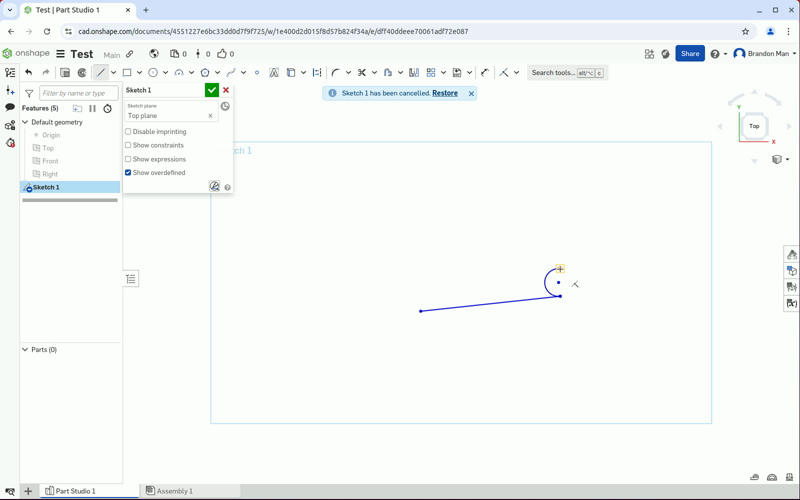
key_down(shift)
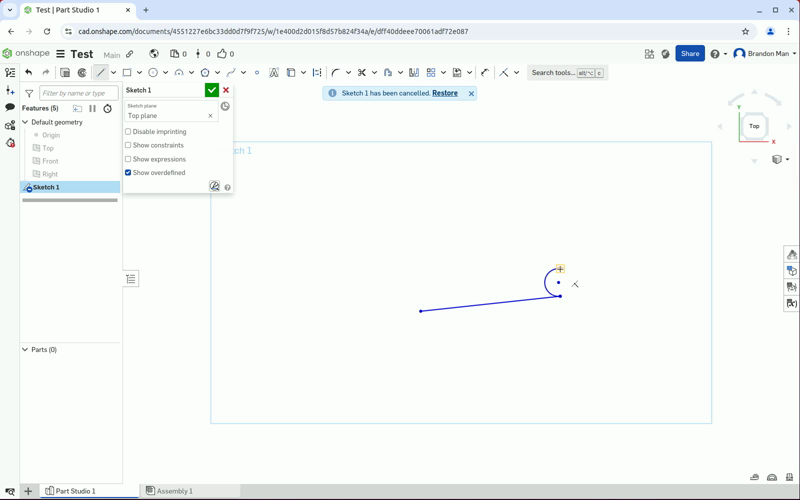
mouse_move(420, 255)
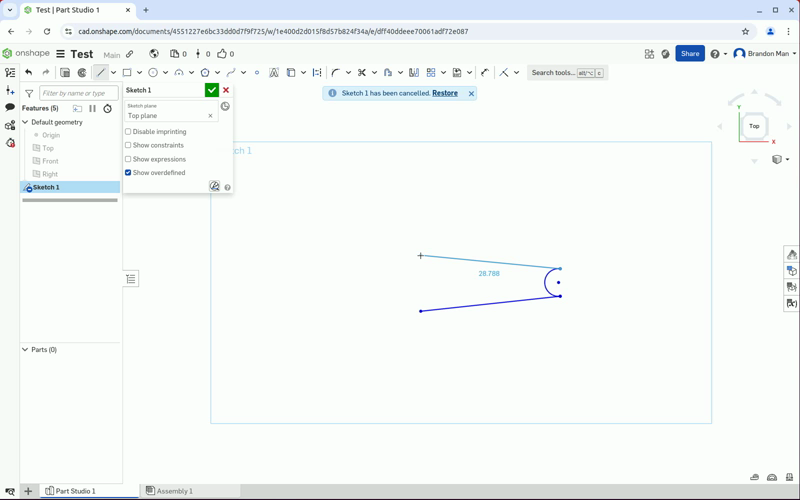
click(420, 255)
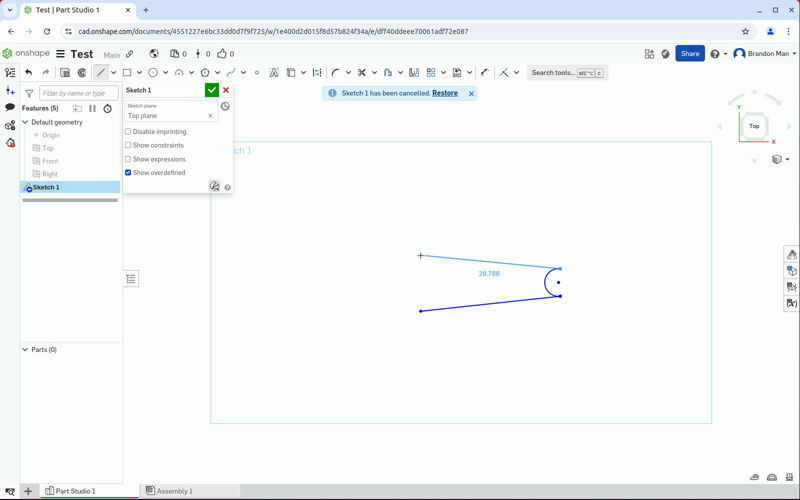
key_up(shift)
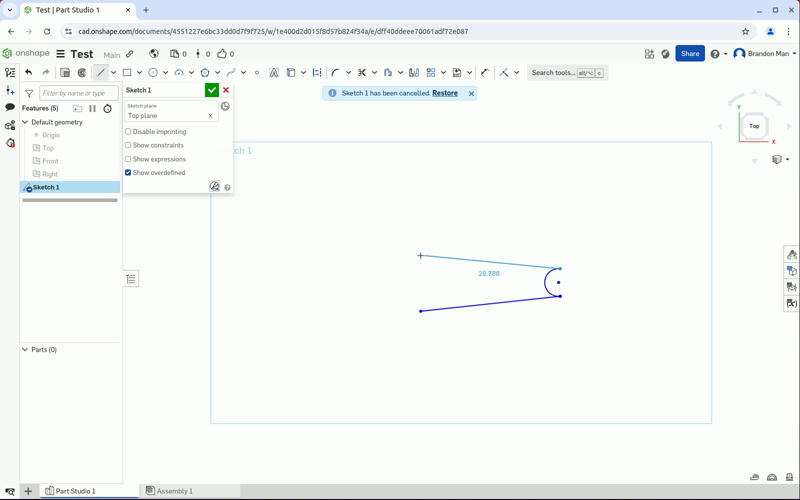
key(esc)
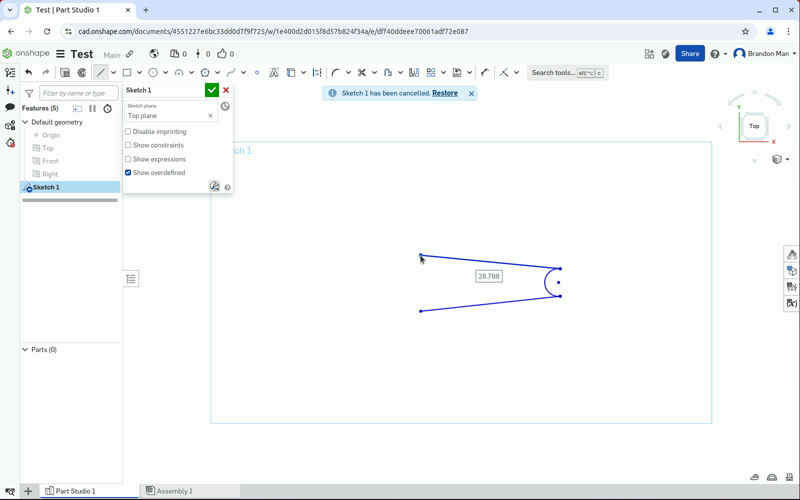
key(a)
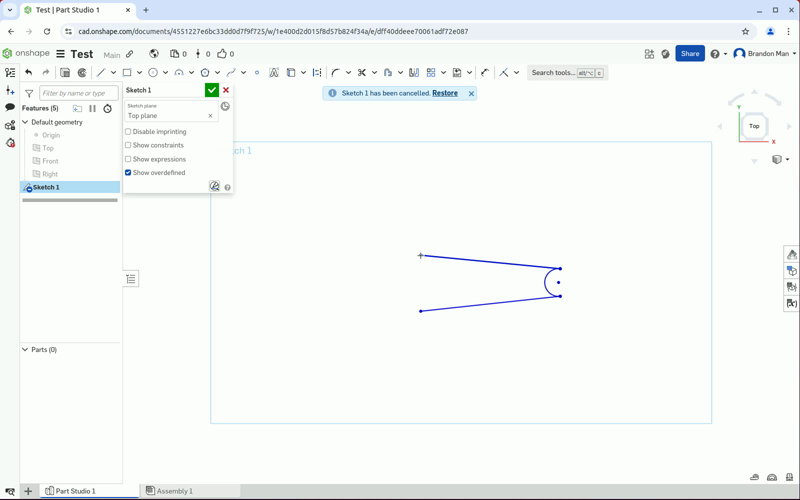
mouse_move(420, 255)
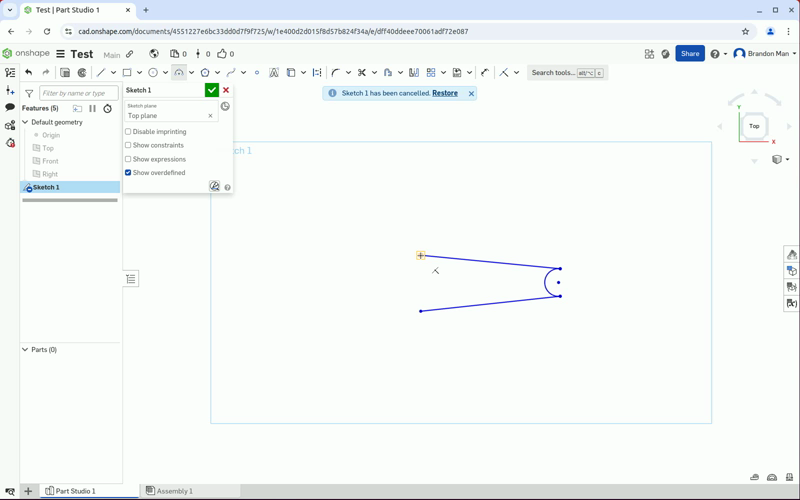
click(420, 255)
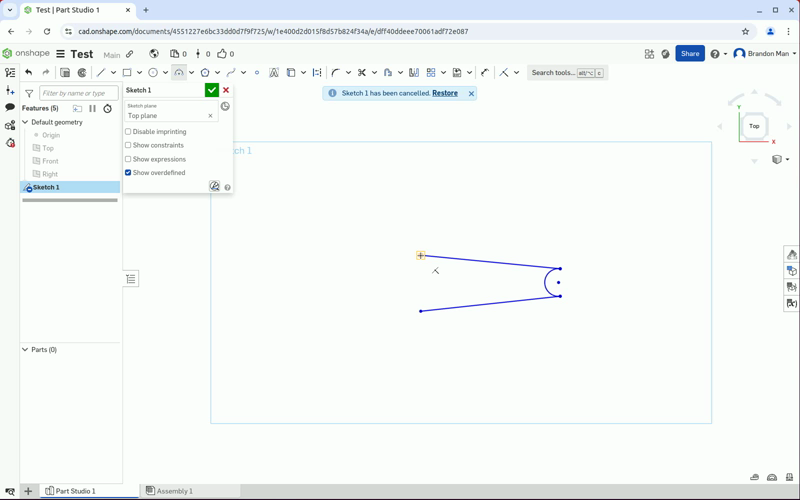
mouse_move(420, 311)
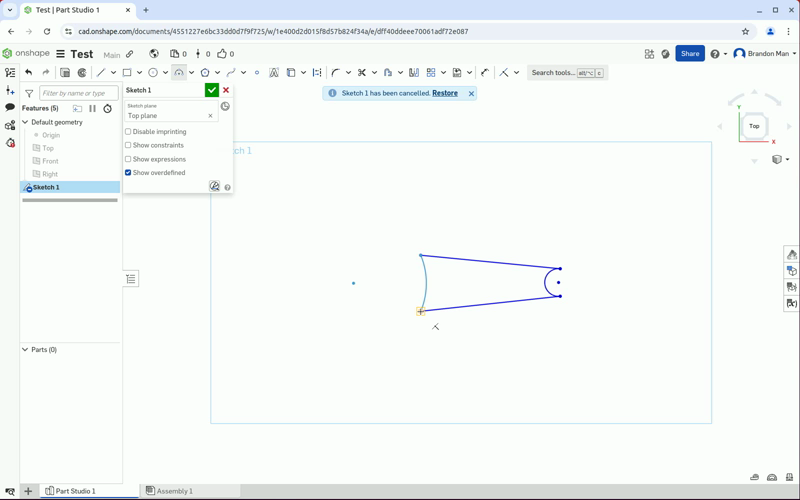
click(420, 311)
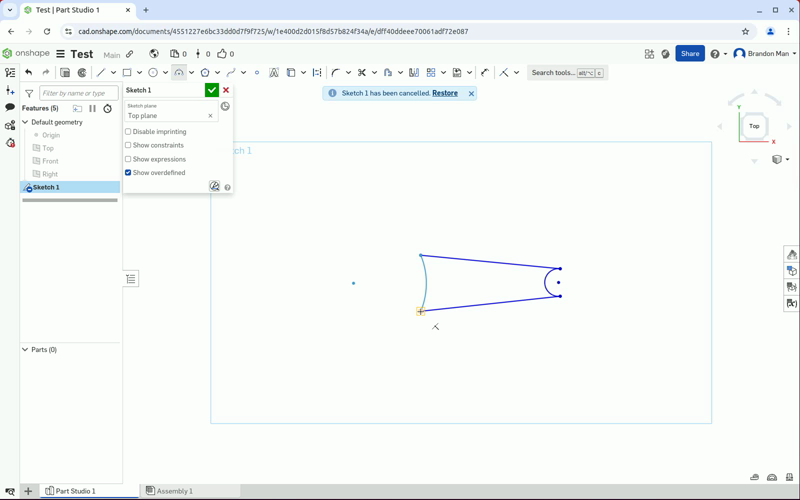
key_down(shift)
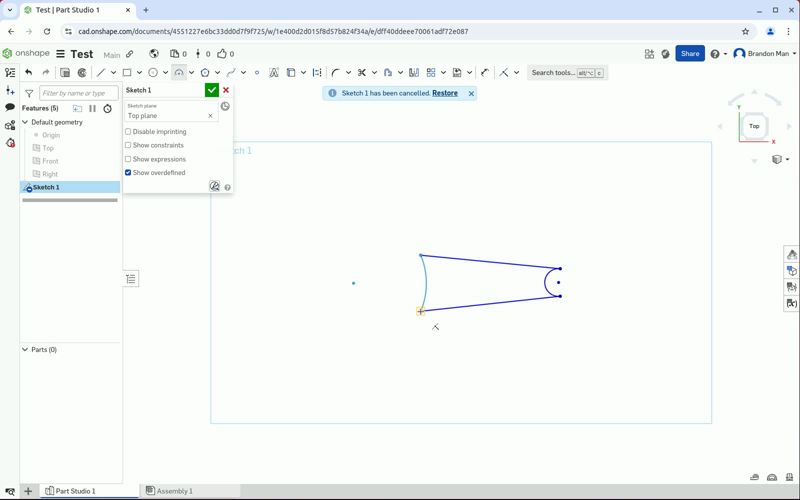
mouse_move(446, 283)
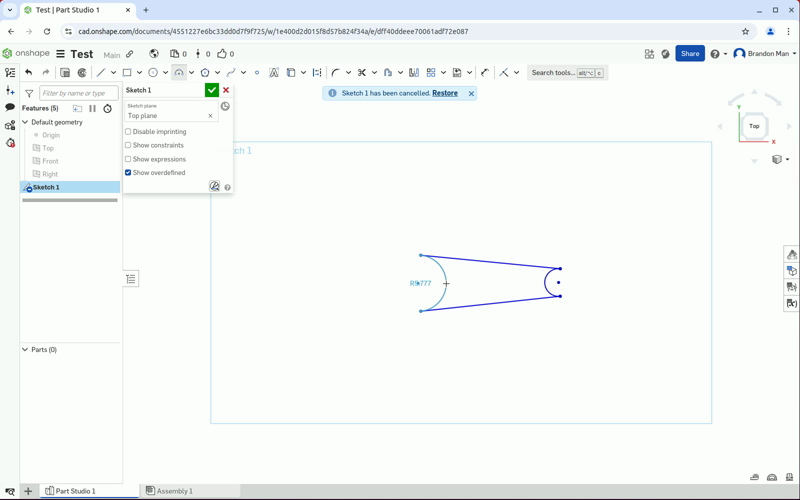
click(446, 283)
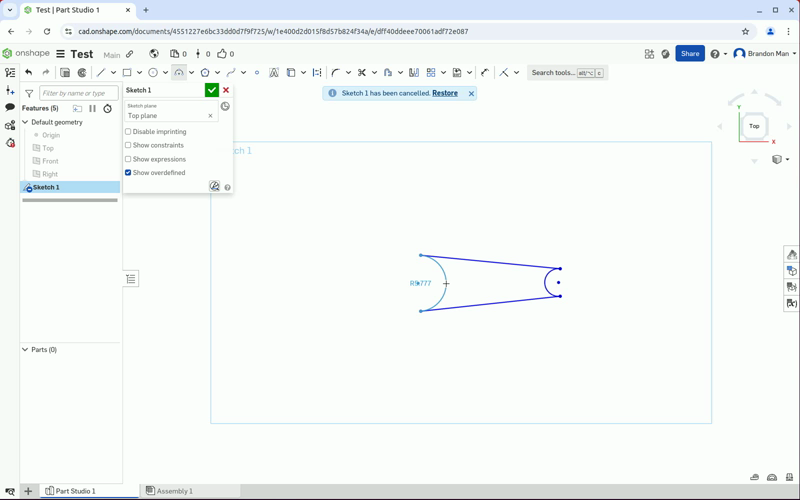
key_up(shift)
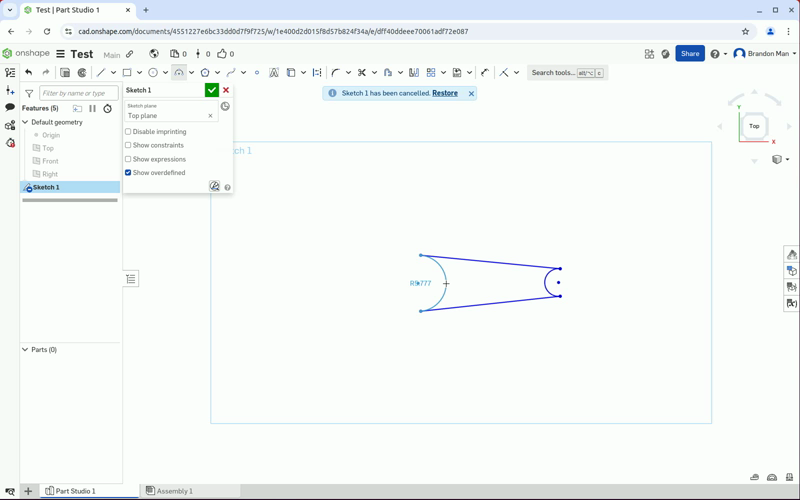
key(esc)
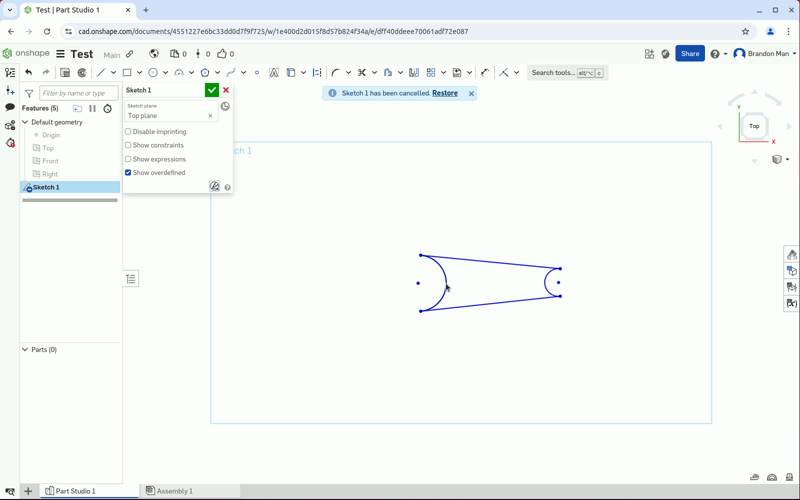
key(l)
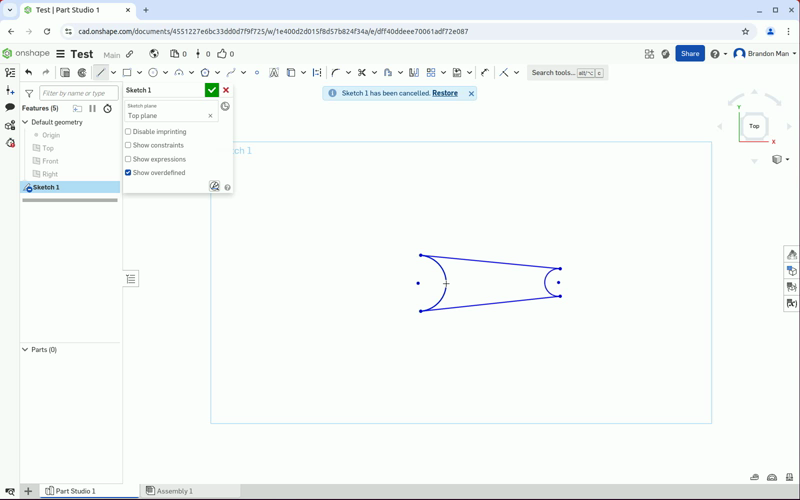
key_down(shift)
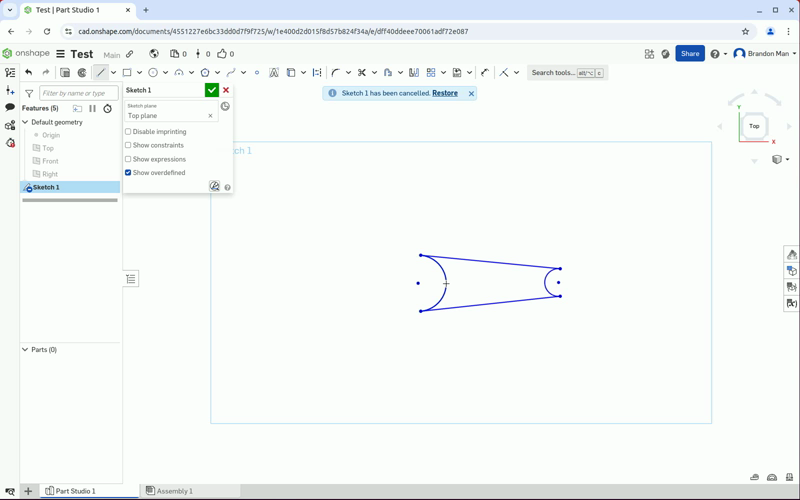
mouse_move(460, 290)
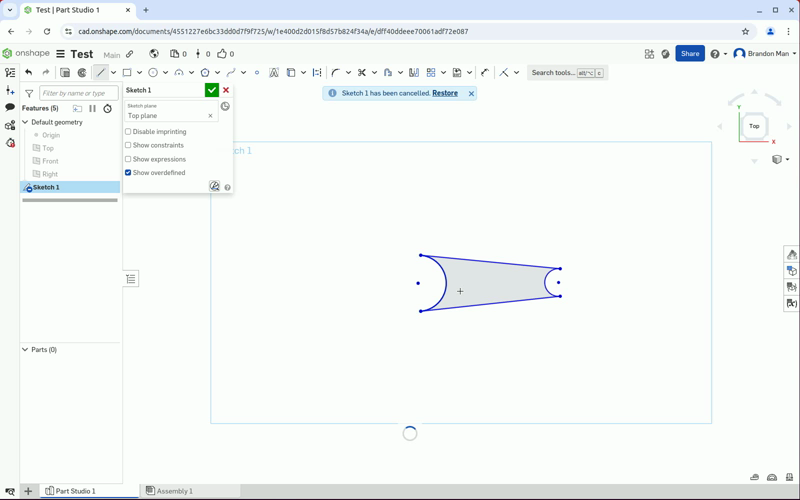
click(460, 290)
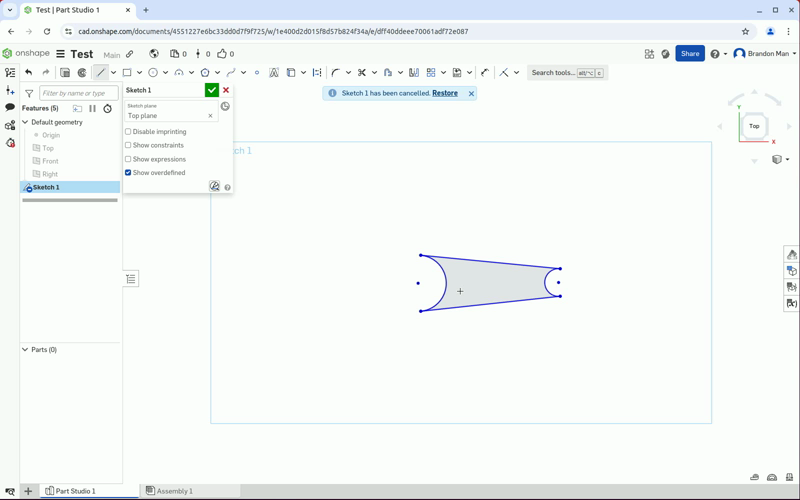
key_up(shift)
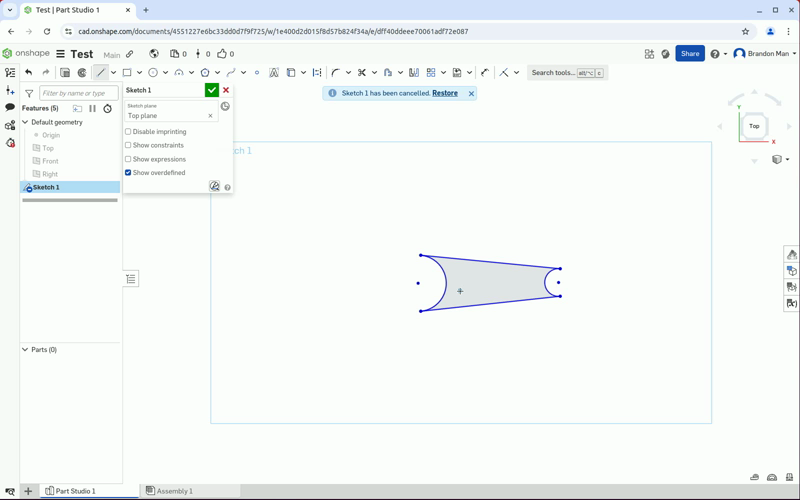
key_down(shift)
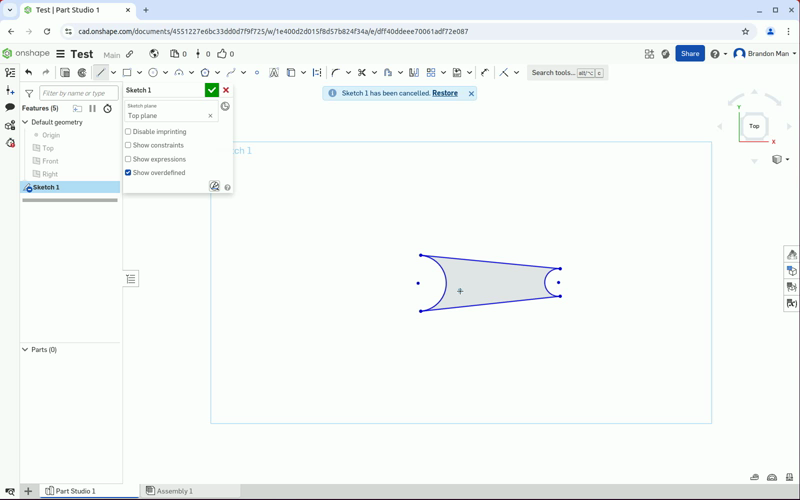
mouse_move(490, 290)
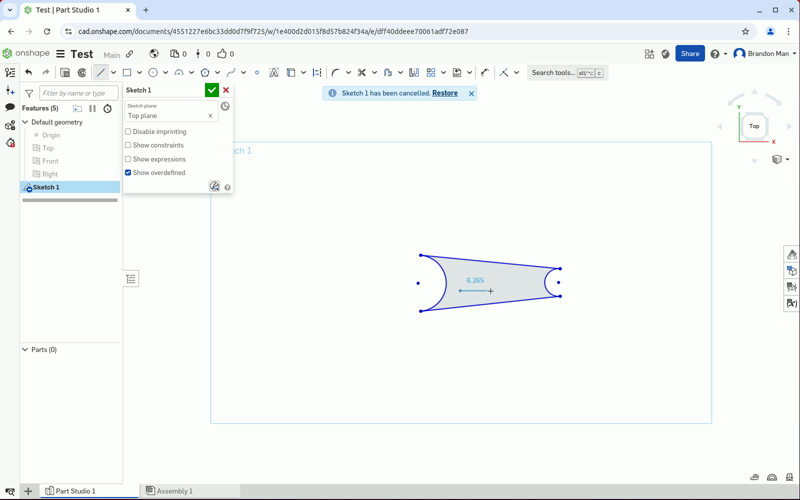
mouse_move(516, 290)
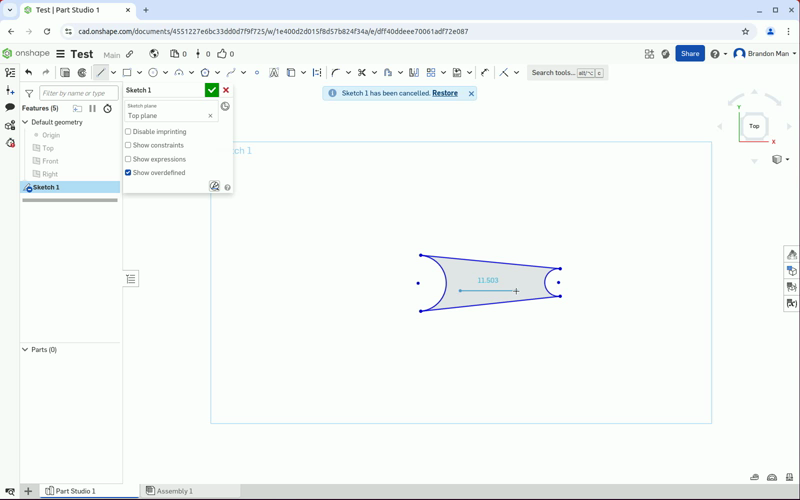
click(516, 290)
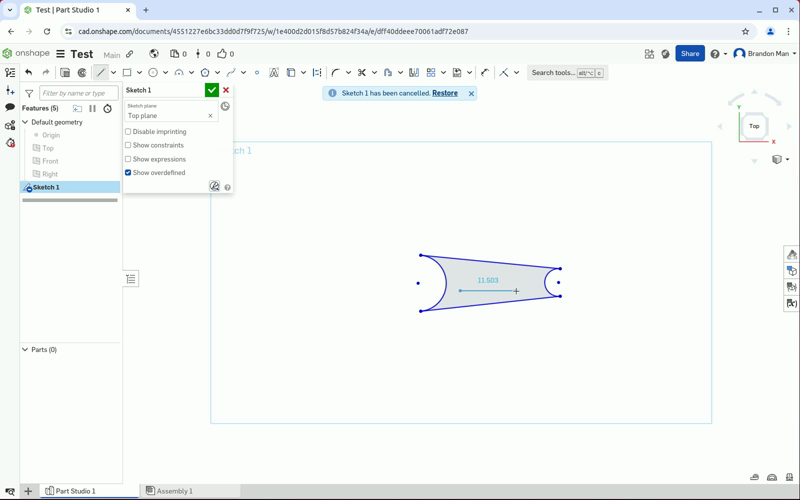
key_up(shift)
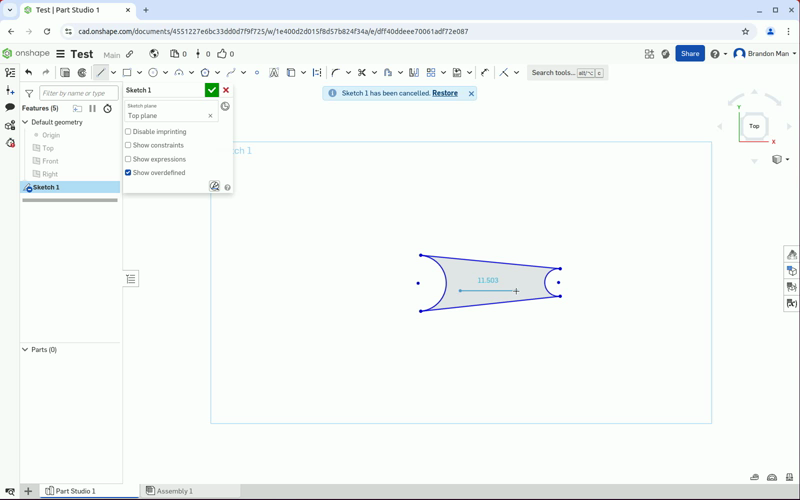
key(esc)
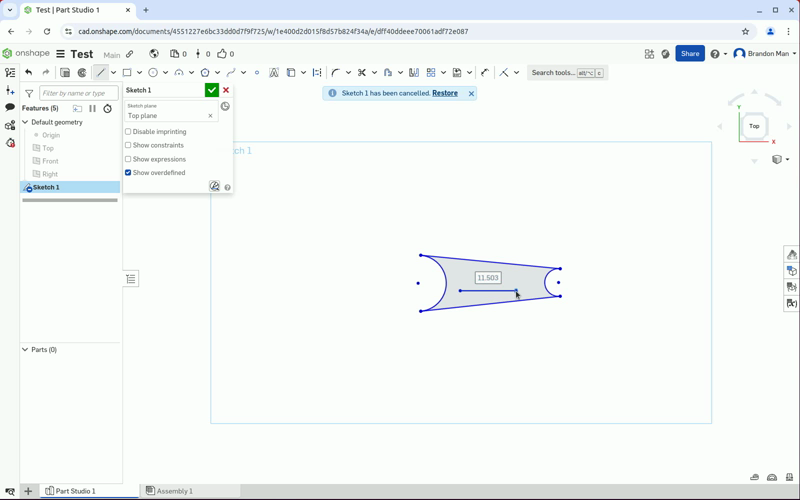
key(a)
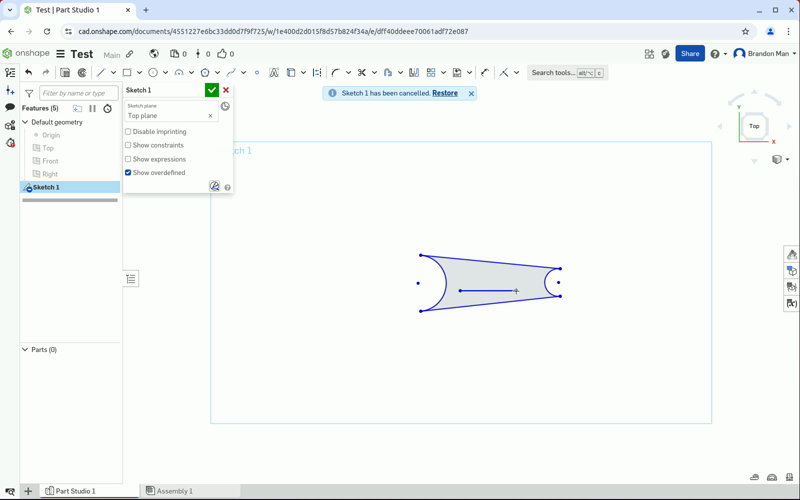
mouse_move(516, 290)
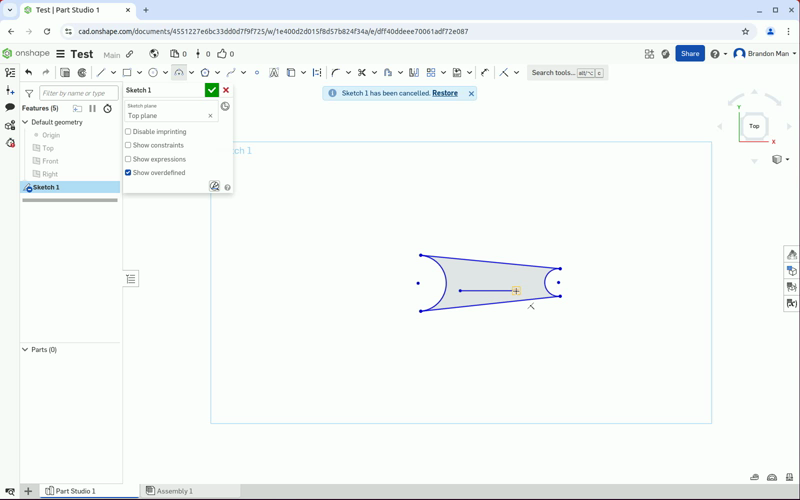
click(516, 290)
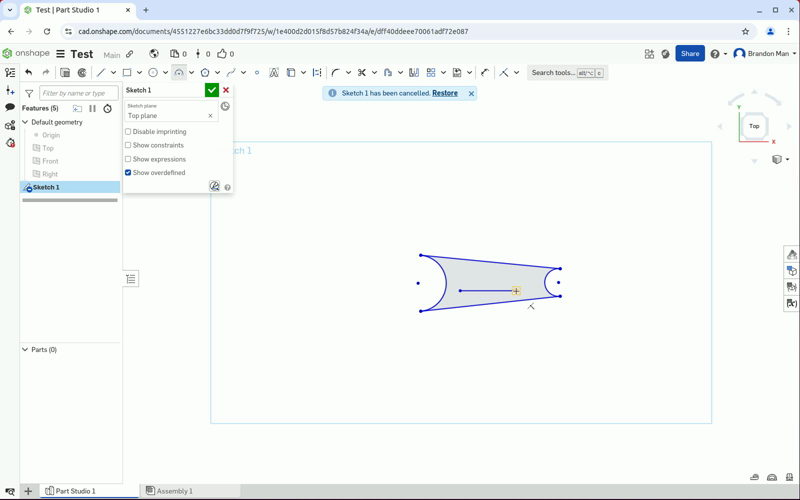
key_down(shift)
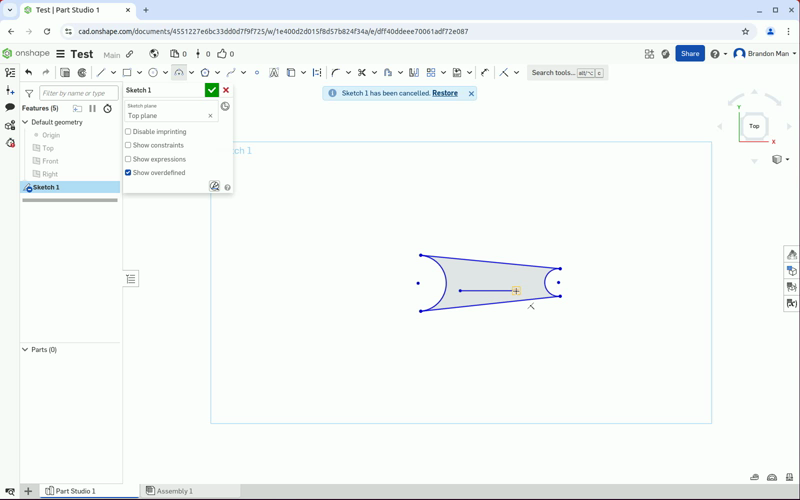
mouse_move(516, 276)
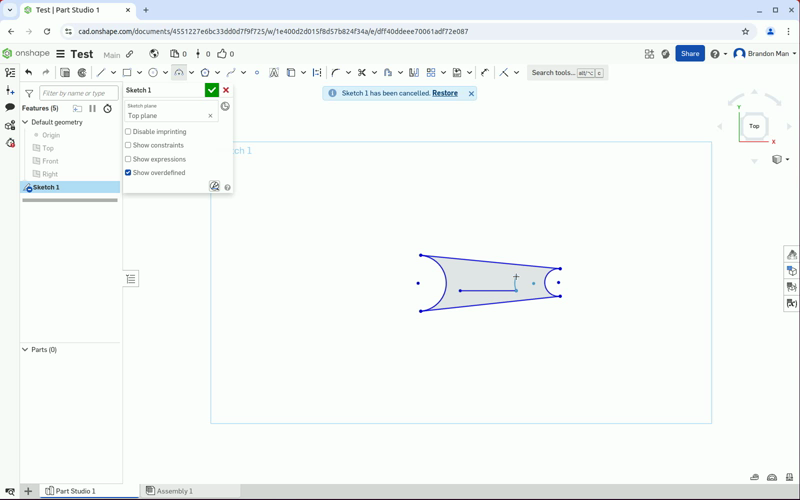
click(516, 276)
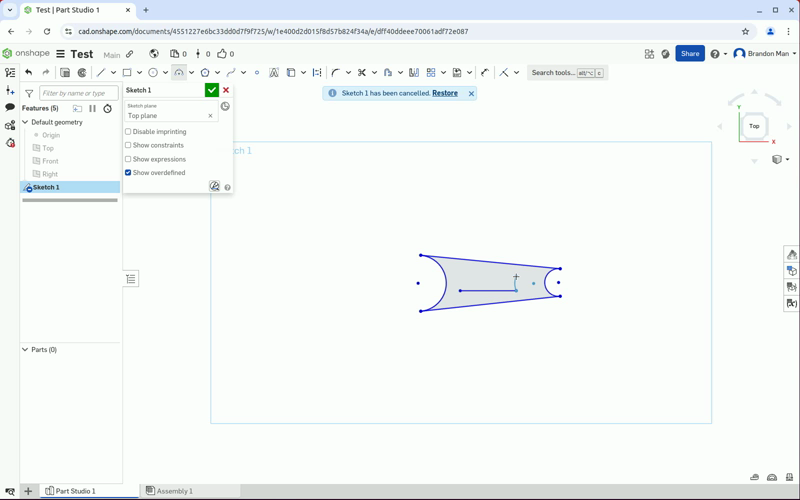
mouse_move(523, 283)
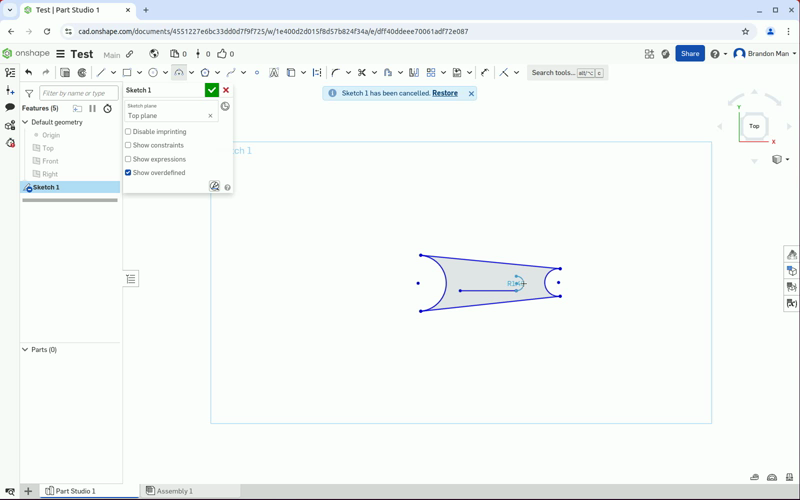
click(523, 283)
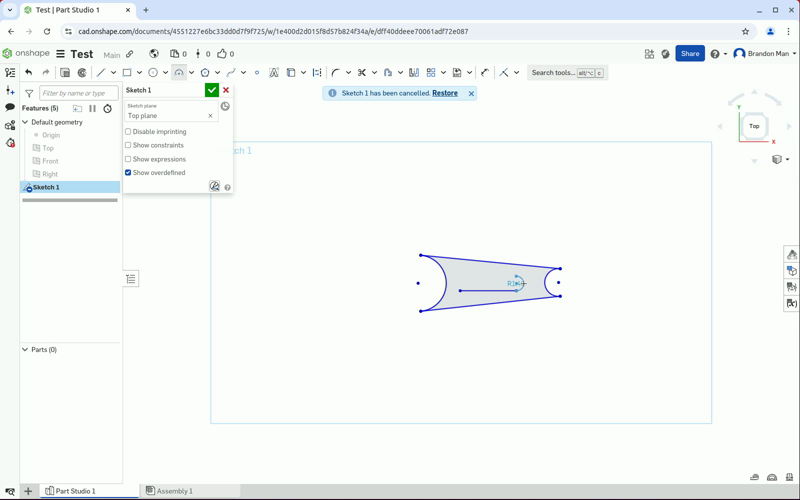
key_up(shift)
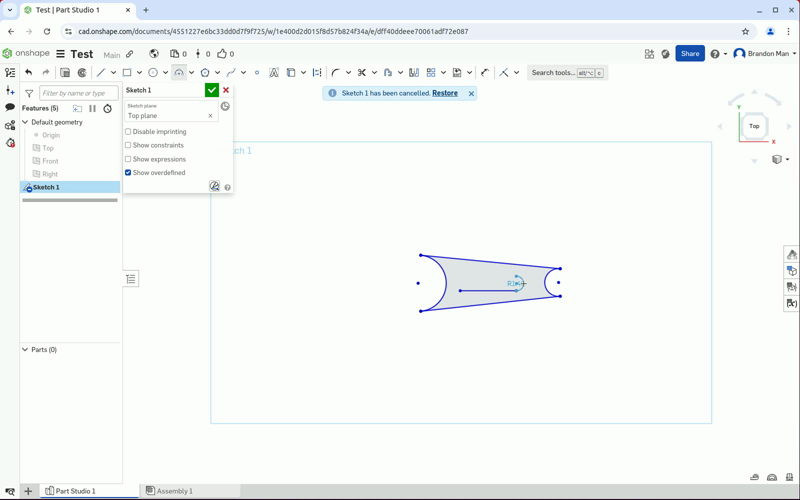
key(esc)
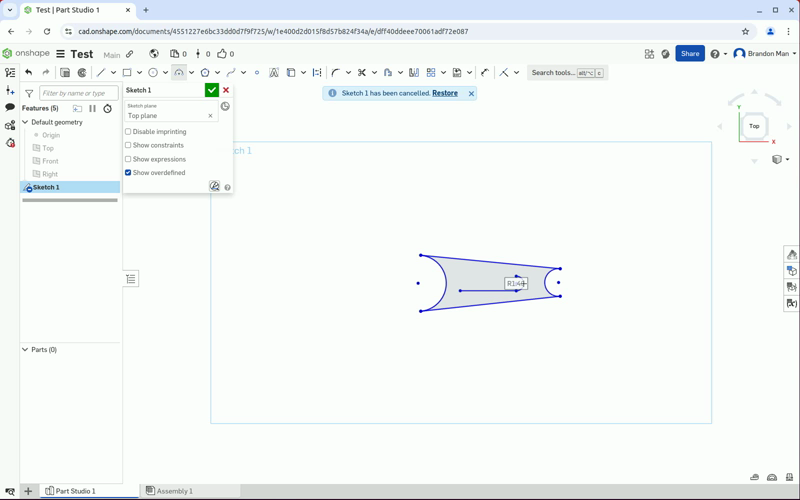
key(l)
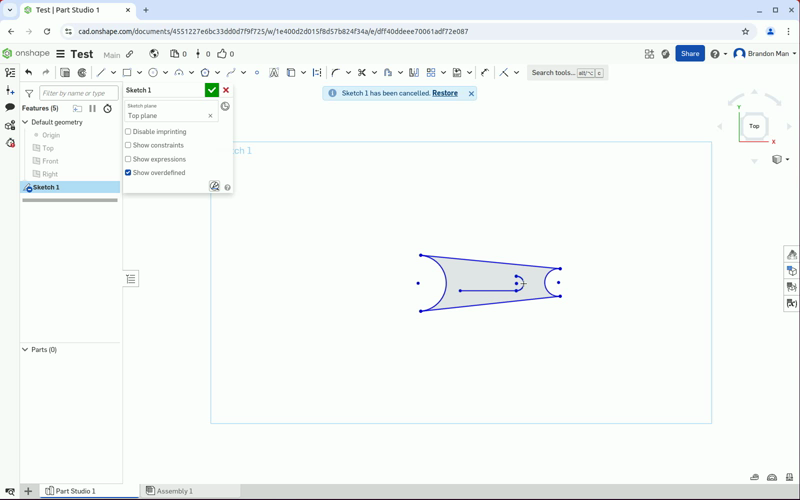
mouse_move(516, 276)
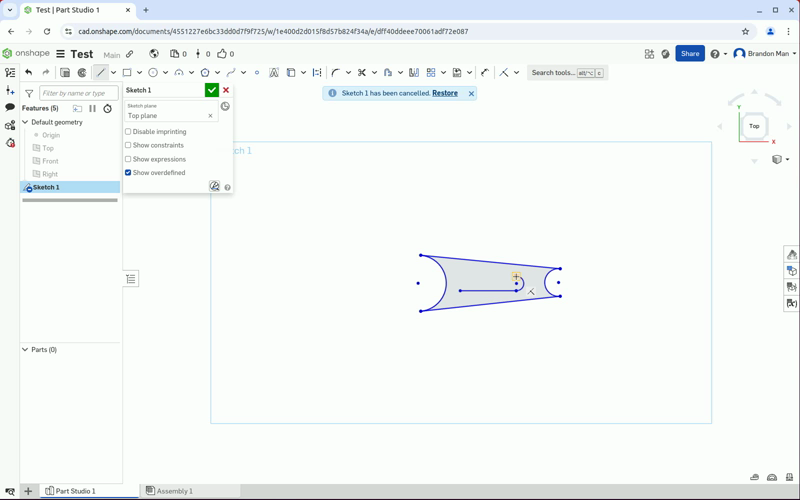
click(516, 276)
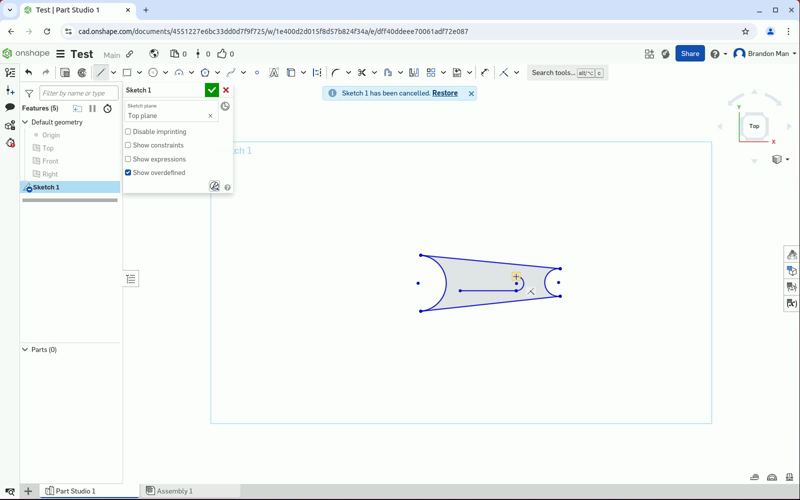
key_down(shift)
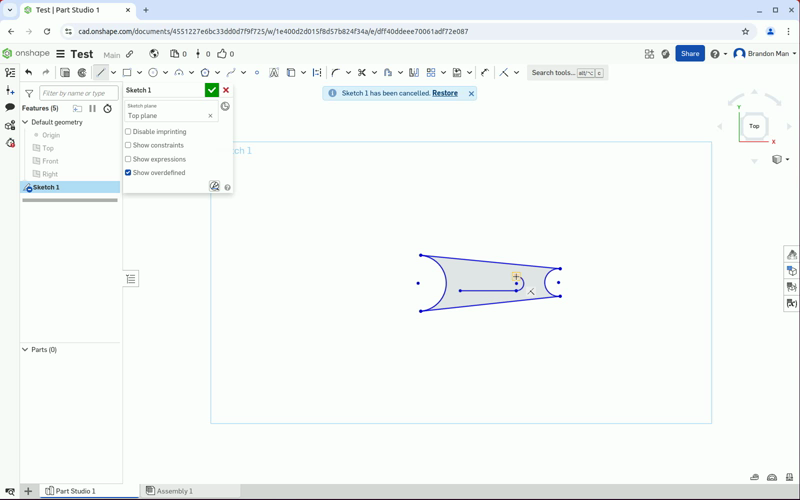
mouse_move(546, 276)
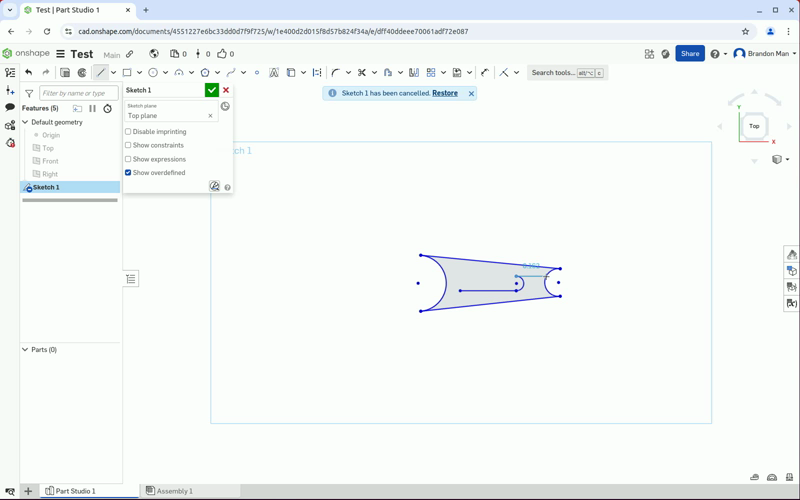
mouse_move(460, 276)
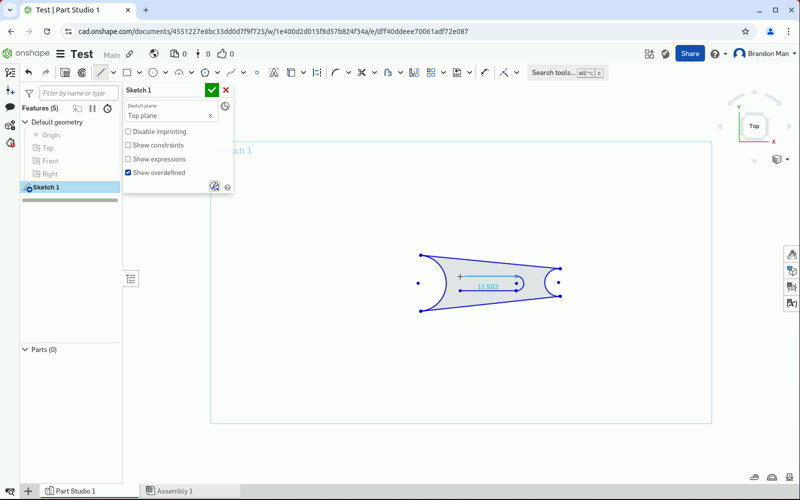
click(460, 276)
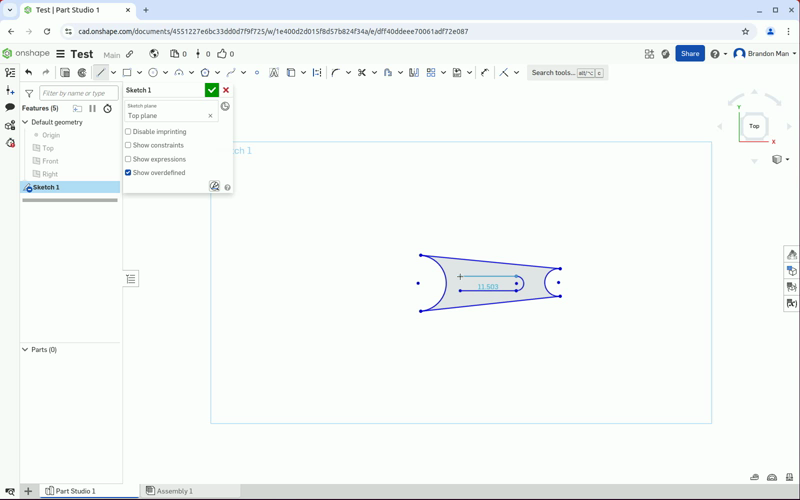
key_up(shift)
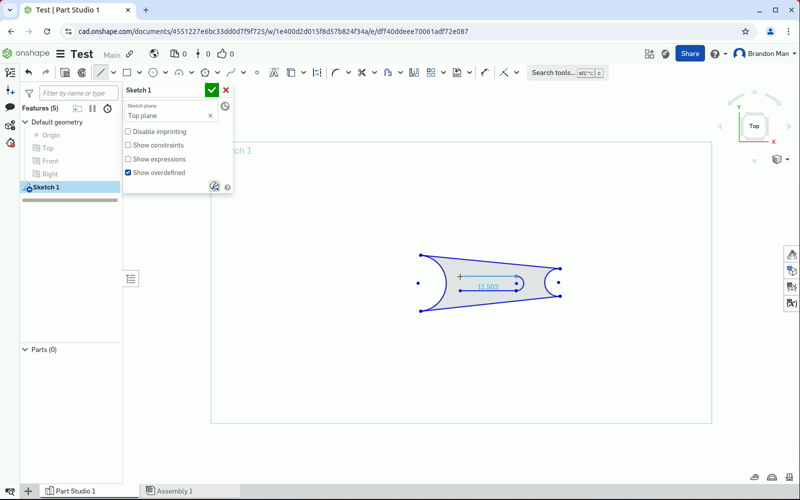
key(esc)
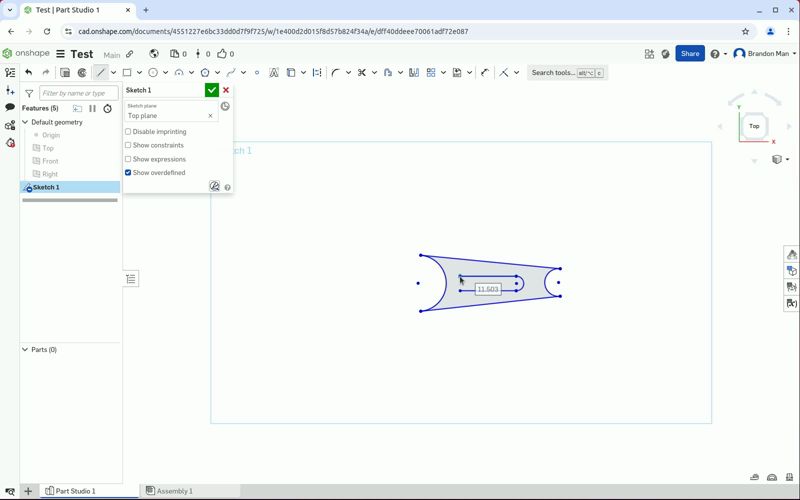
key(a)
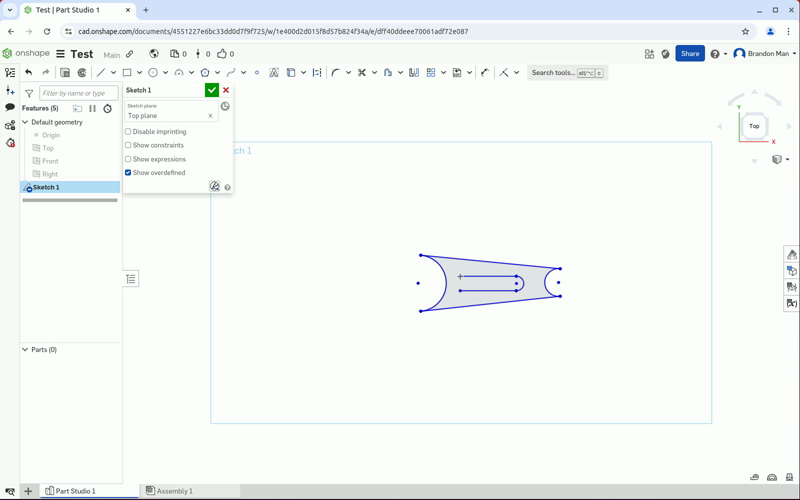
mouse_move(460, 276)
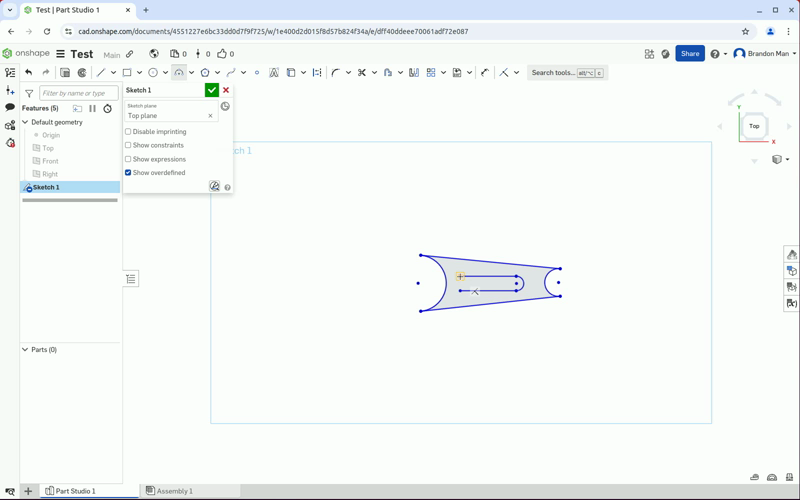
click(460, 276)
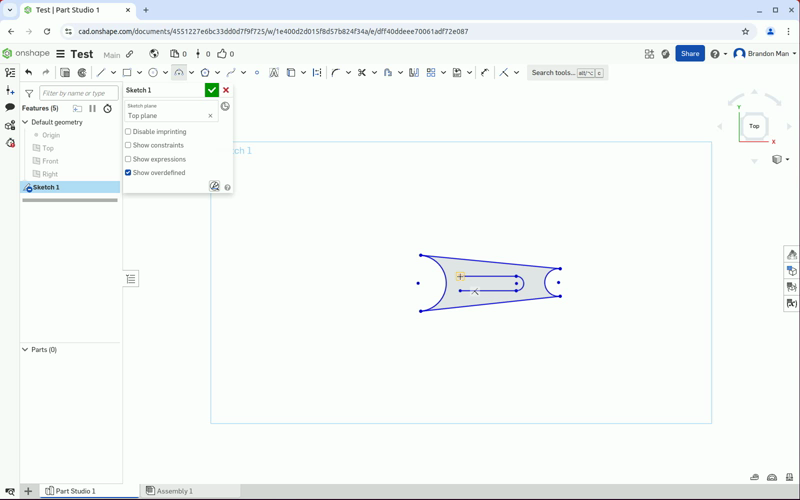
mouse_move(460, 290)
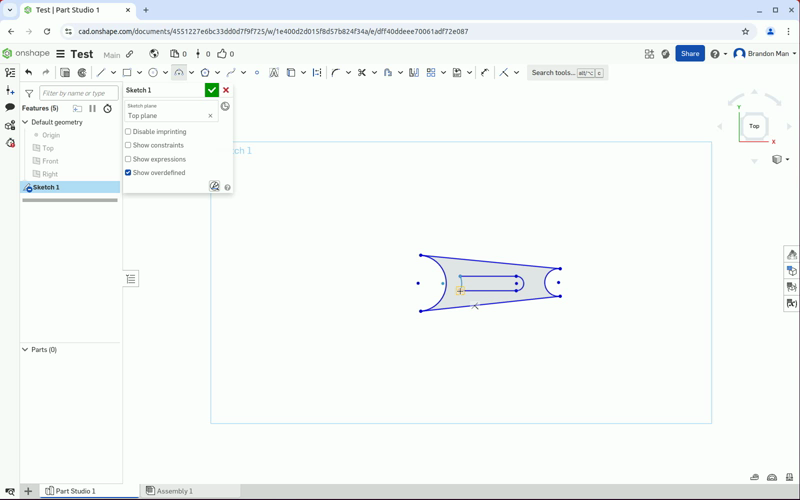
click(460, 290)
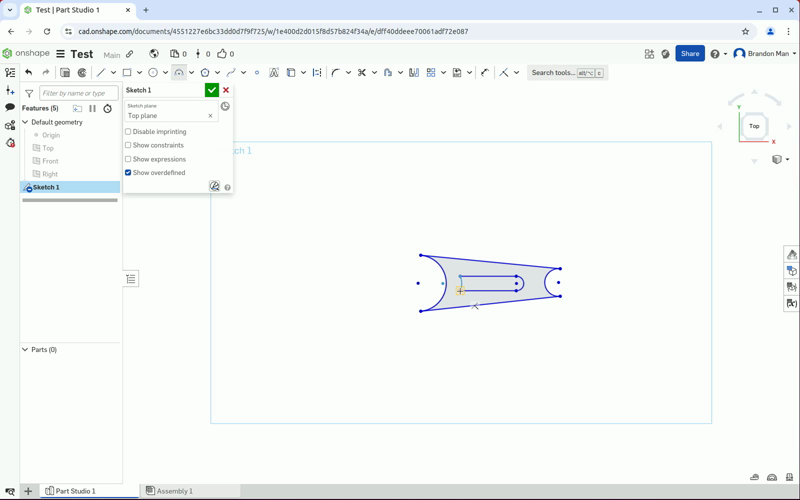
key_down(shift)
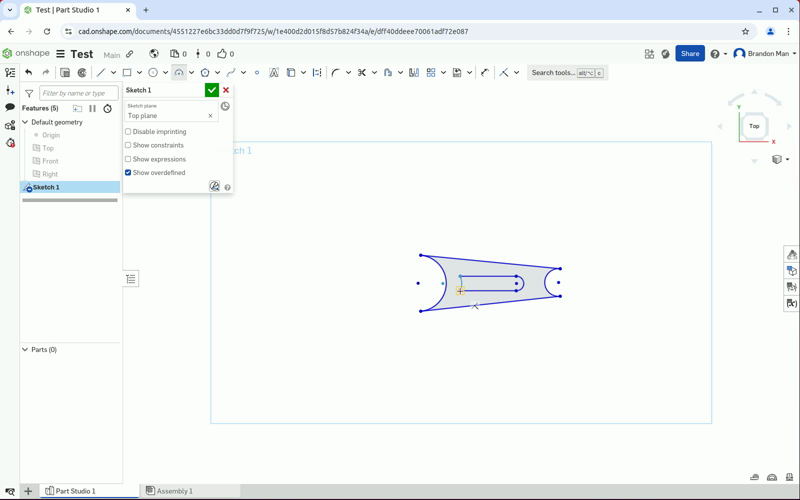
mouse_move(453, 283)
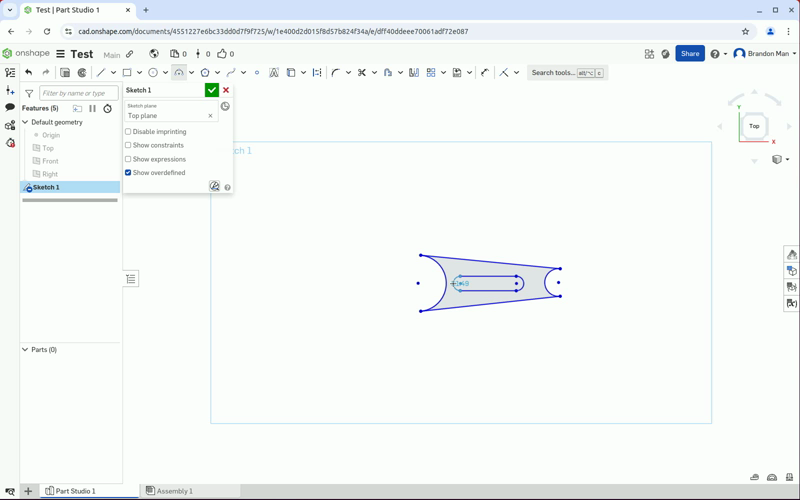
click(453, 283)
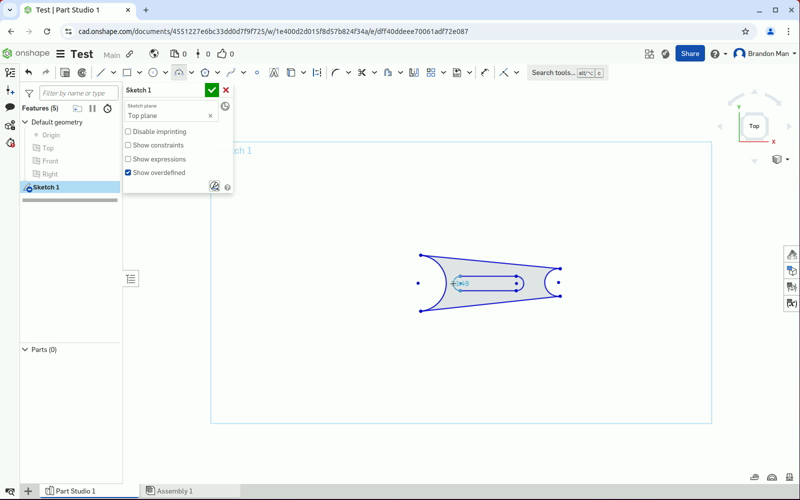
key_up(shift)
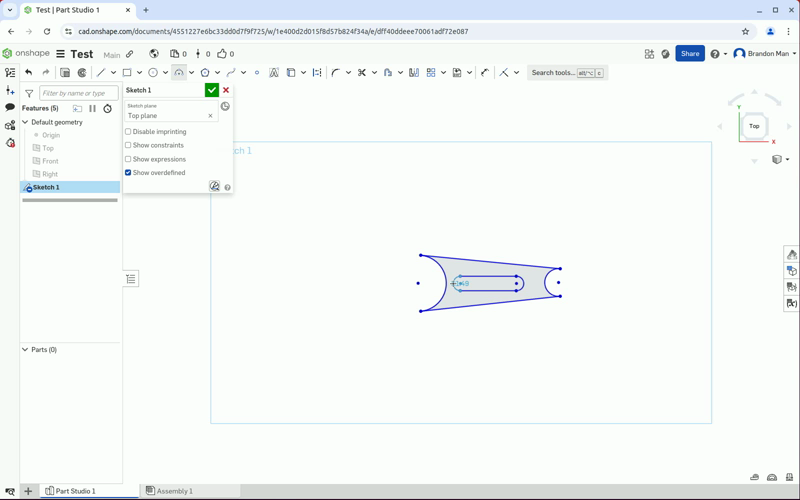
key(esc)
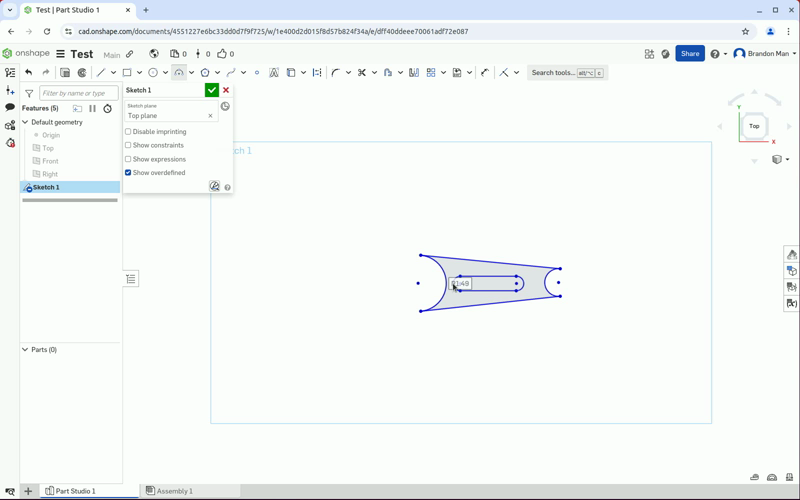
mouse_move(530, 283)
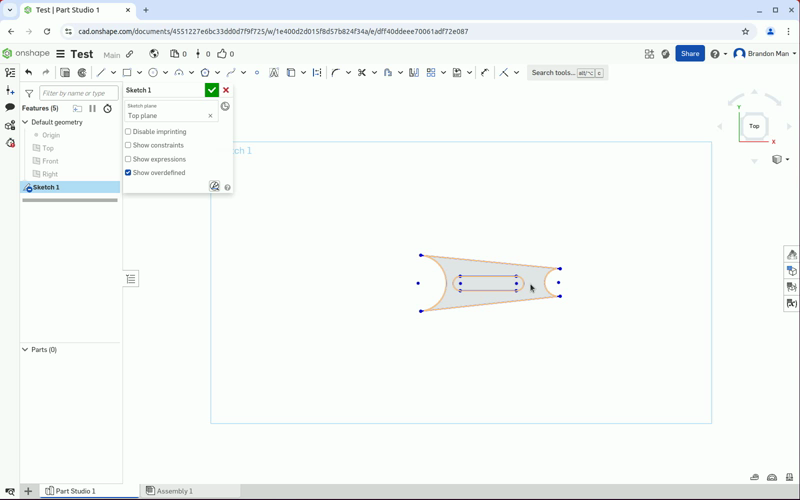
click(530, 283)
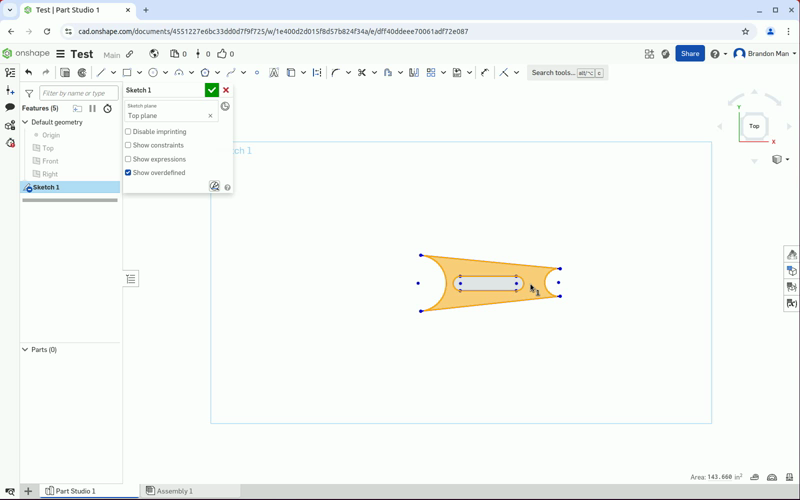
mouse_move(73, 352)
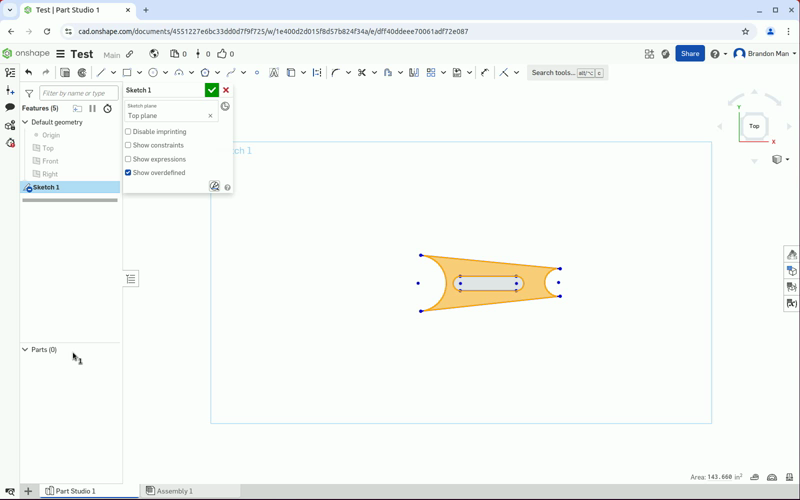
key(shift+y)
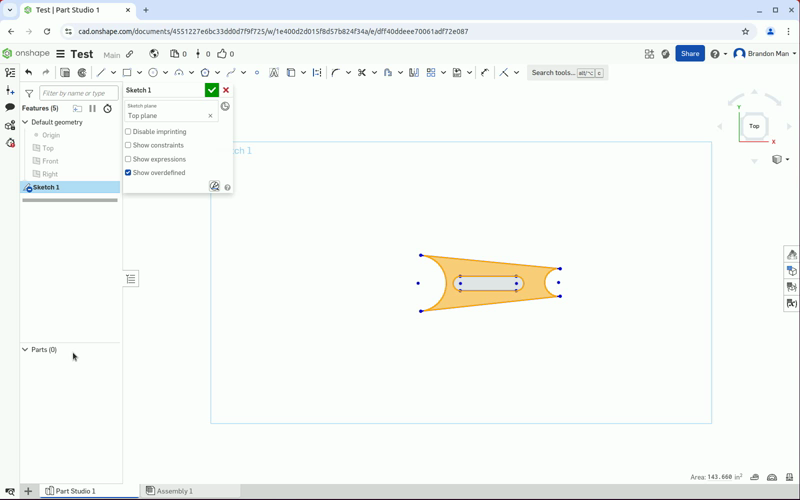
key(shift+e)
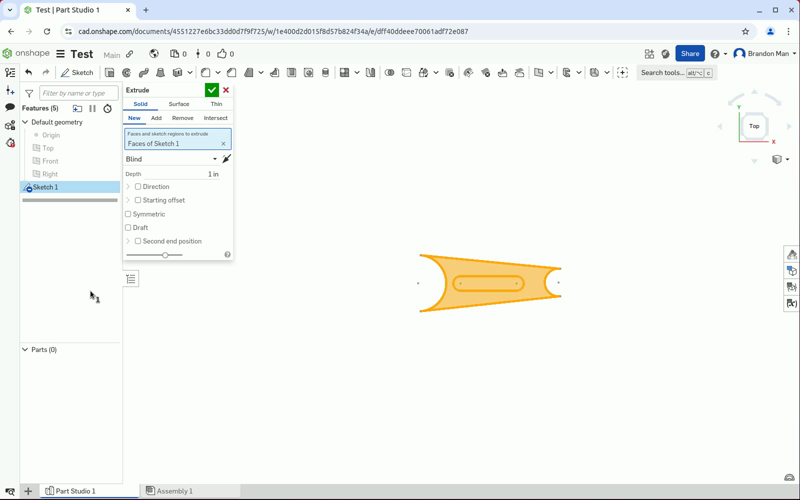
mouse_move(143, 106)
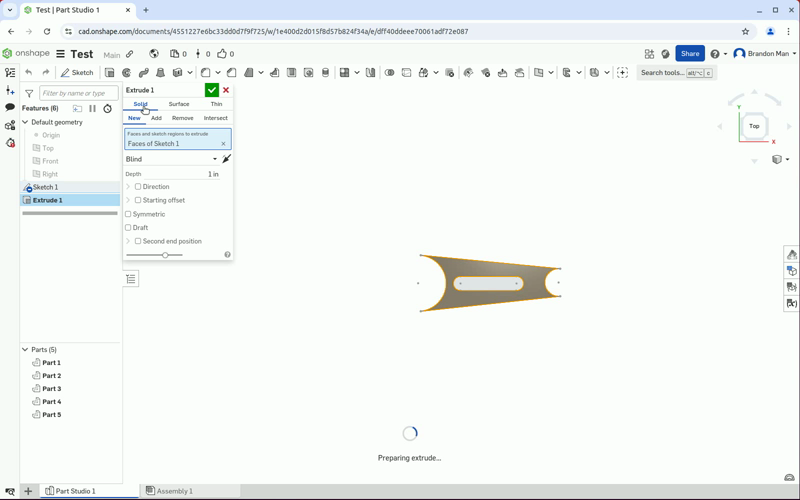
click(143, 106)
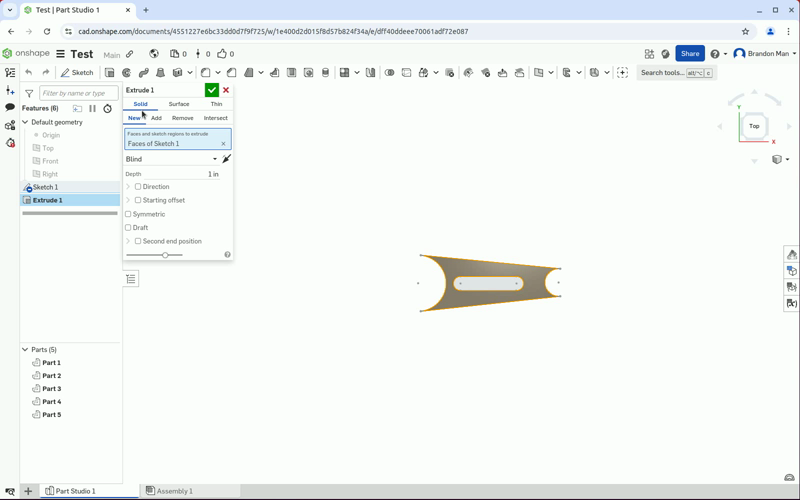
mouse_move(137, 120)
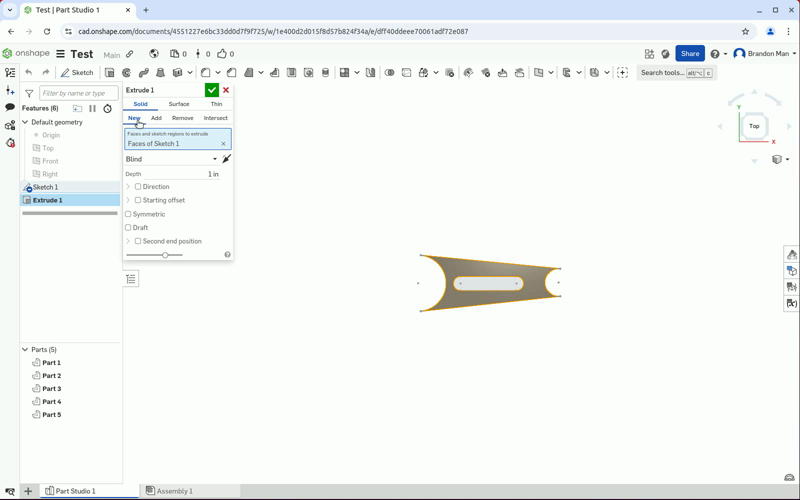
click(137, 120)
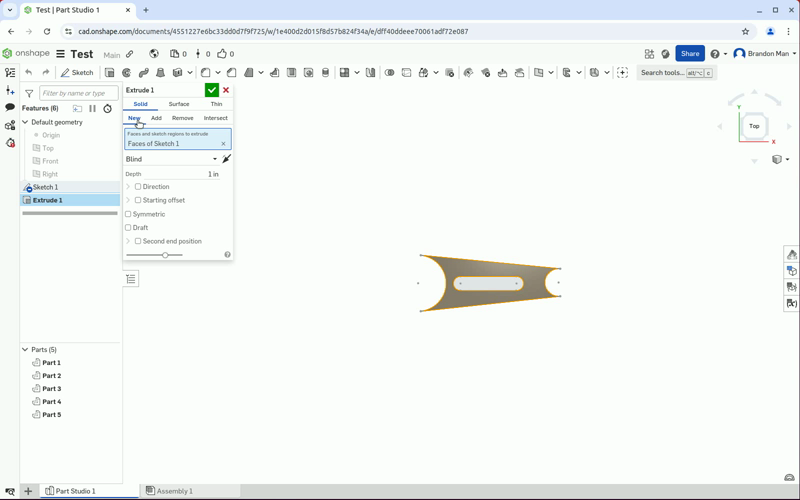
key(tab, 4)
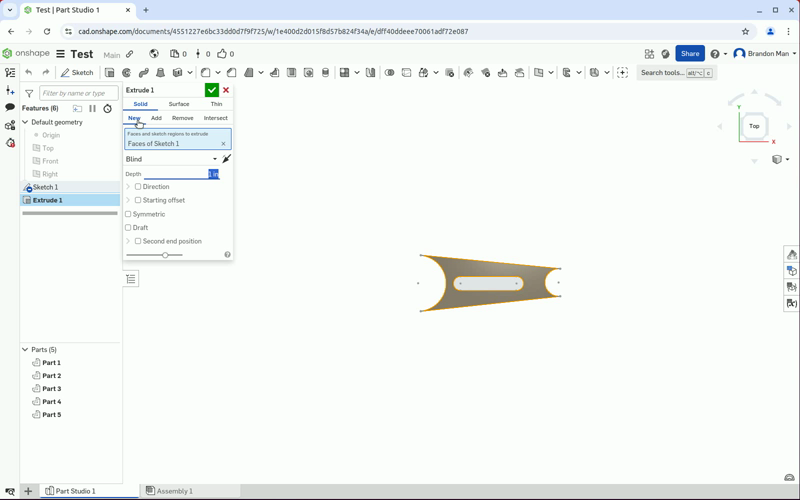
text(5.777)
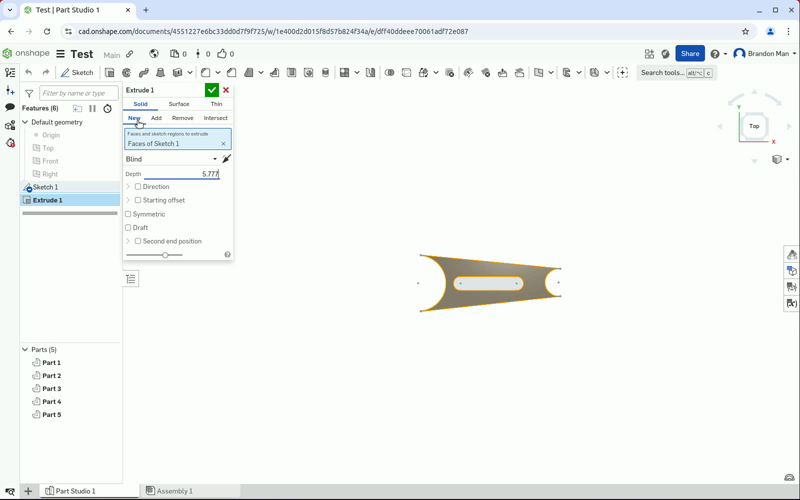
key(enter)
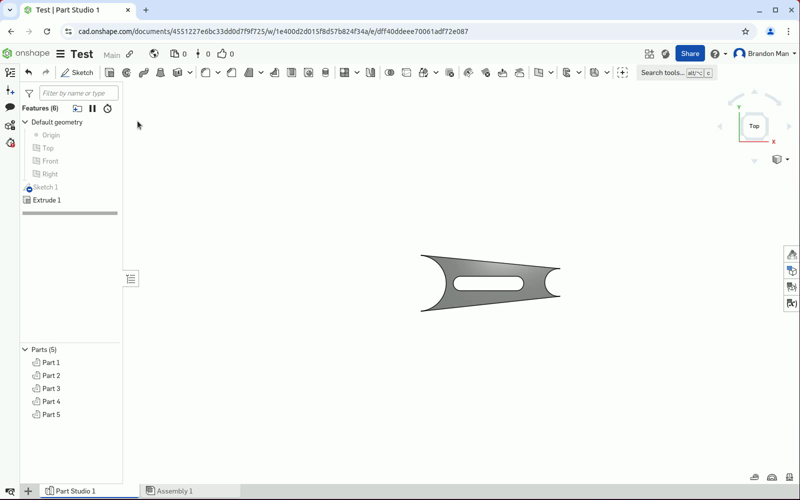
key(shift+h)
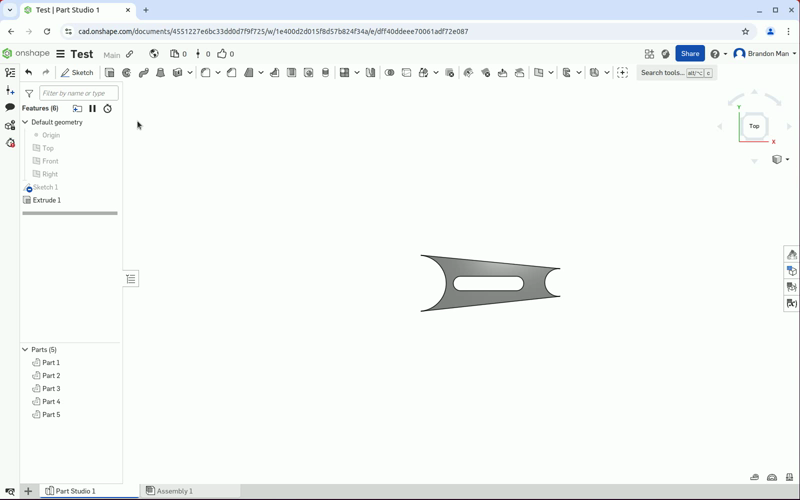
key(shift+h)
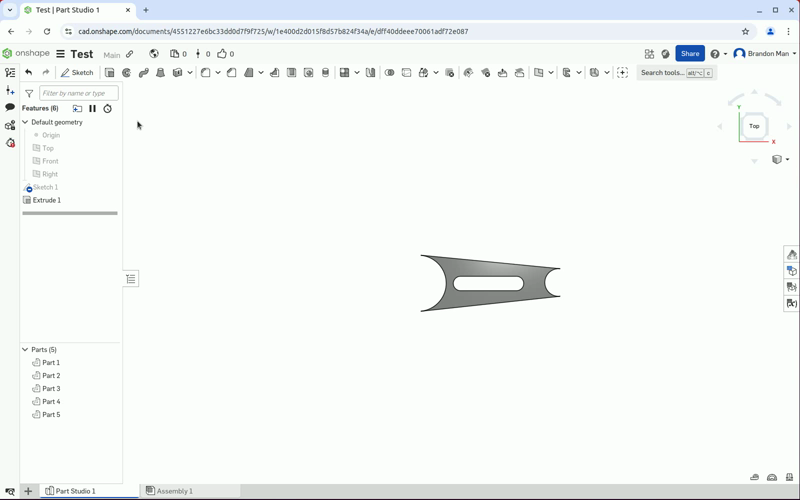
mouse_move(73, 189)
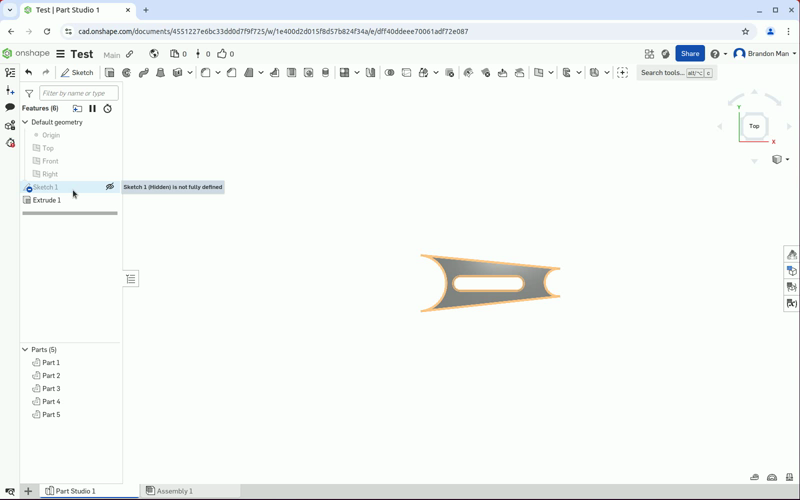
click(73, 189)
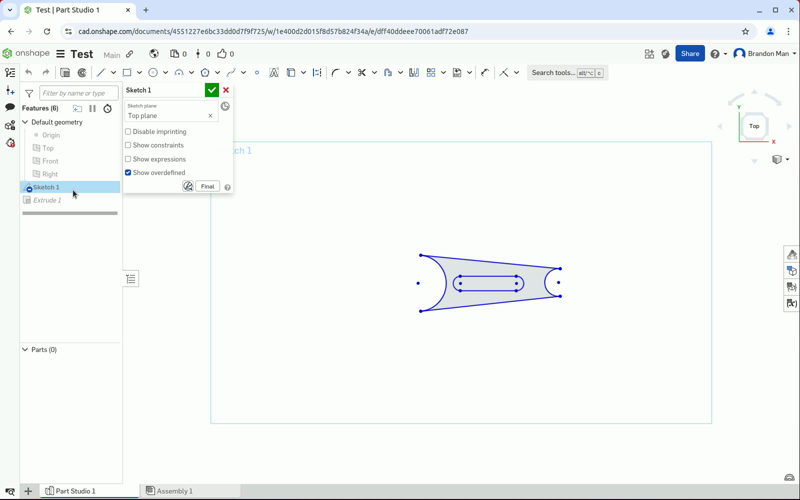
mouse_move(229, 92)
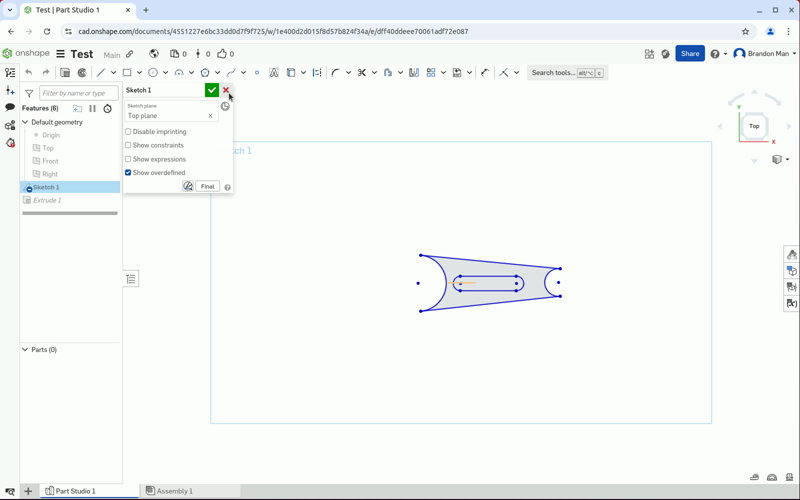
click(229, 92)
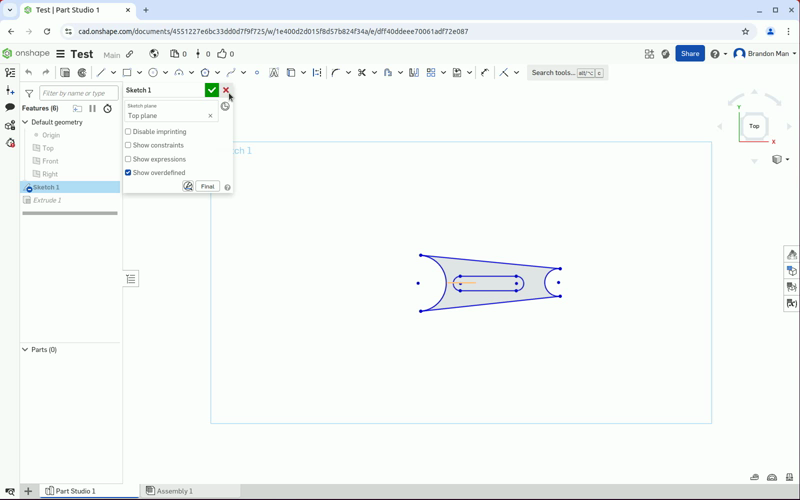
key(shift+s)
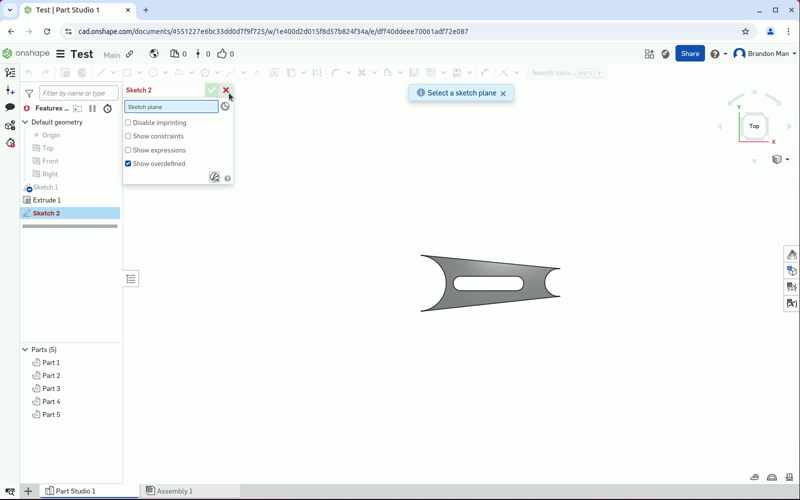
mouse_move(73, 150)
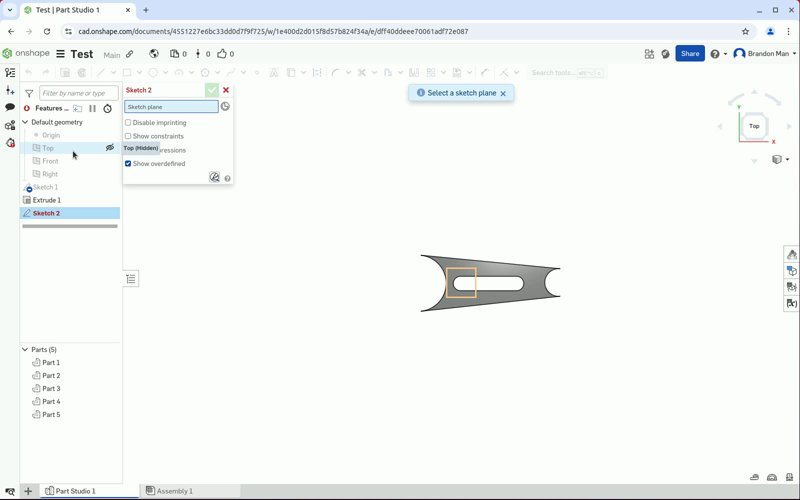
click(73, 150)
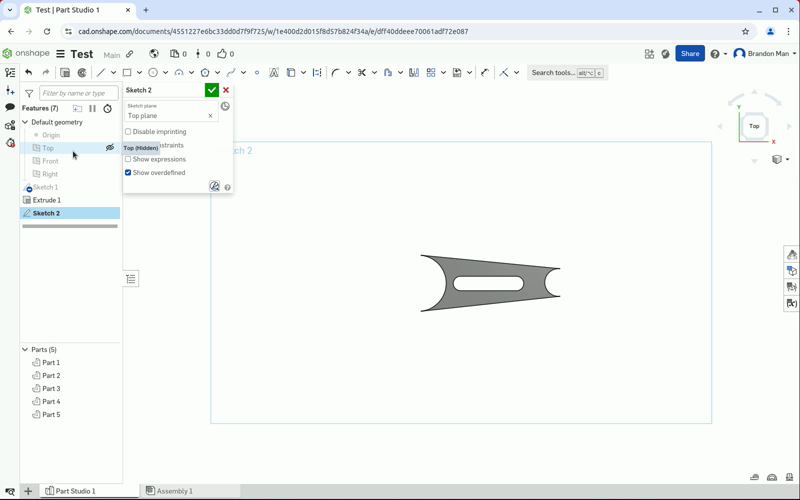
mouse_move(73, 352)
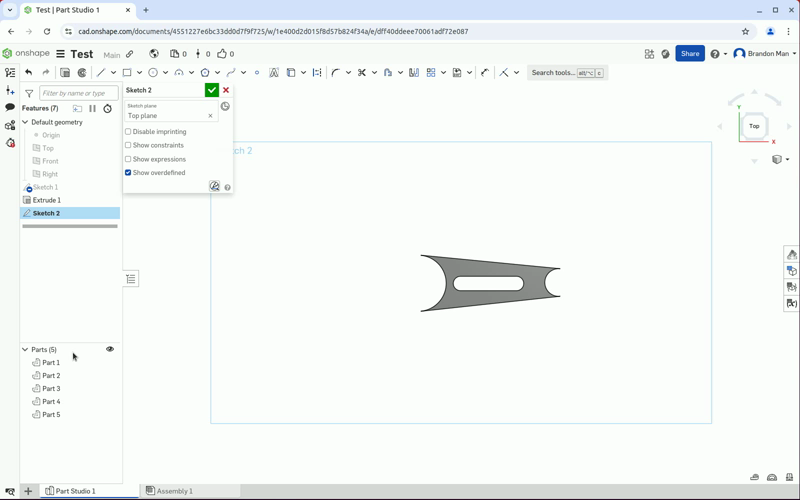
key(y)
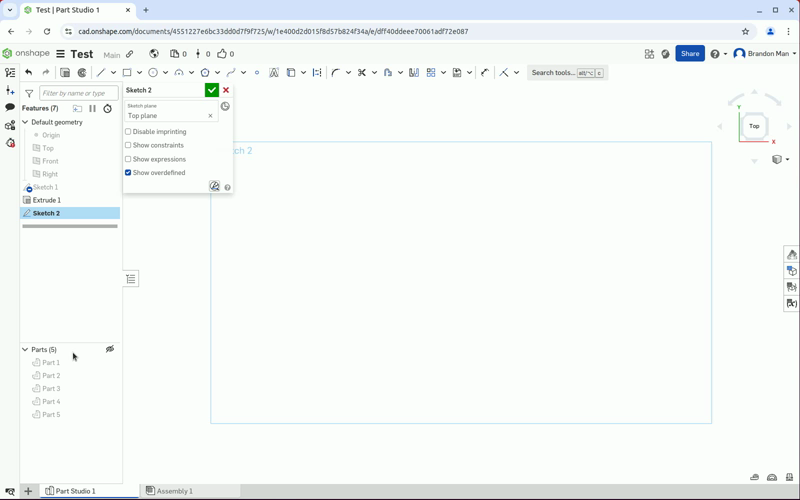
key(c)
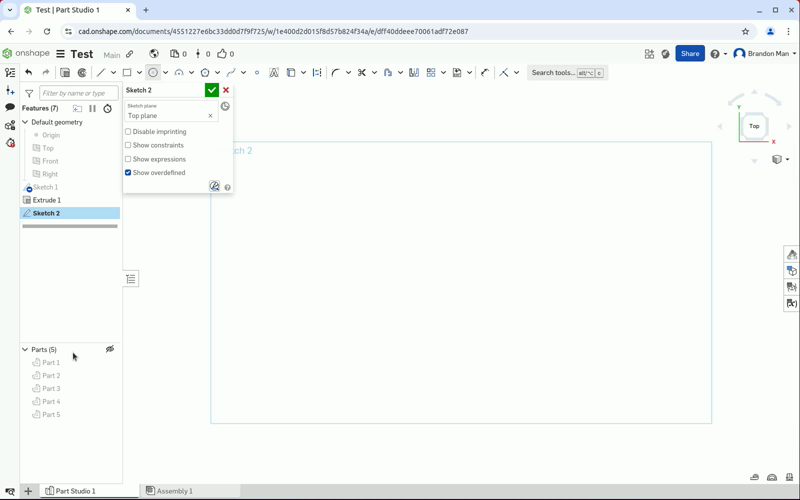
key_down(shift)
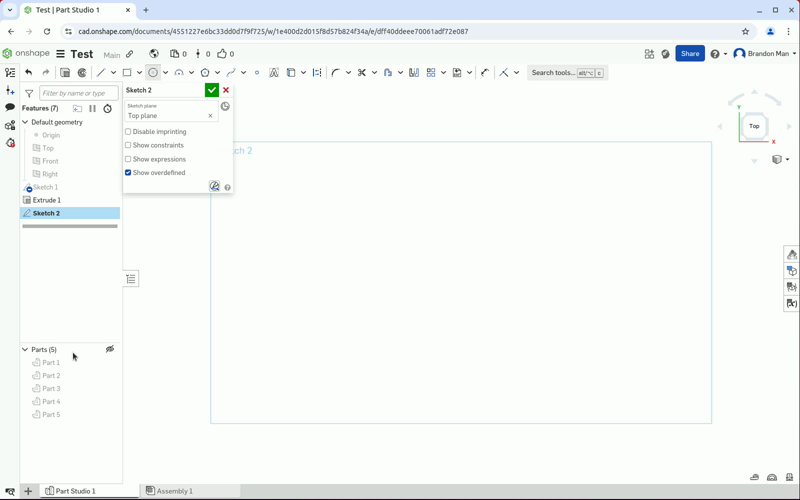
mouse_move(419, 282)
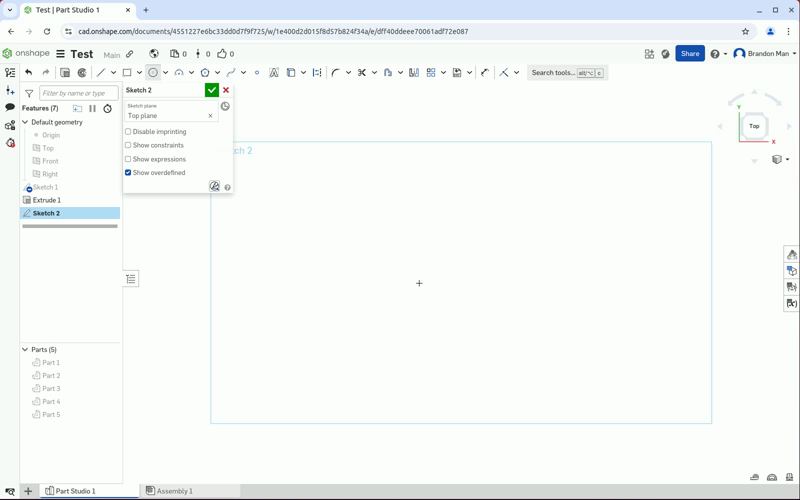
click(419, 282)
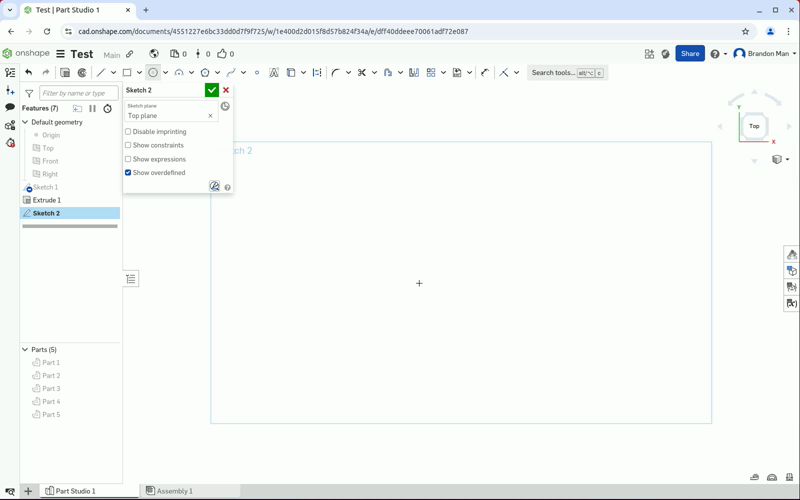
key_up(shift)
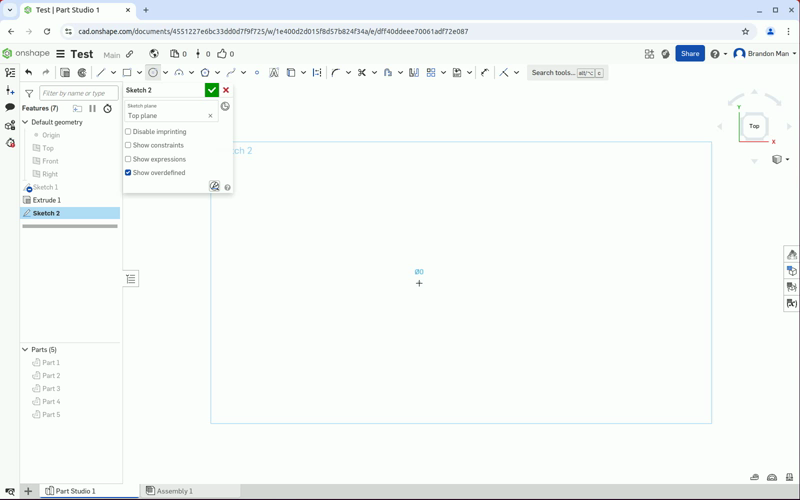
mouse_move(447, 282)
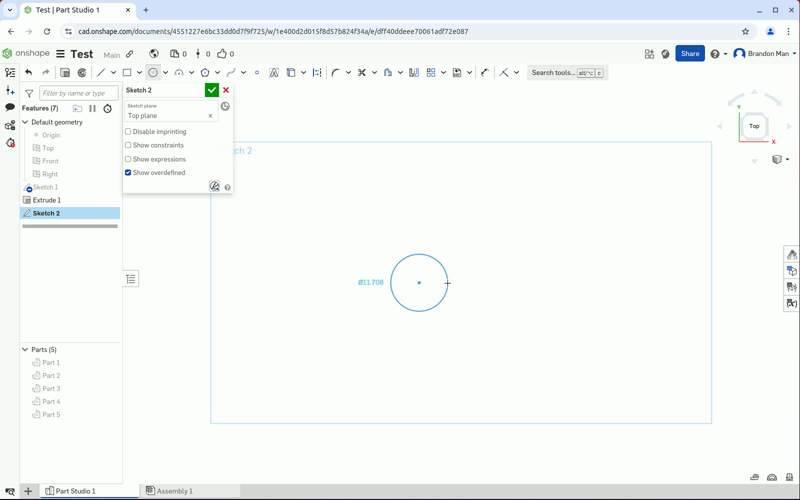
click(447, 282)
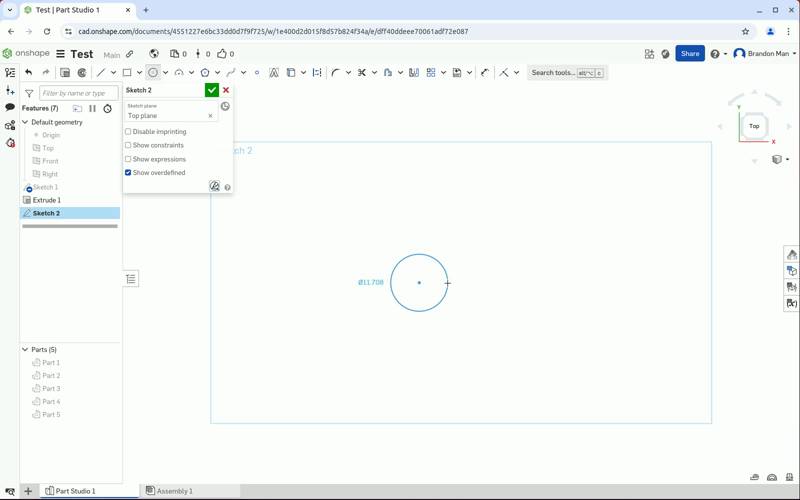
key(esc)
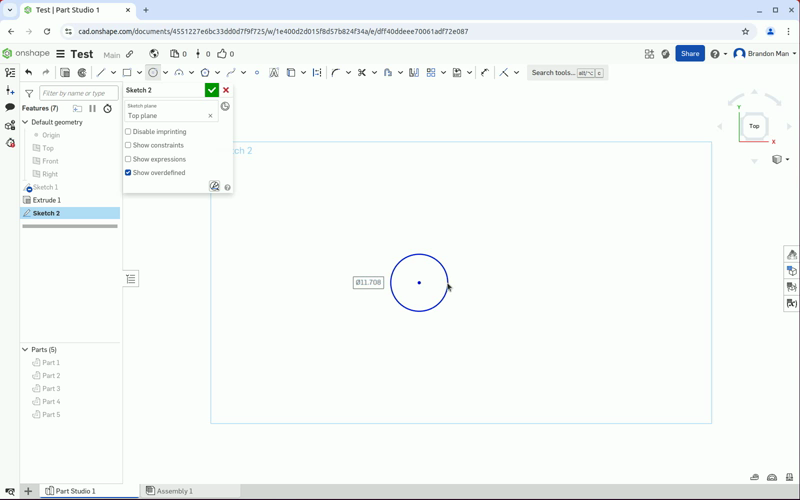
key(c)
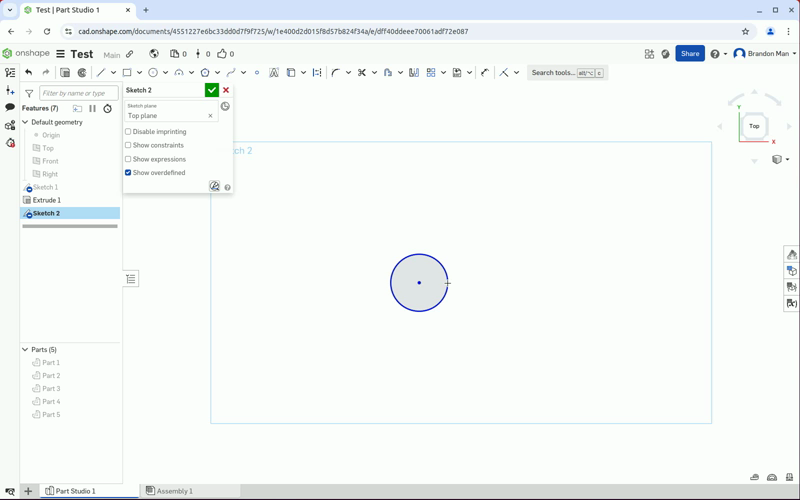
key_down(shift)
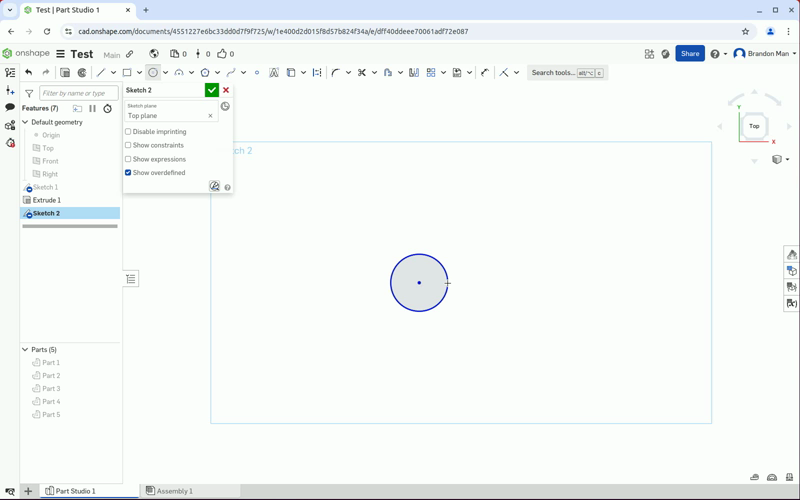
mouse_move(419, 282)
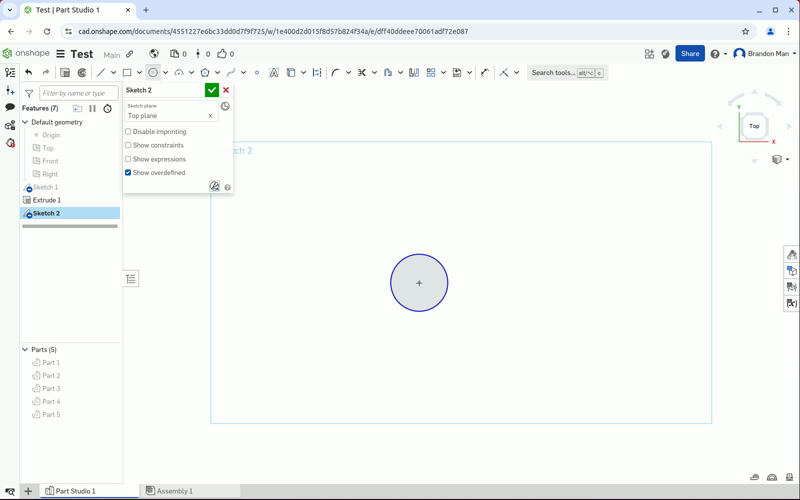
click(419, 282)
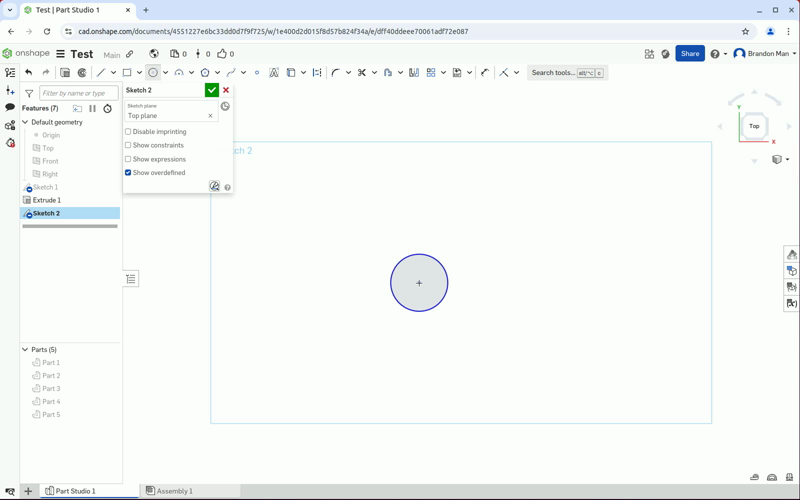
key_up(shift)
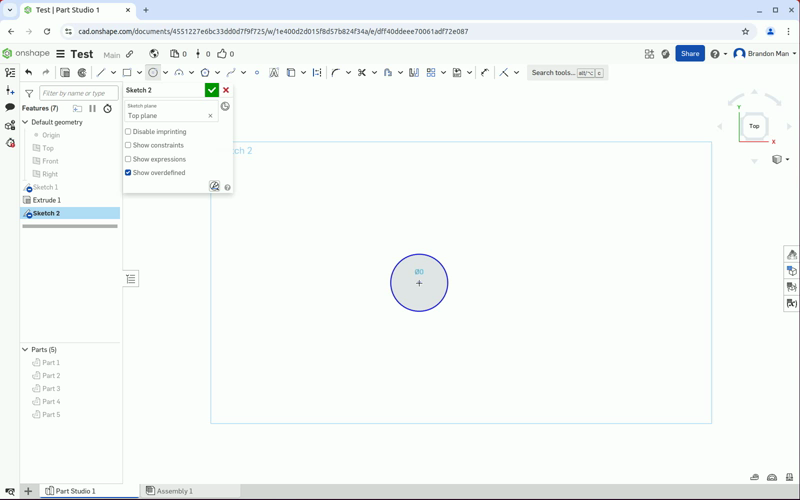
mouse_move(440, 282)
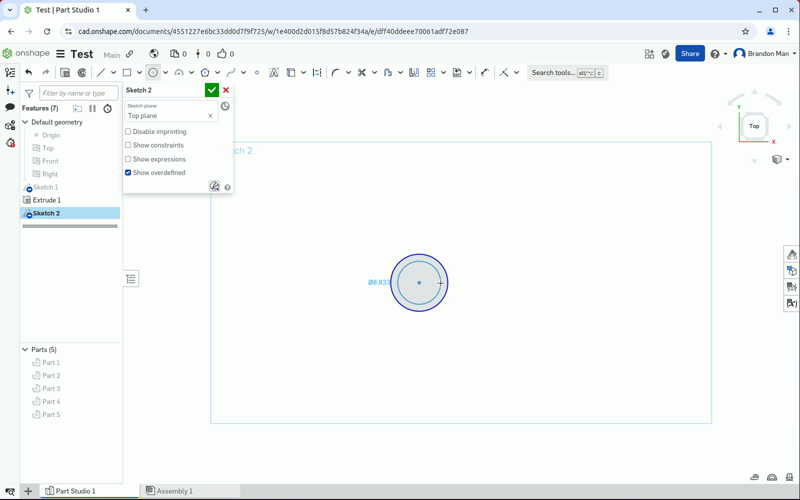
click(440, 282)
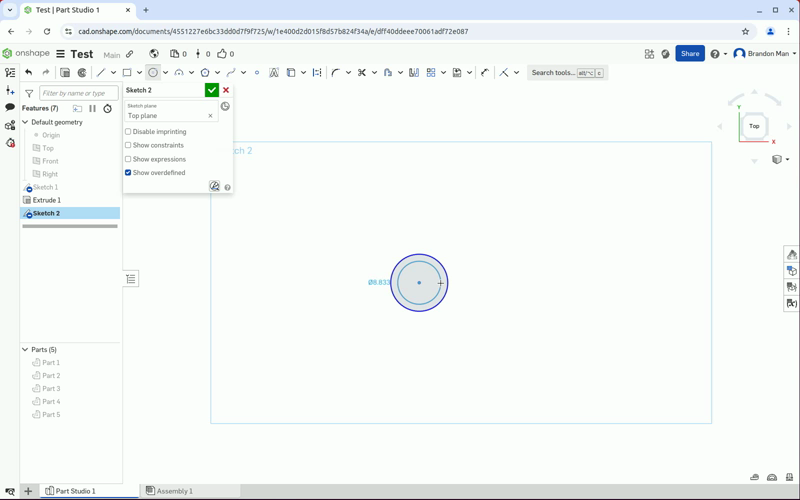
key(esc)
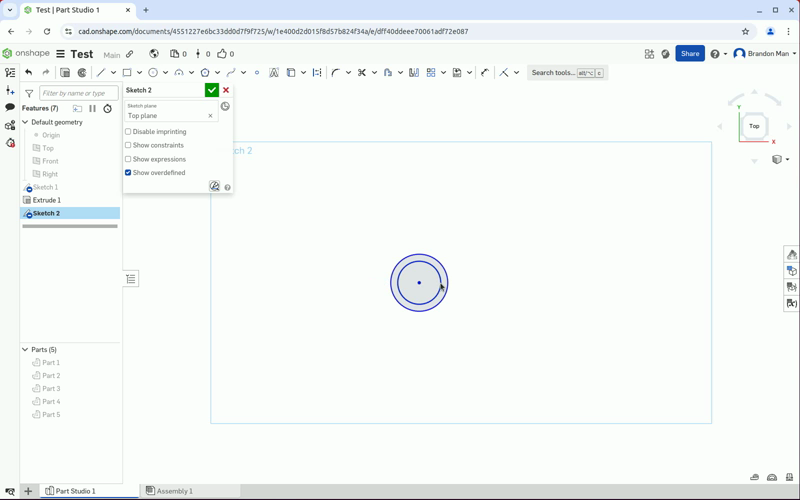
mouse_move(434, 262)
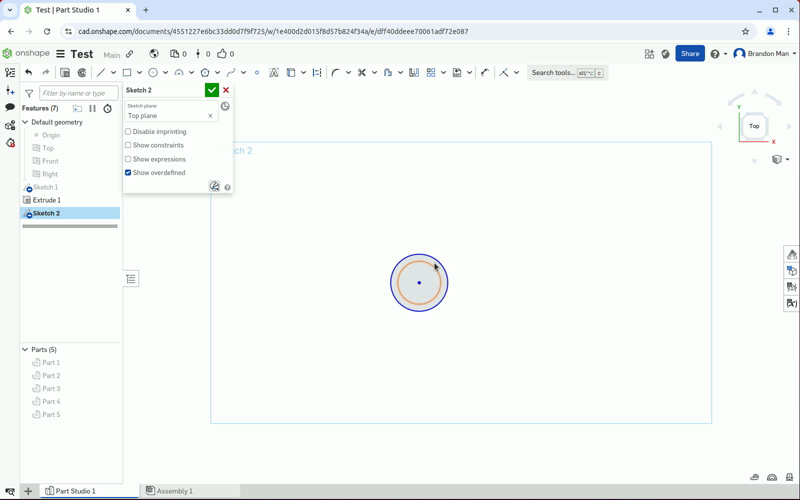
scroll(6)
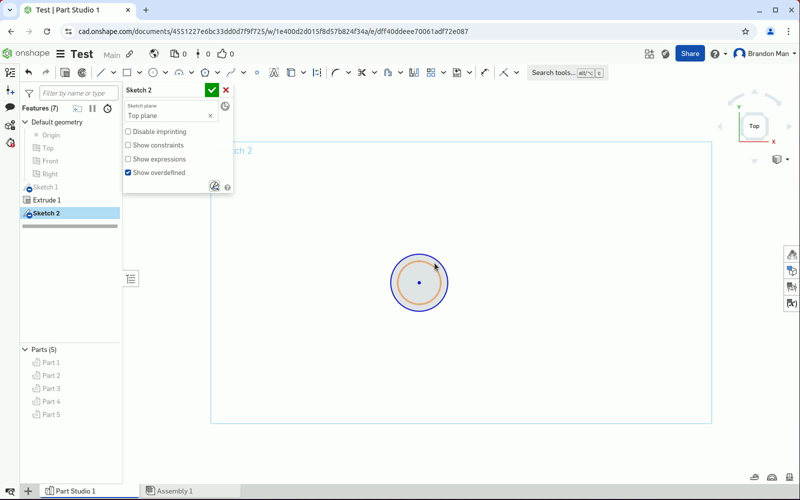
scroll(6)
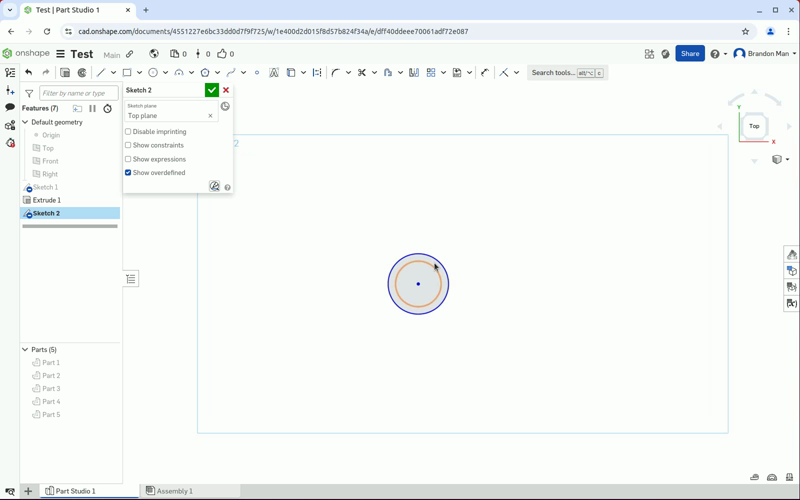
scroll(6)
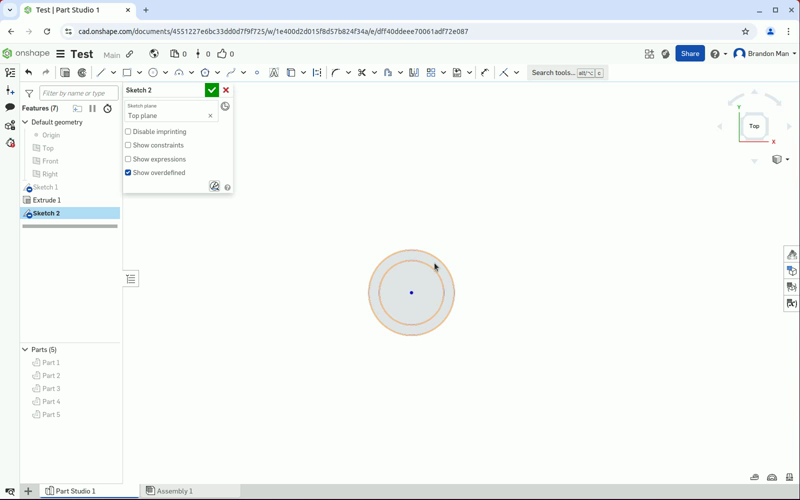
scroll(6)
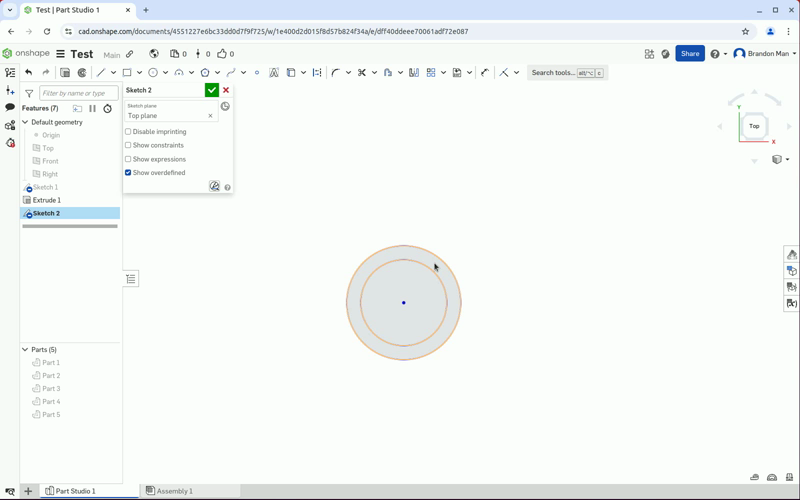
scroll(6)
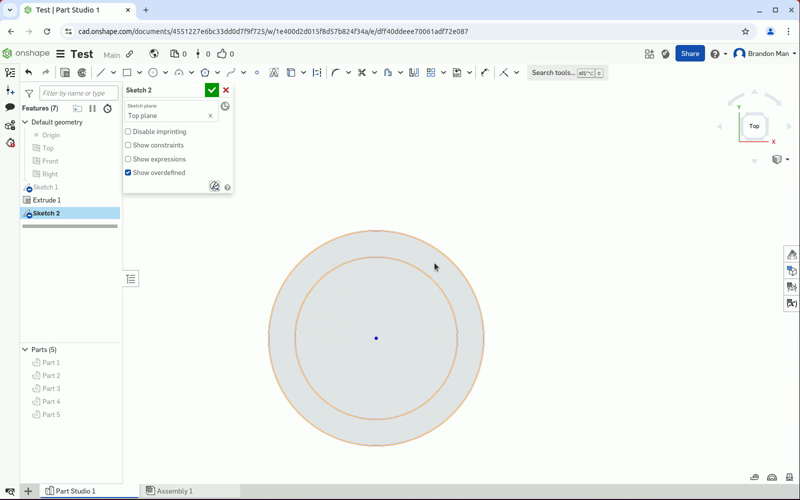
scroll(6)
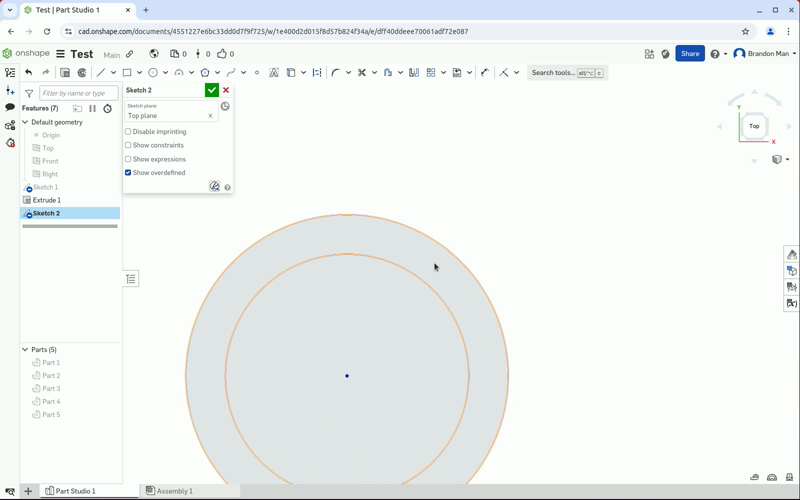
scroll(6)
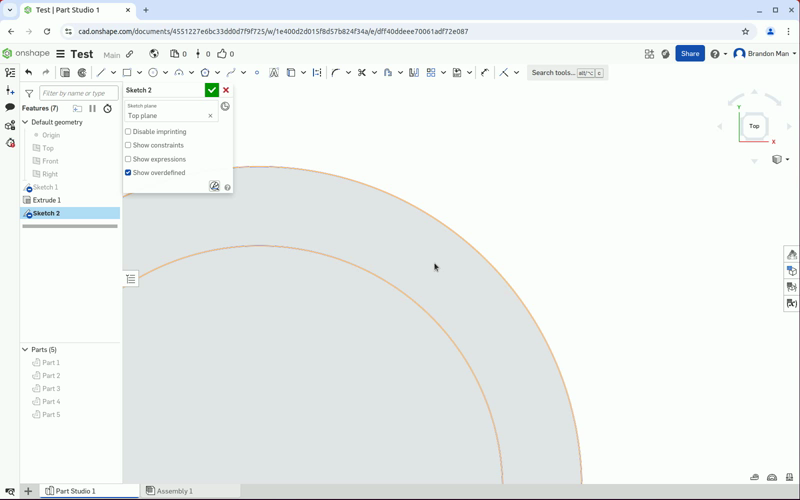
click(434, 262)
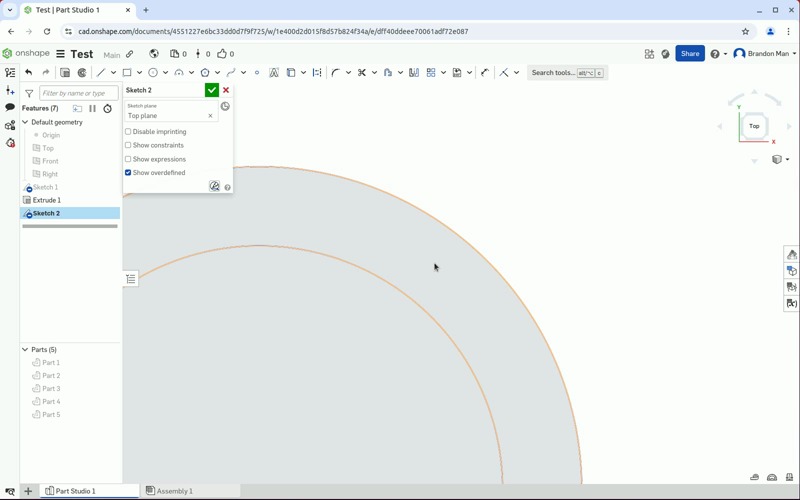
scroll(-6)
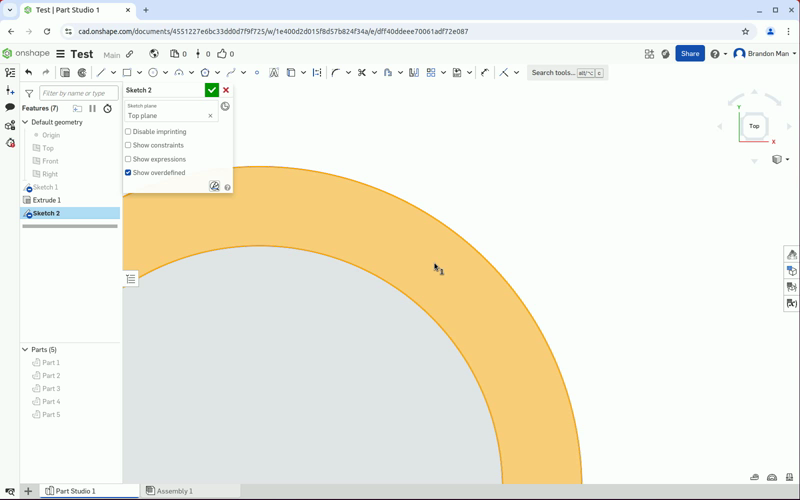
scroll(-6)
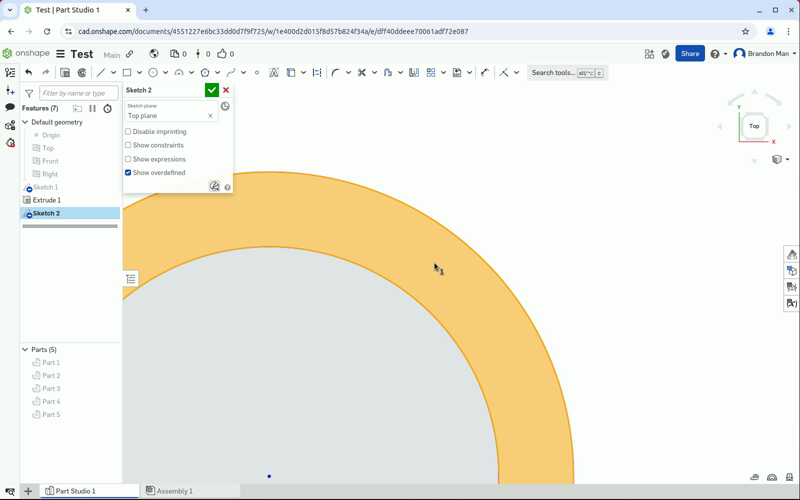
scroll(-6)
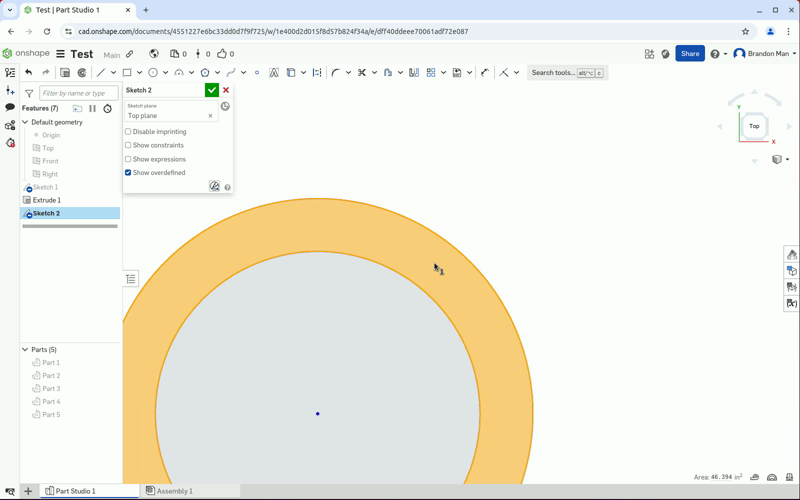
scroll(-6)
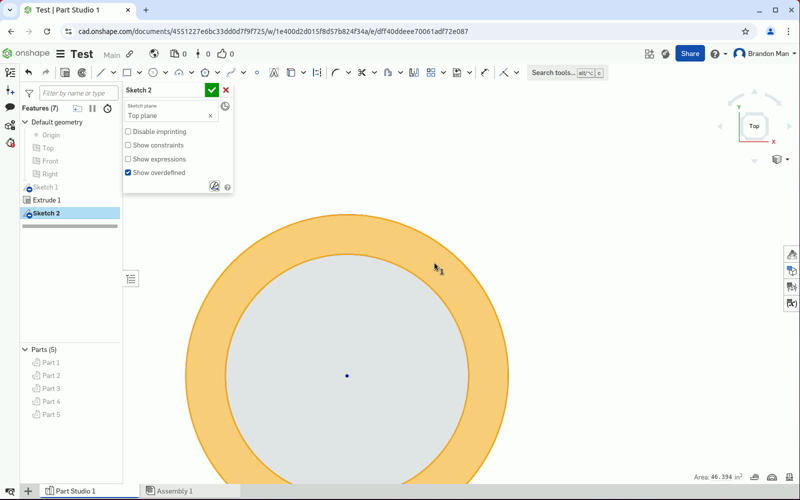
scroll(-6)
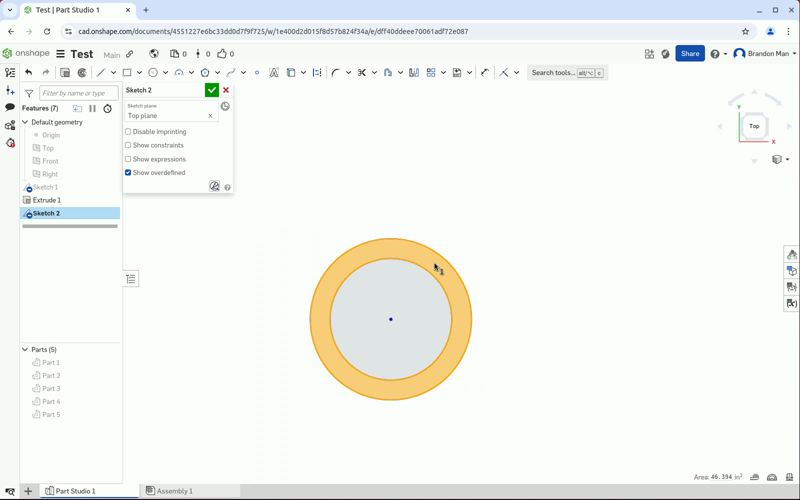
scroll(-6)
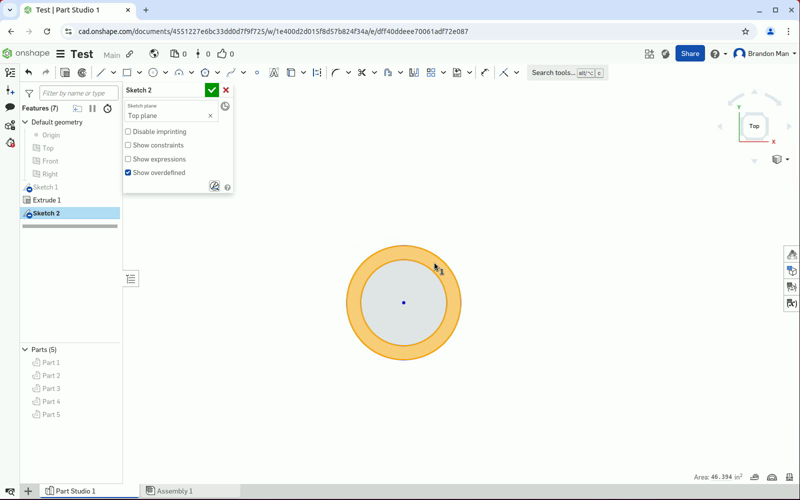
scroll(-6)
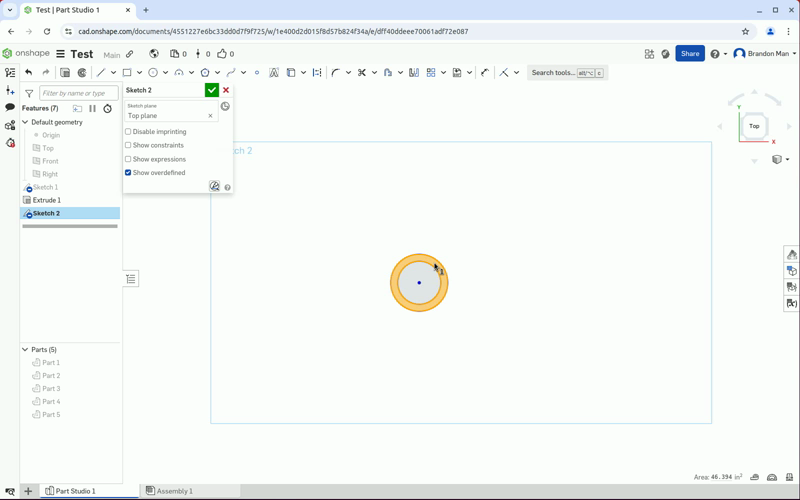
mouse_move(73, 352)
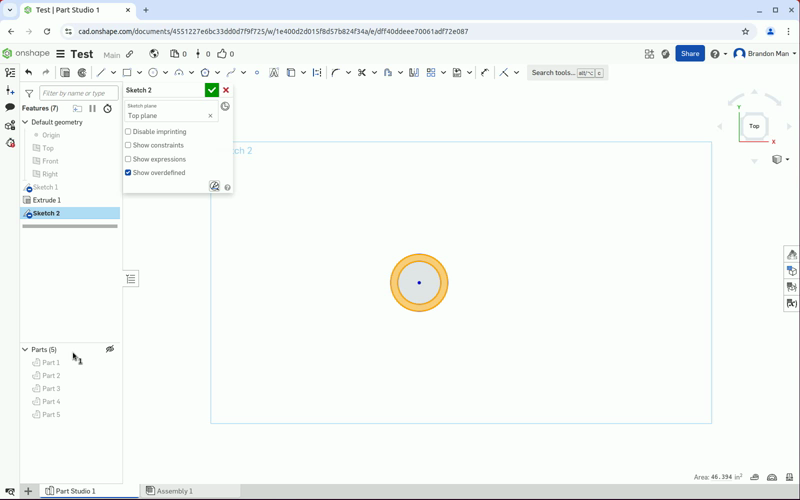
key(shift+y)
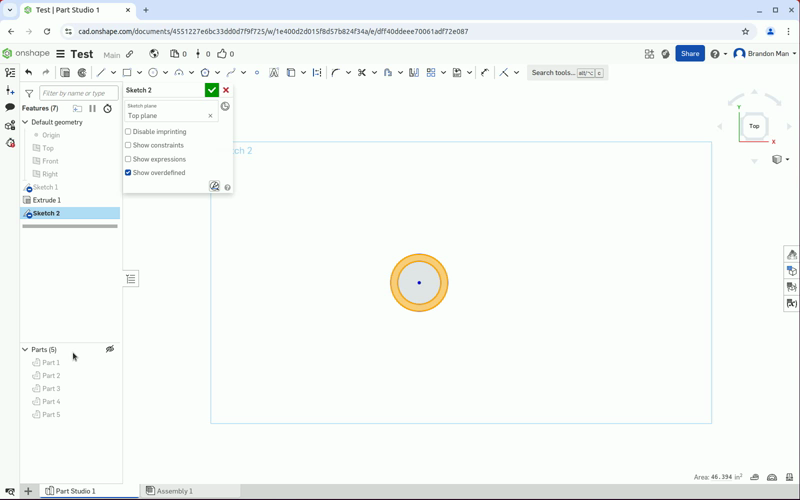
key(shift+e)
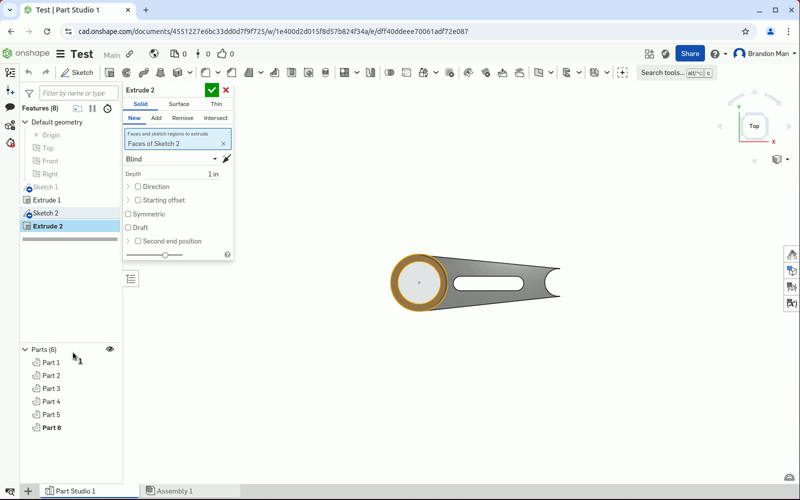
mouse_move(143, 106)
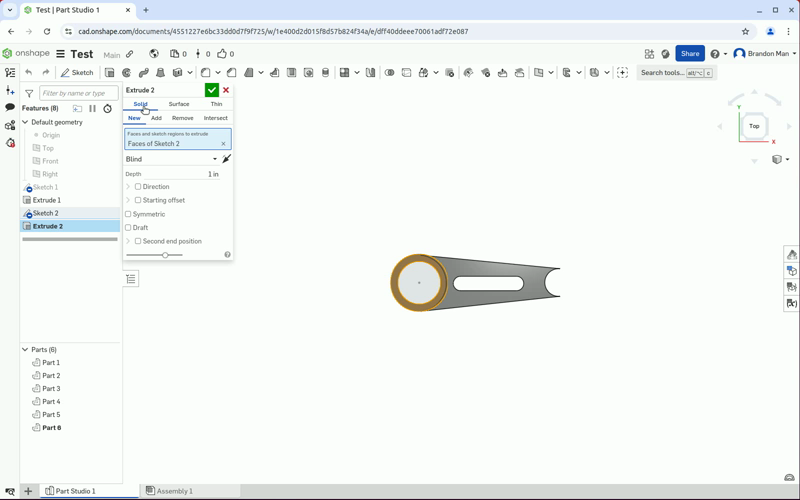
click(143, 106)
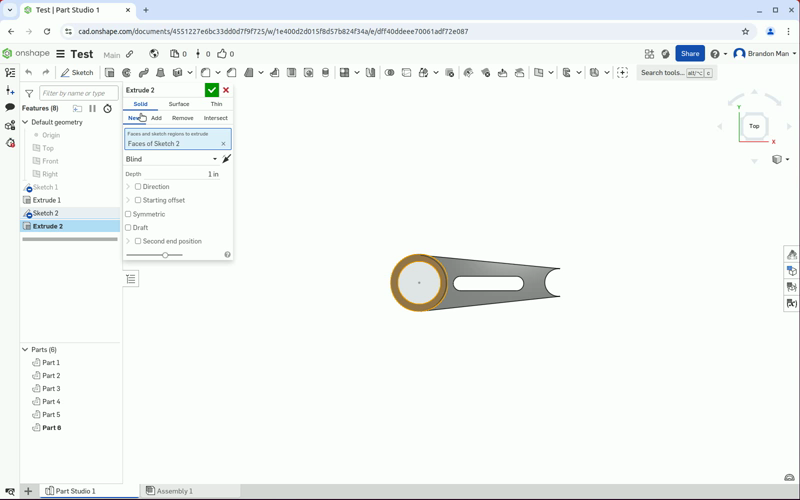
mouse_move(137, 120)
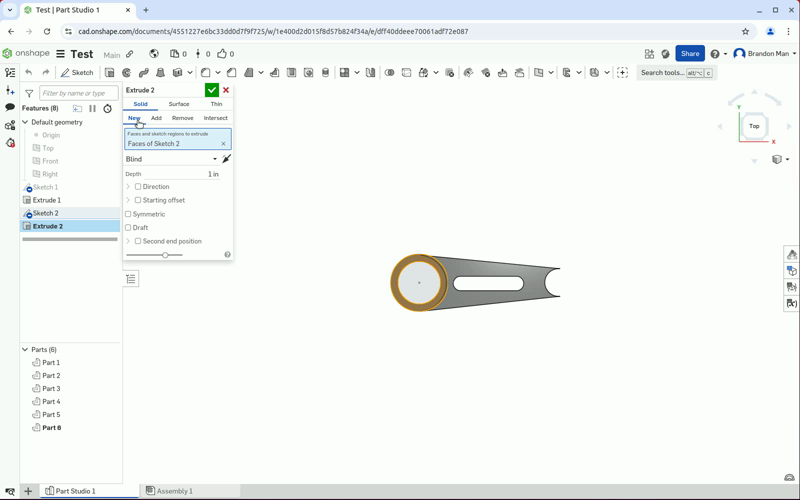
click(137, 120)
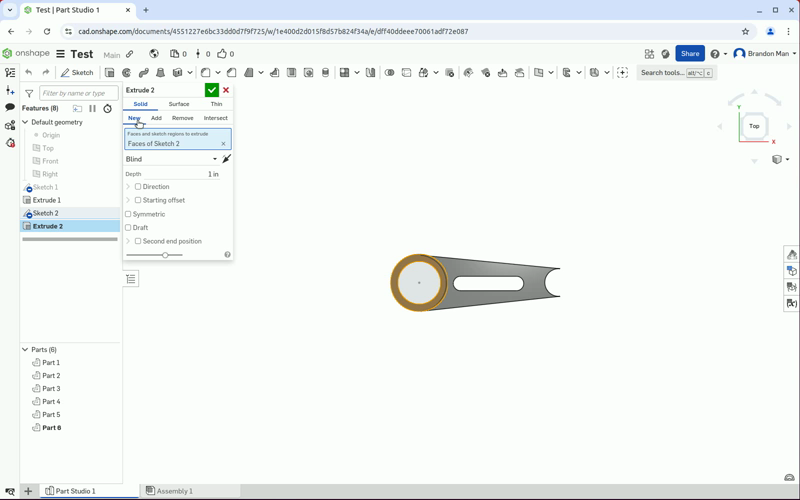
key(tab, 4)
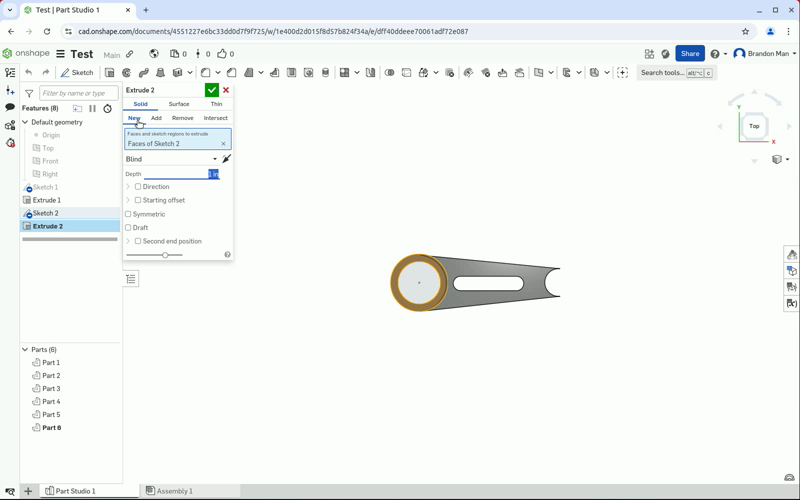
text(8.666)
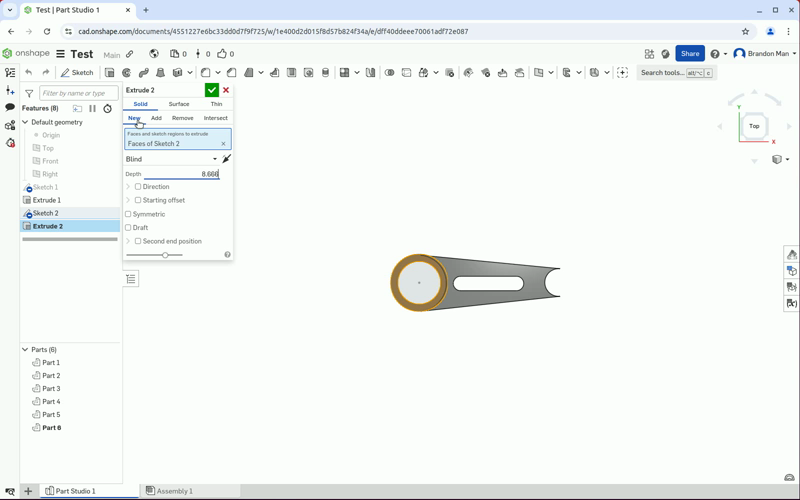
key(enter)
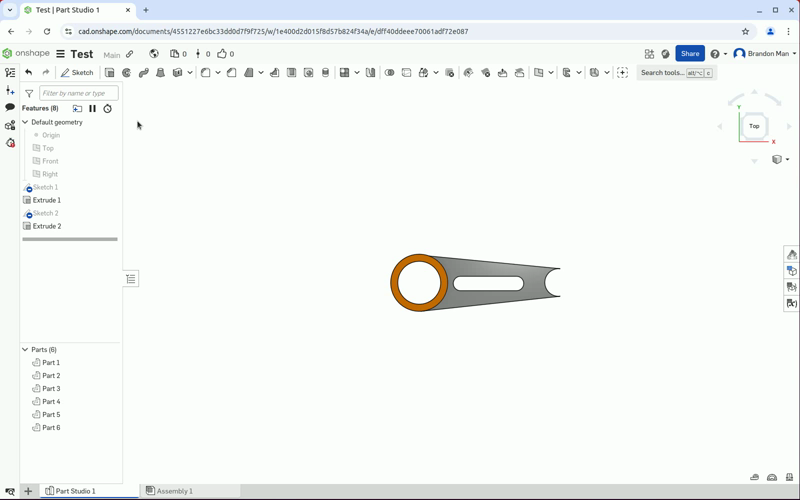
key(shift+h)
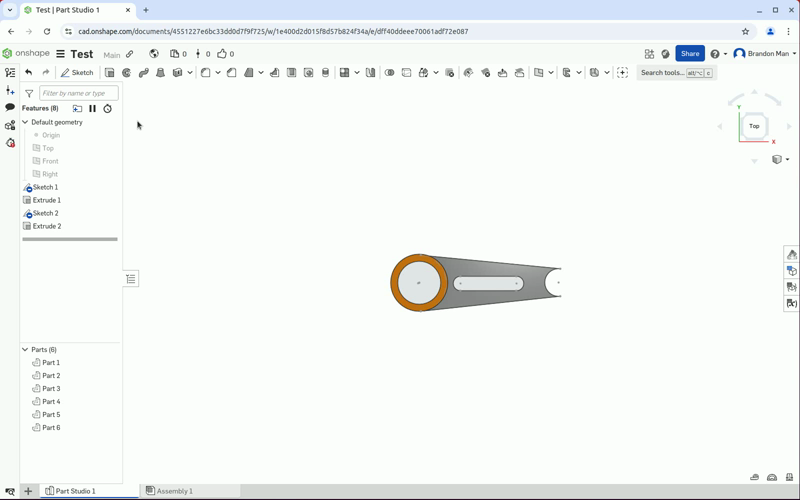
key(shift+h)
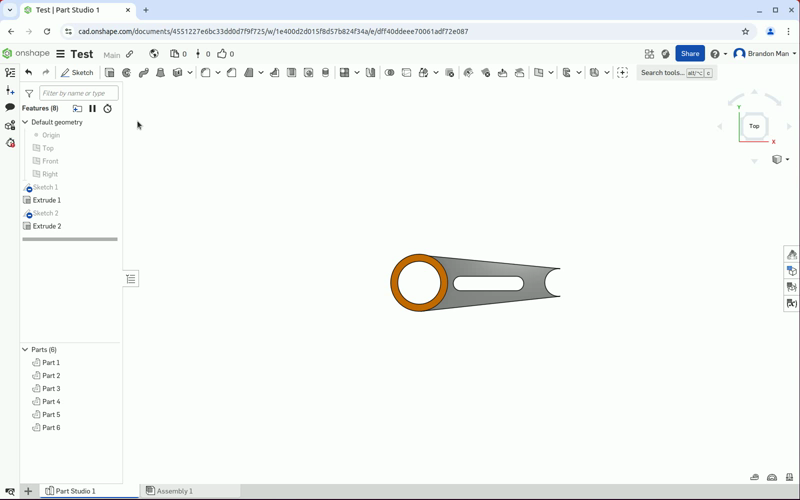
mouse_move(73, 189)
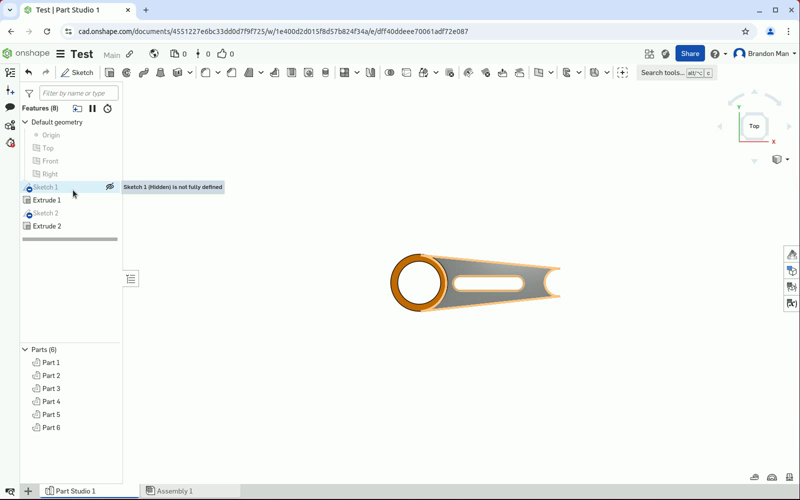
click(73, 189)
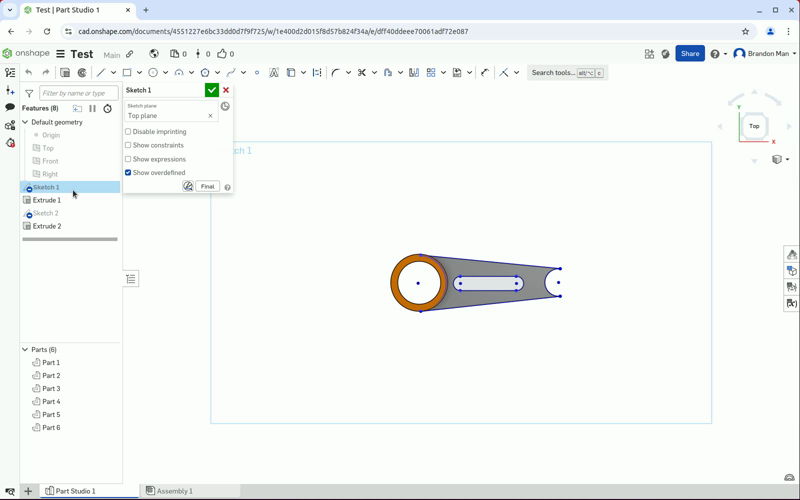
mouse_move(229, 92)
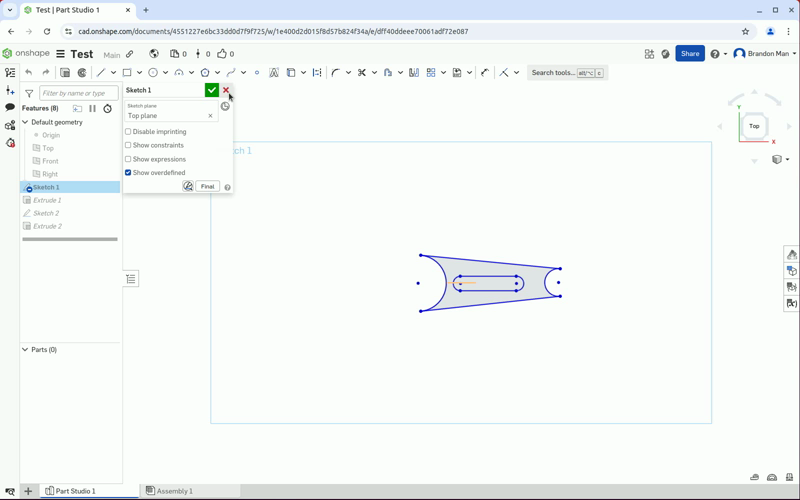
click(229, 92)
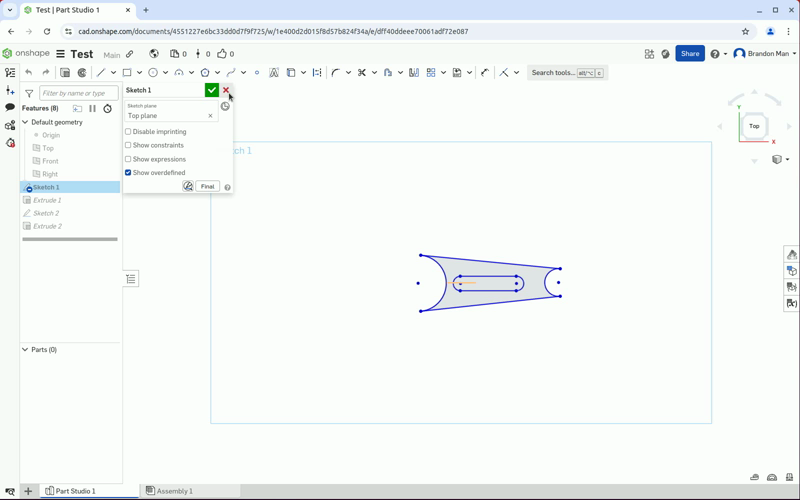
key(shift+s)
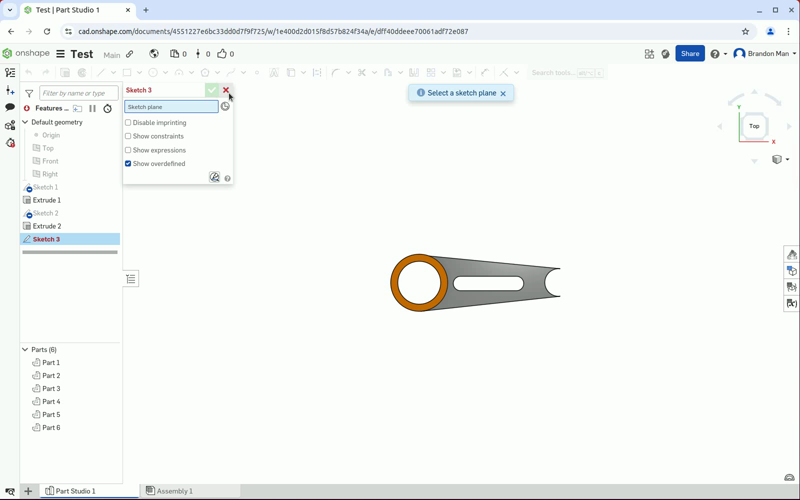
mouse_move(73, 150)
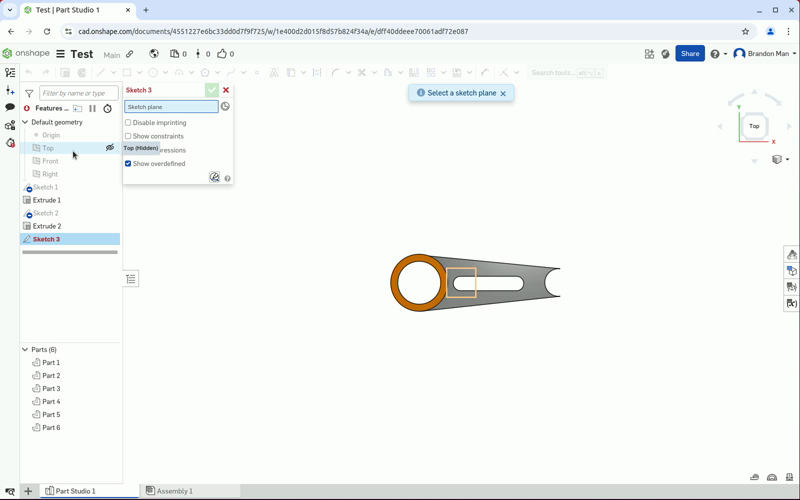
click(73, 150)
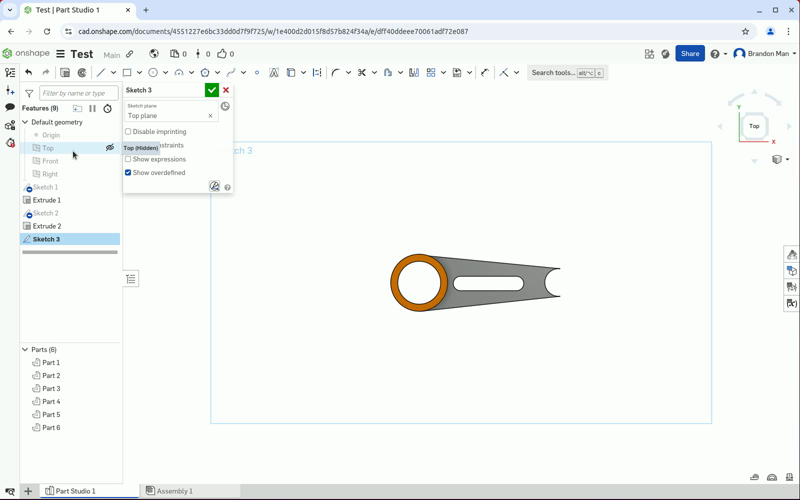
mouse_move(73, 352)
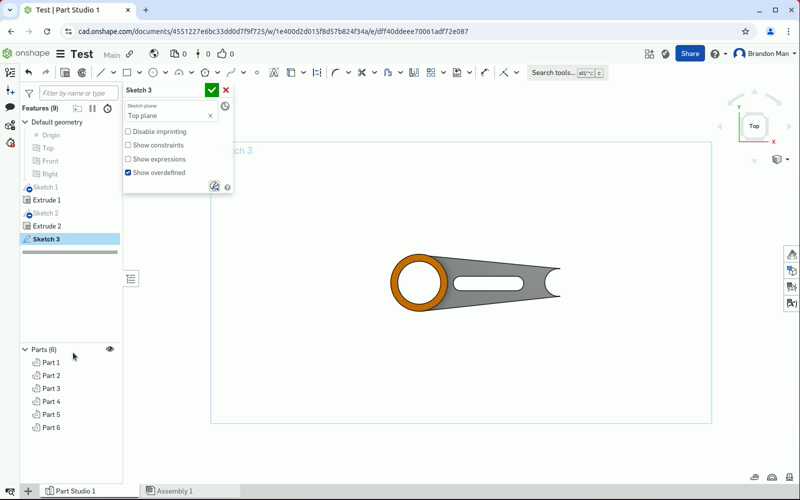
key(y)
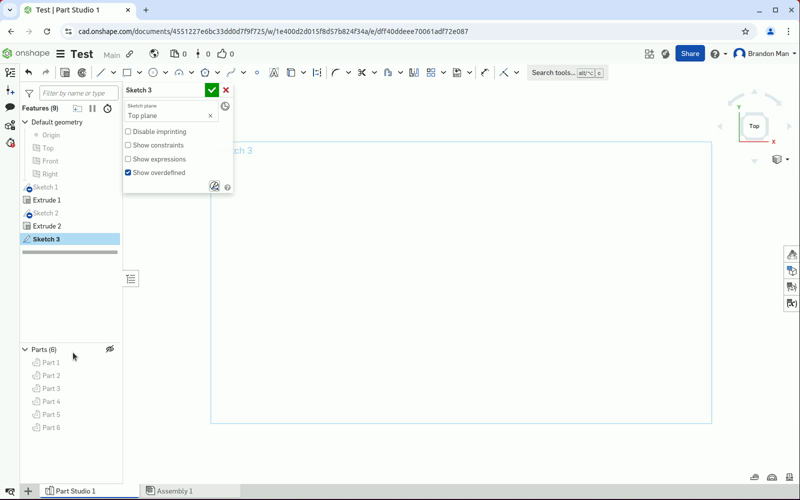
key(c)
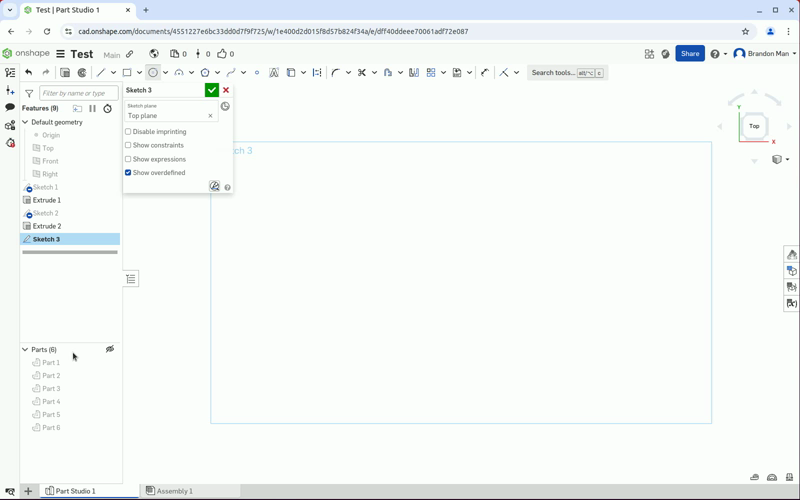
key_down(shift)
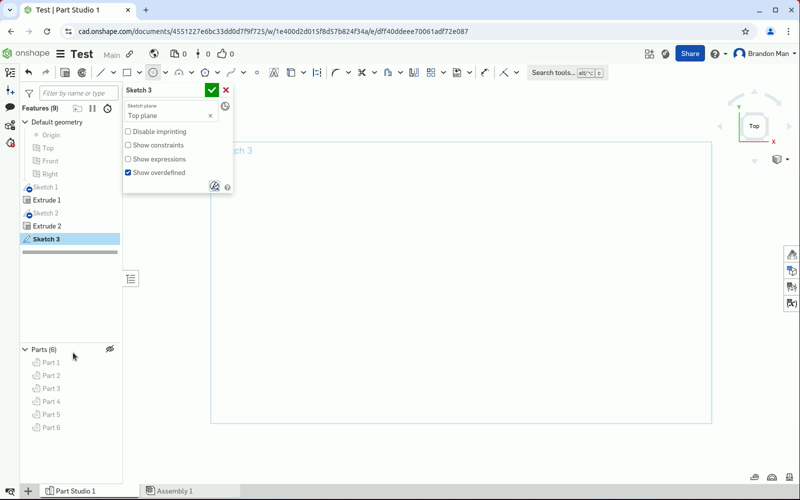
mouse_move(559, 282)
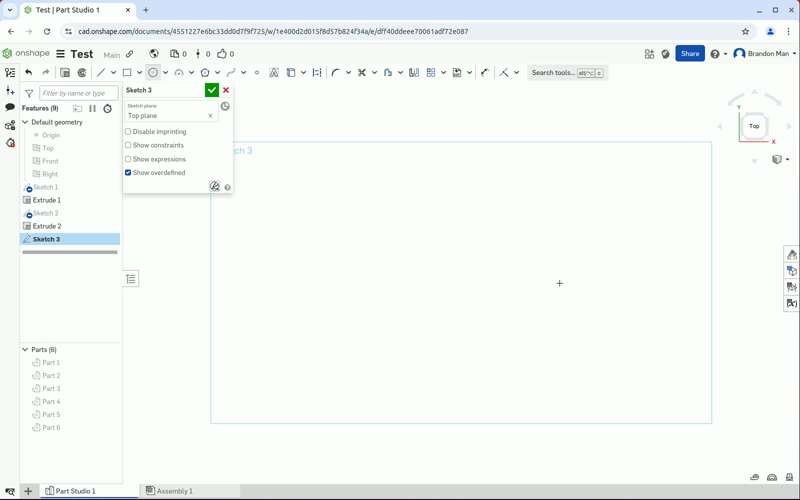
click(559, 282)
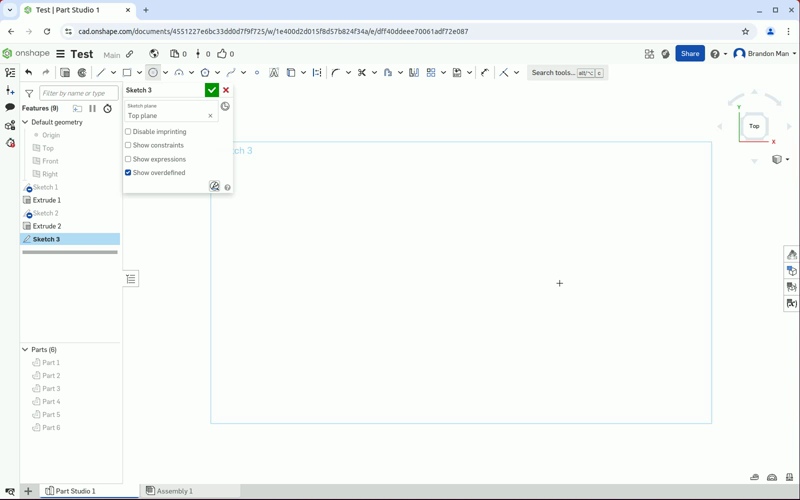
key_up(shift)
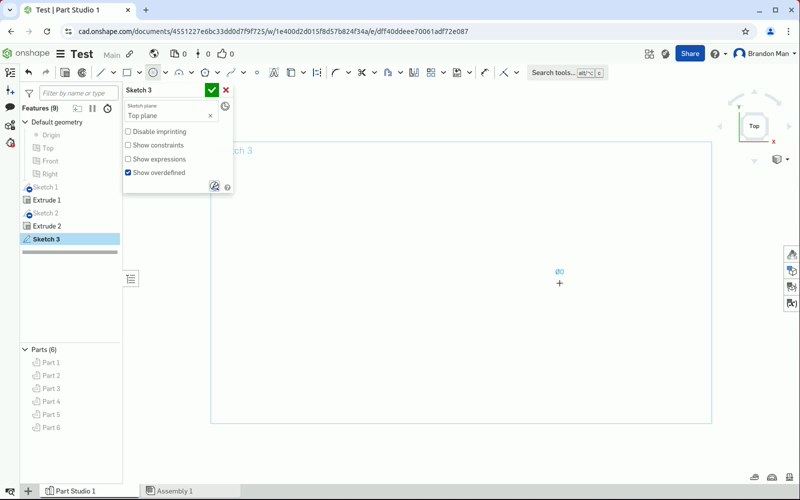
mouse_move(574, 282)
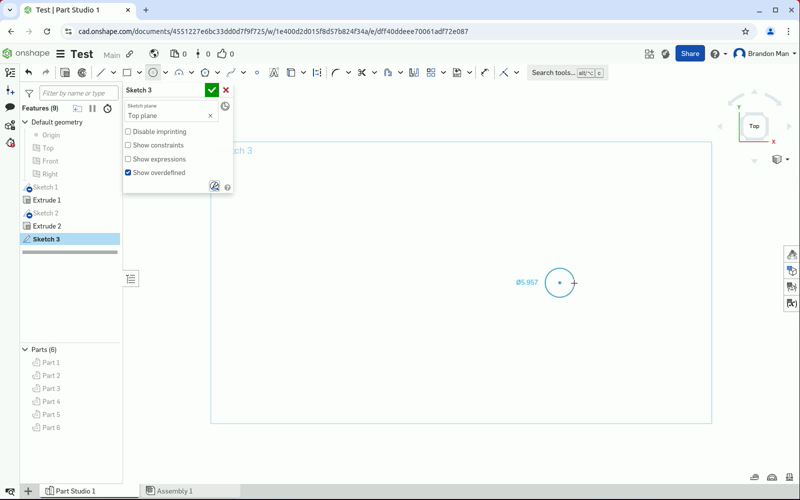
click(574, 282)
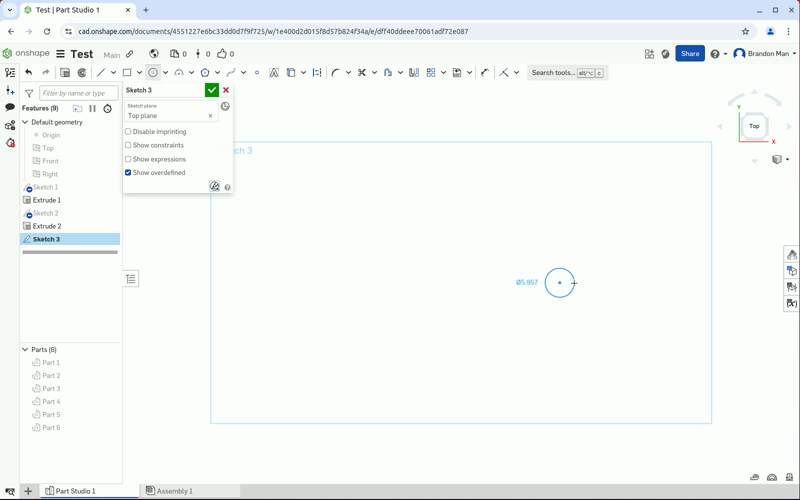
key(esc)
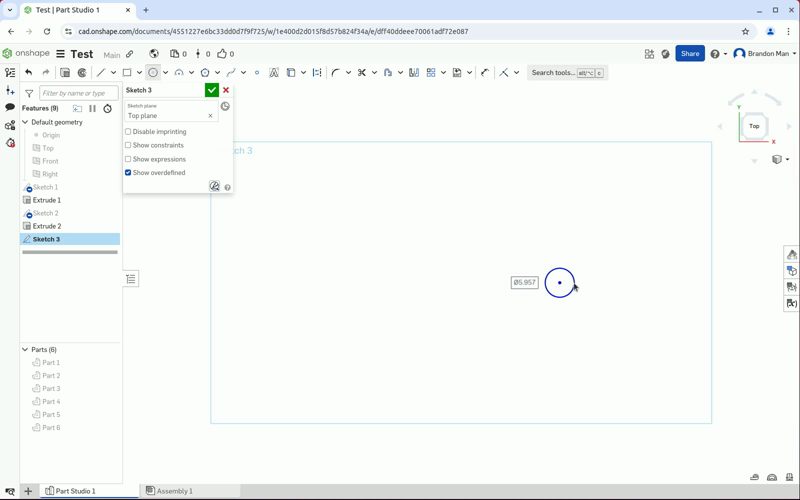
key(c)
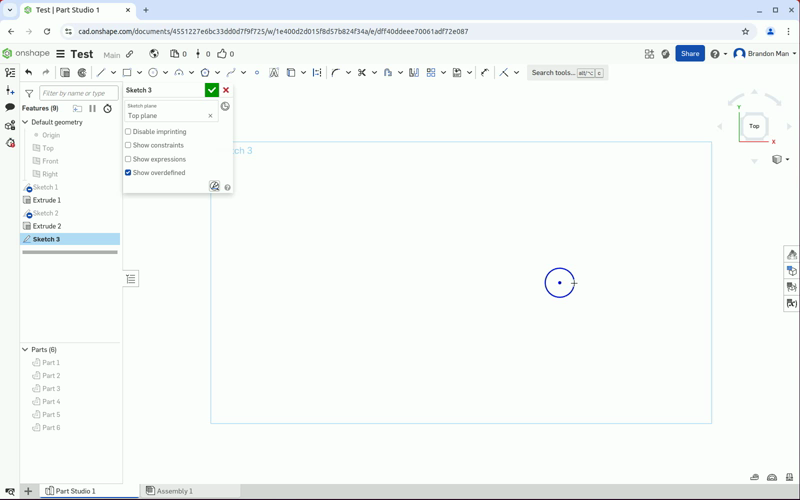
key_down(shift)
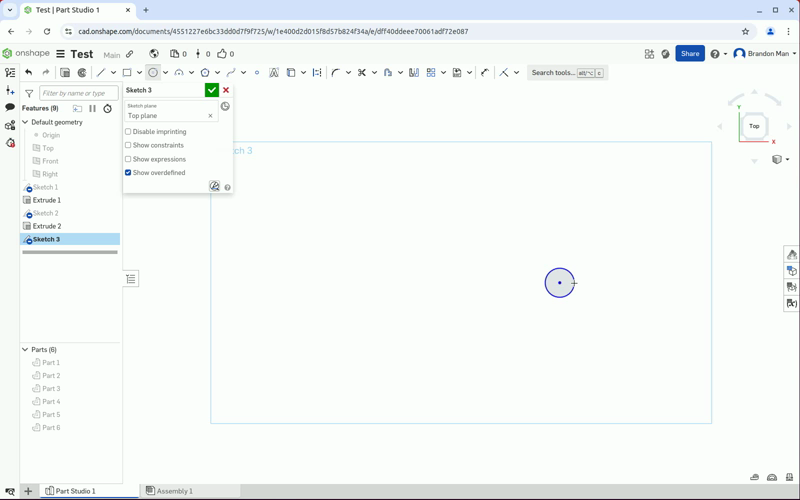
mouse_move(559, 282)
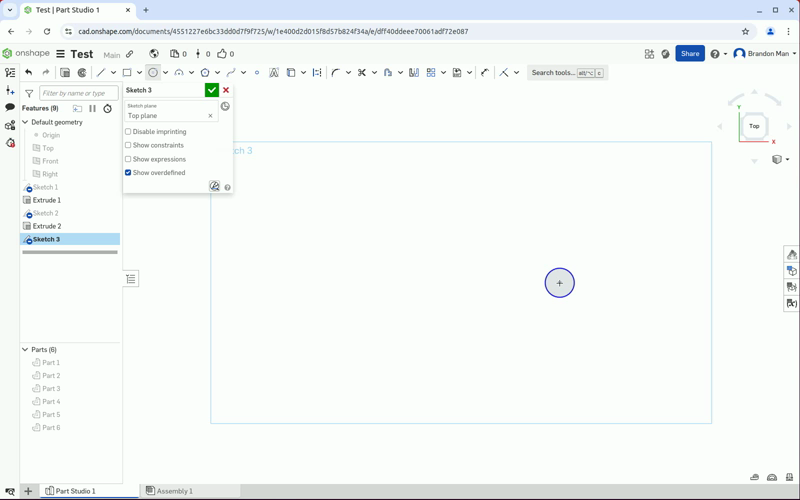
click(559, 282)
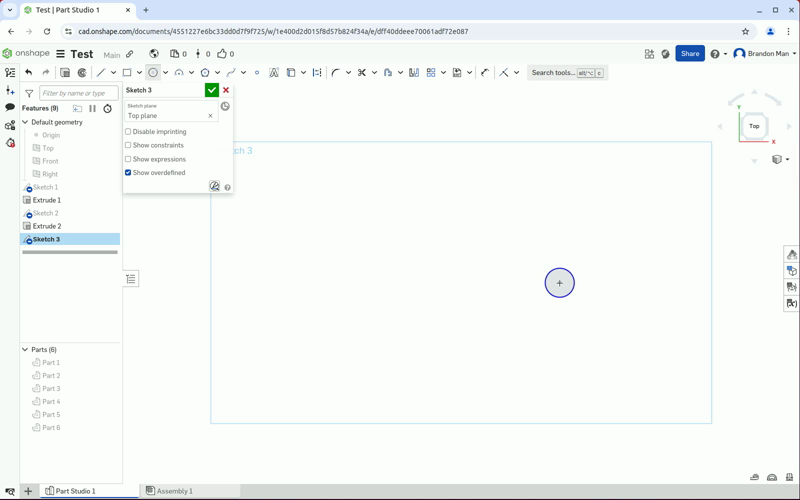
key_up(shift)
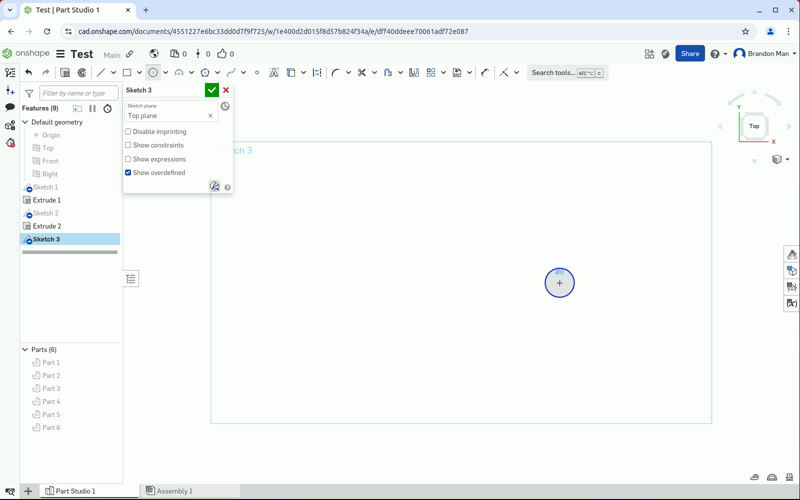
mouse_move(567, 282)
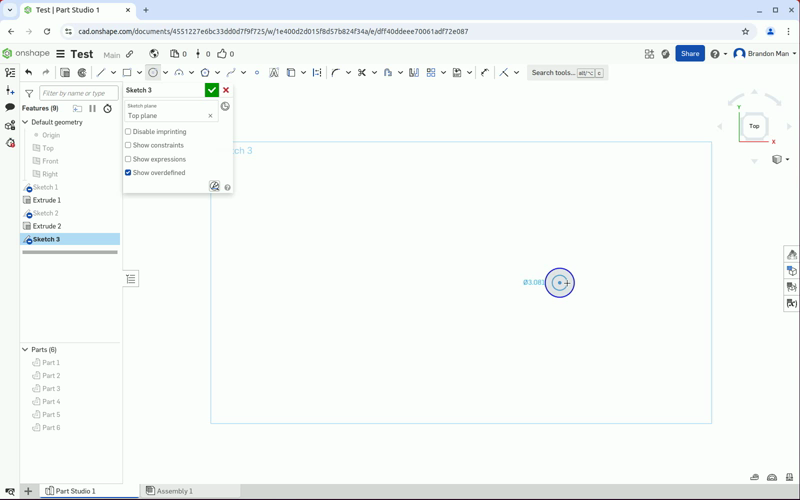
click(567, 282)
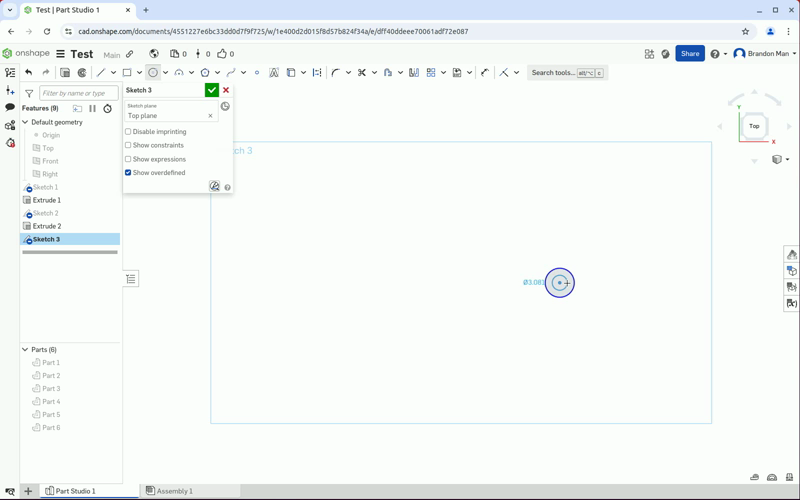
key(esc)
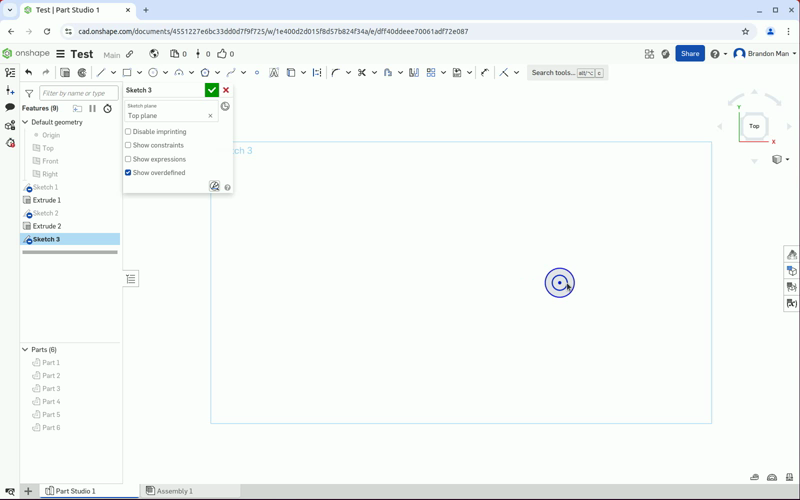
mouse_move(550, 278)
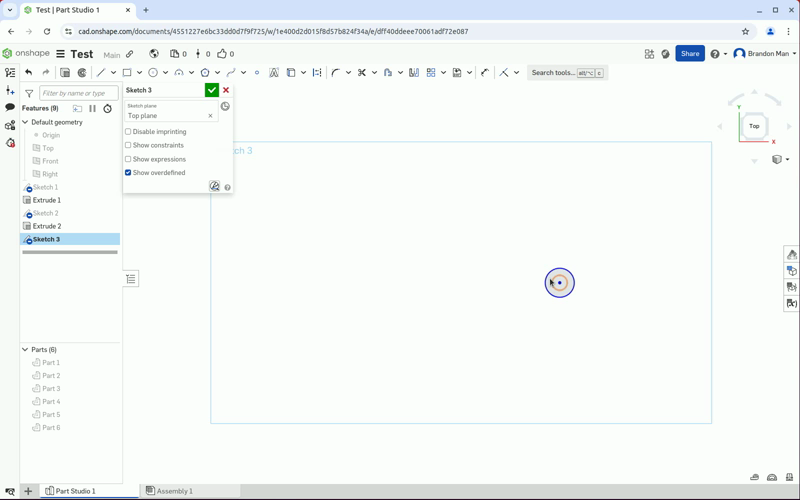
scroll(6)
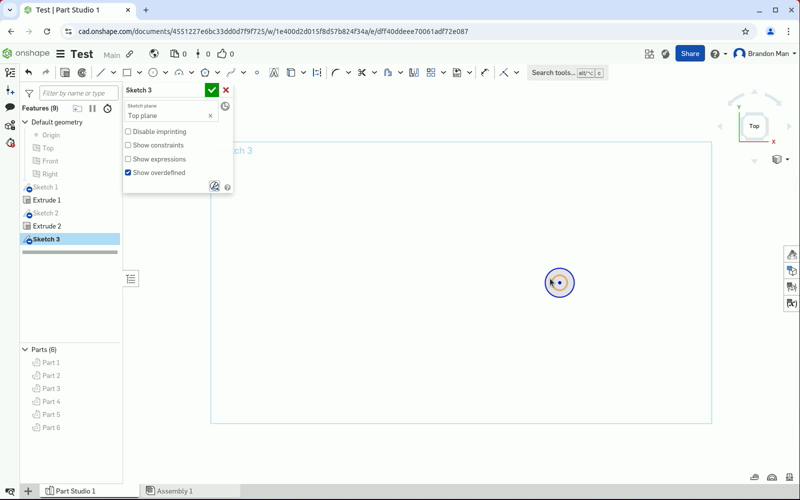
scroll(6)
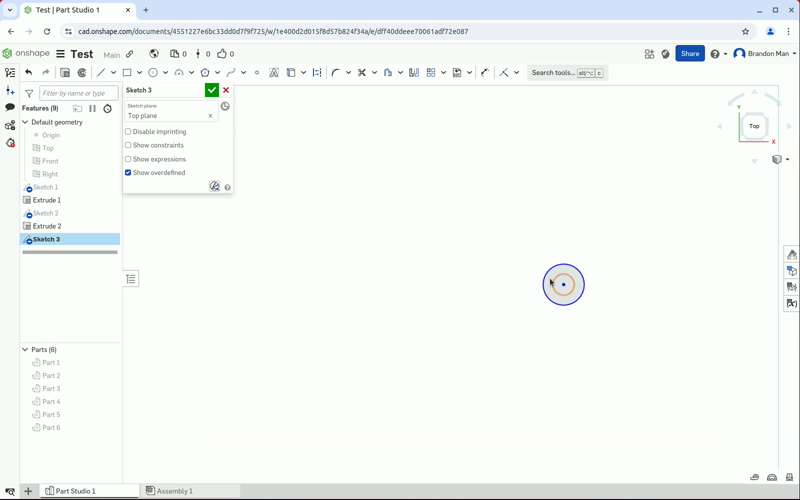
scroll(6)
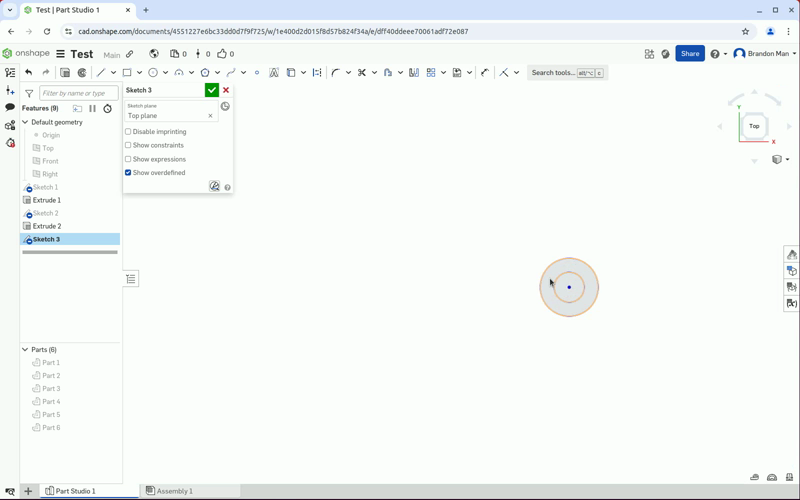
scroll(6)
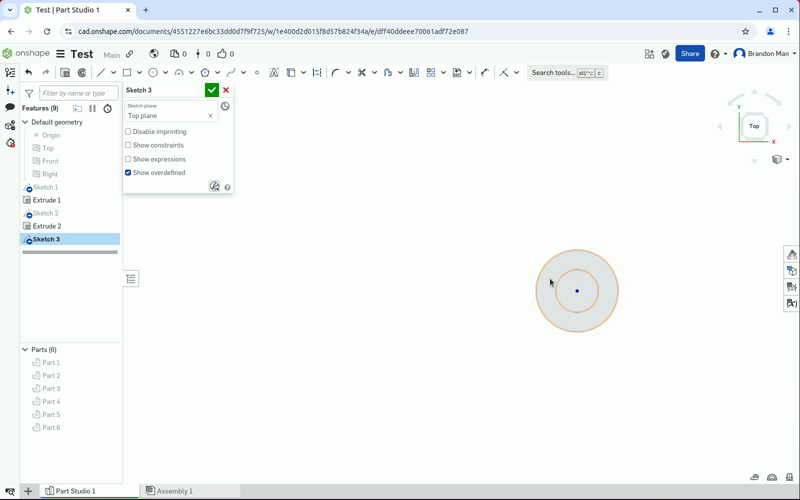
scroll(6)
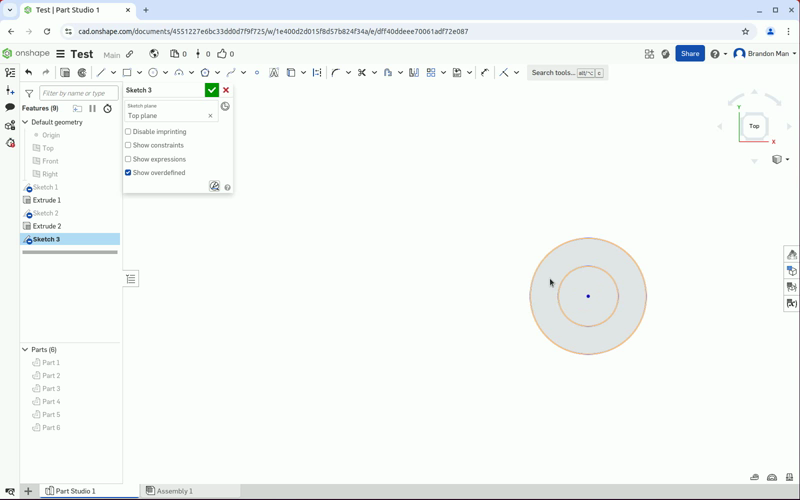
scroll(6)
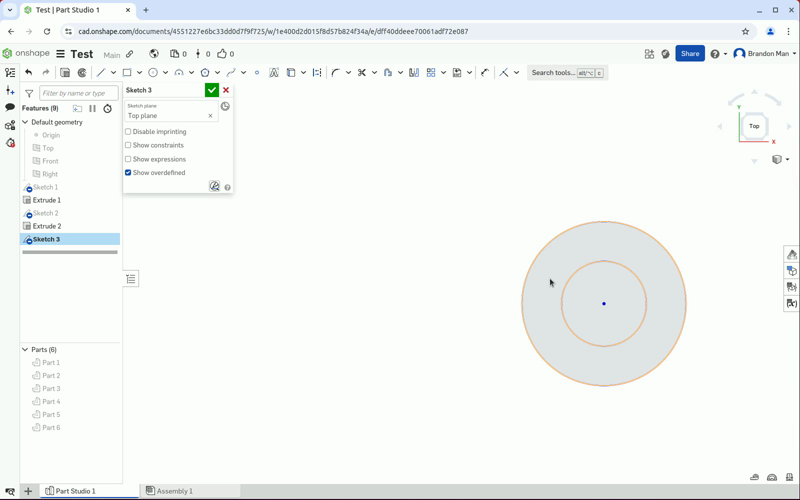
scroll(6)
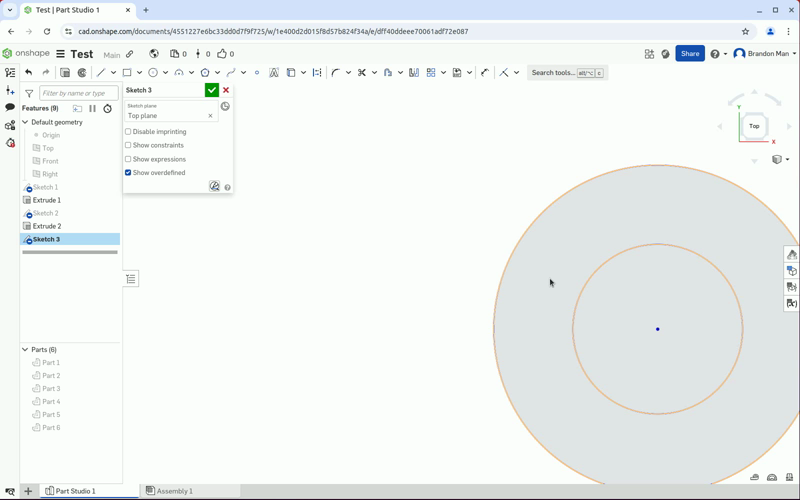
click(550, 278)
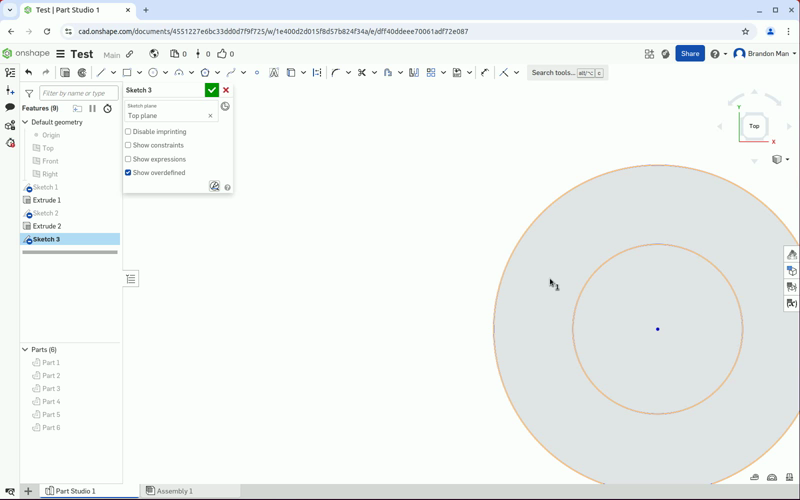
scroll(-6)
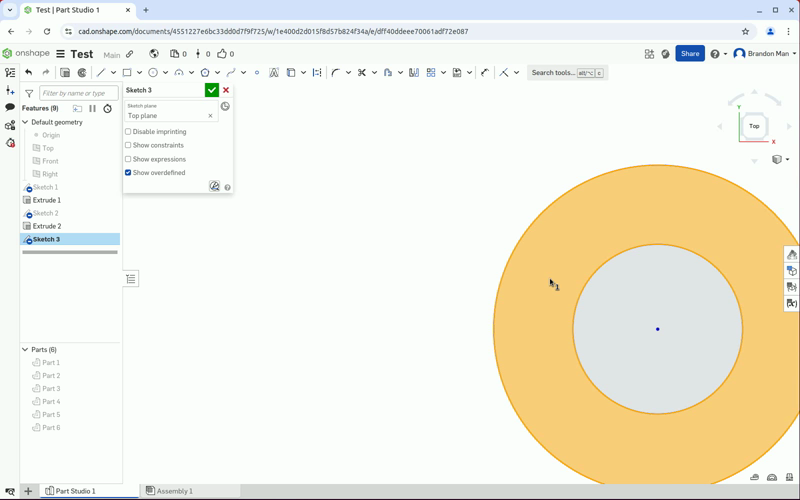
scroll(-6)
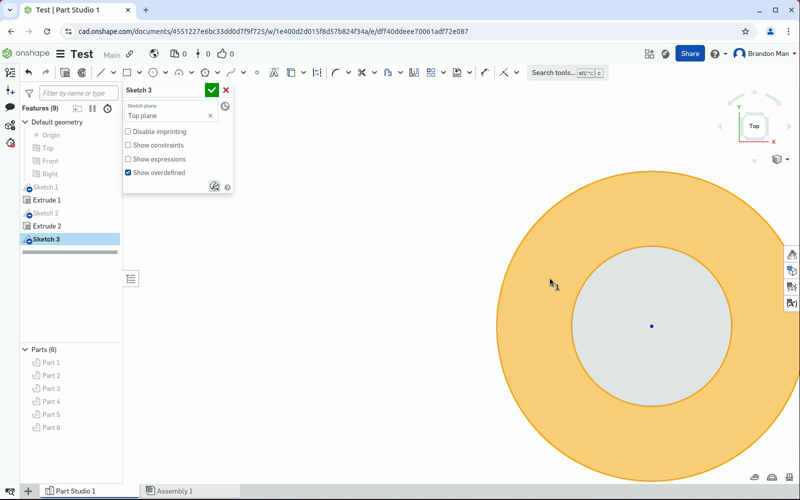
scroll(-6)
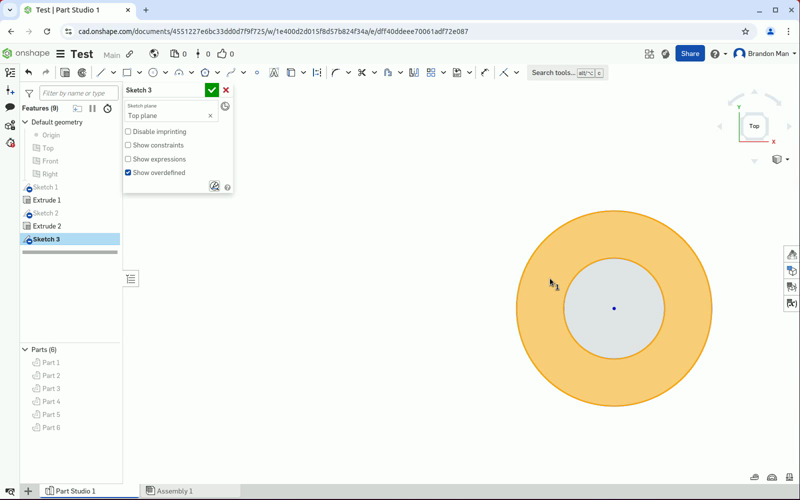
scroll(-6)
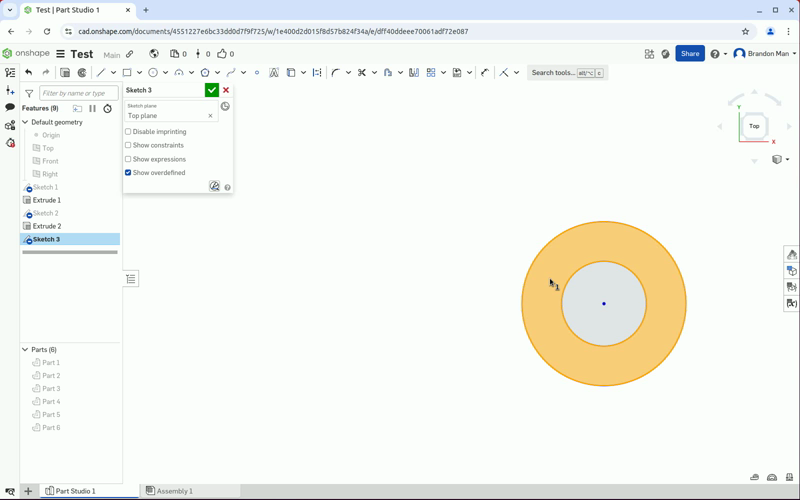
scroll(-6)
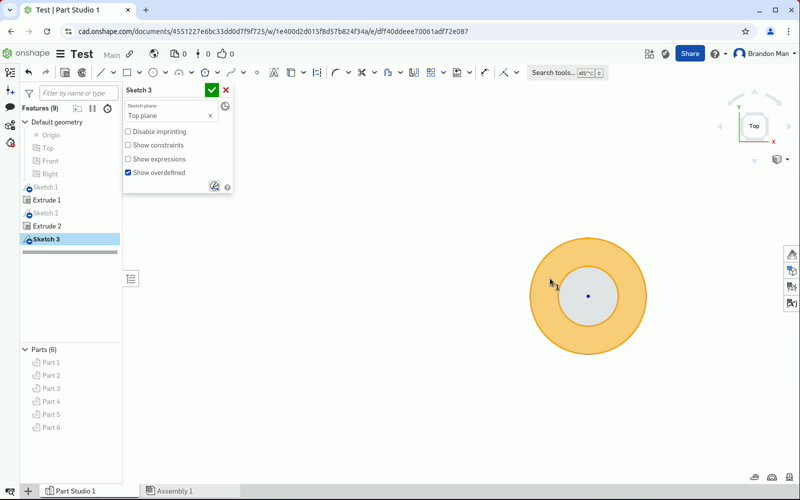
scroll(-6)
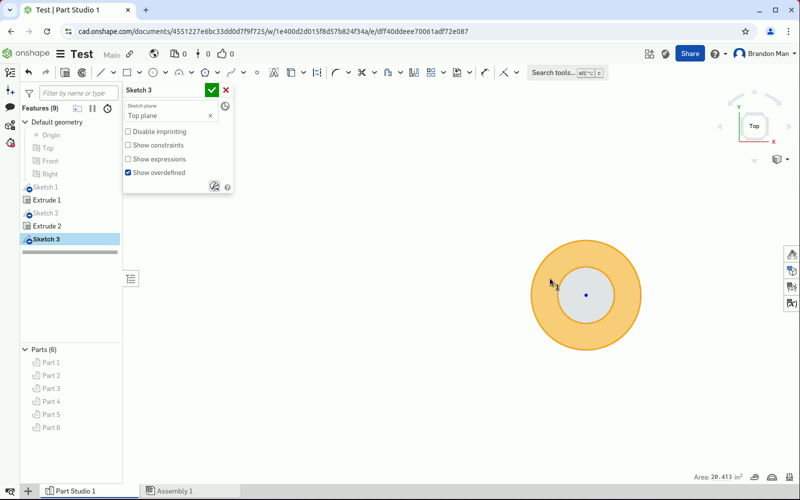
scroll(-6)
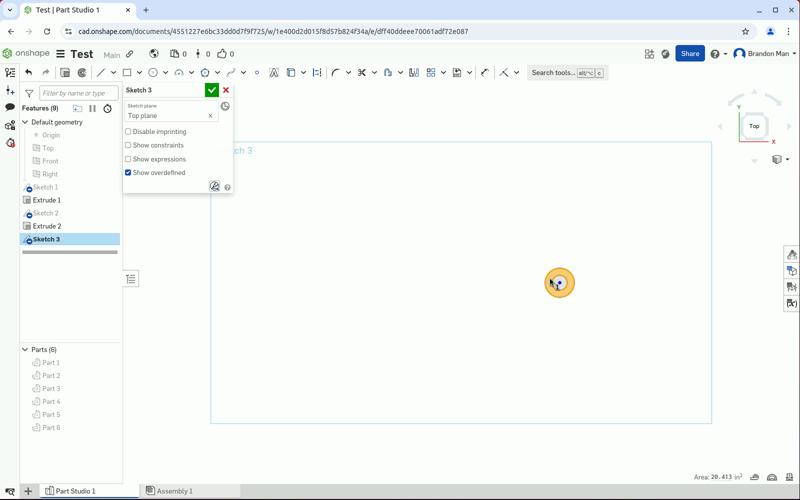
mouse_move(73, 352)
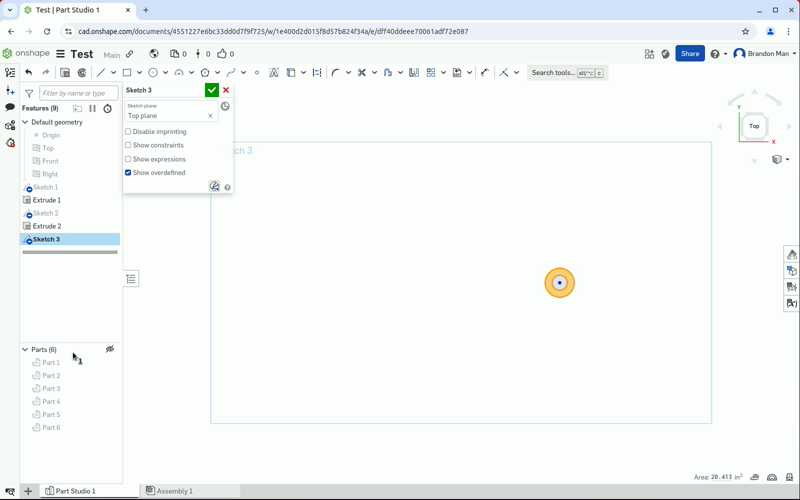
key(shift+y)
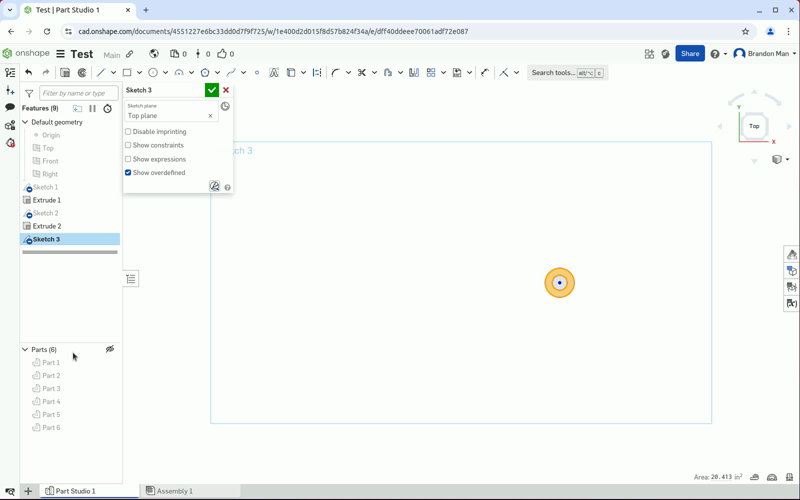
key(shift+e)
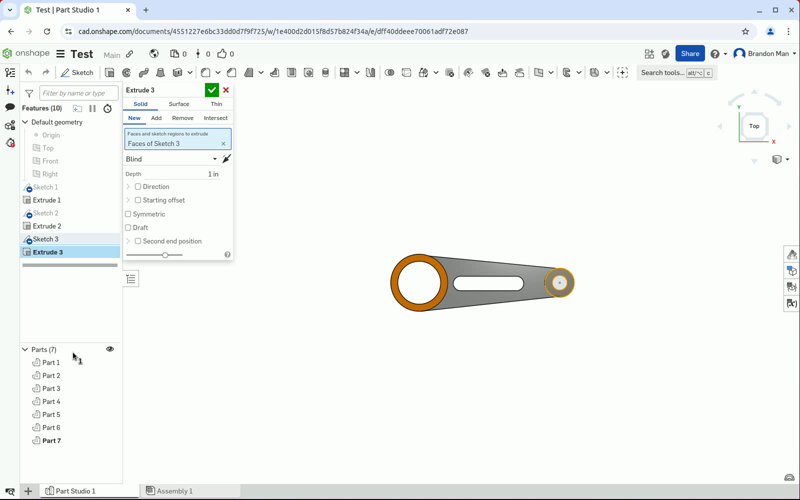
mouse_move(143, 106)
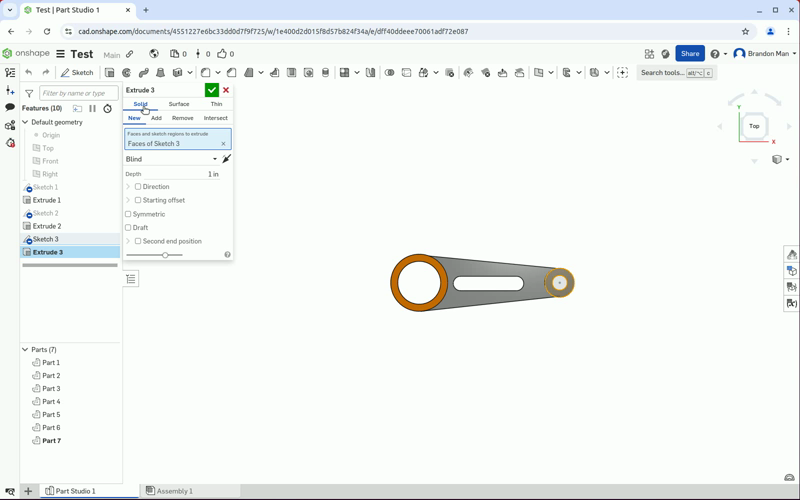
click(143, 106)
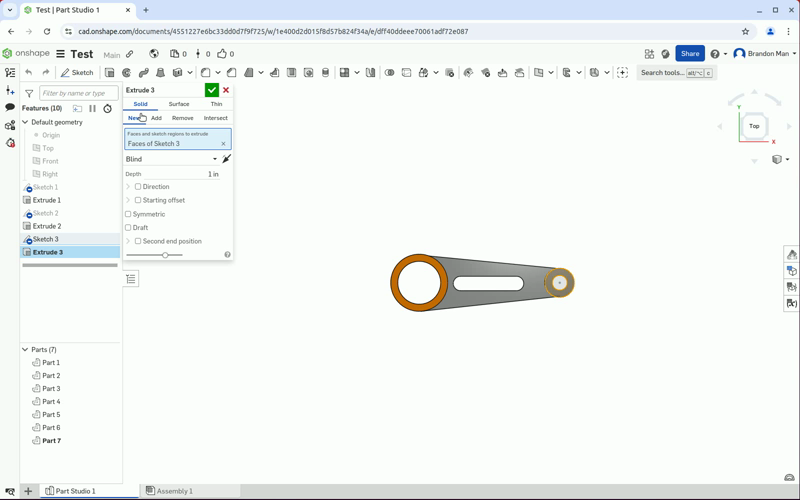
mouse_move(137, 120)
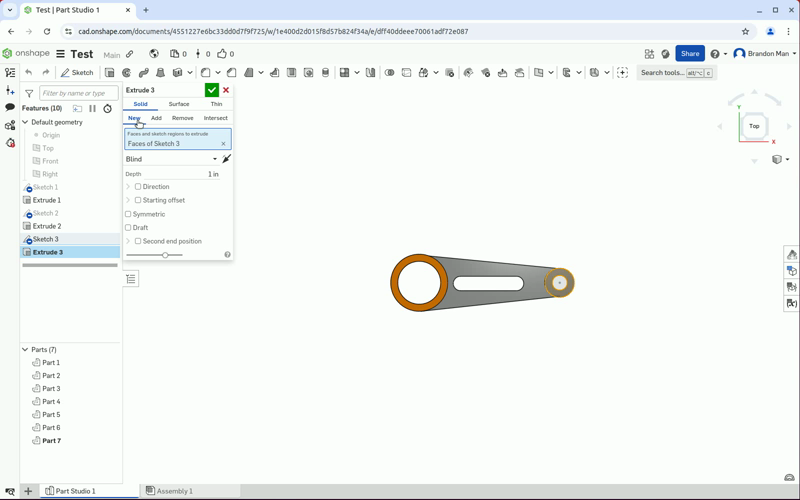
click(137, 120)
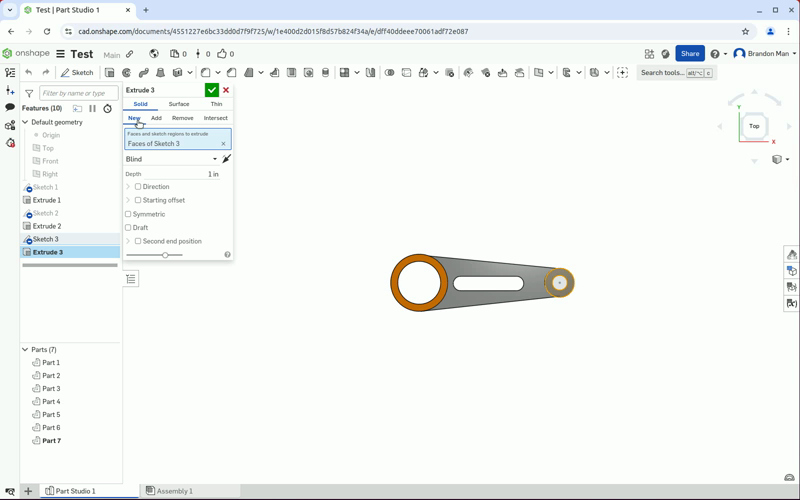
key(tab, 4)
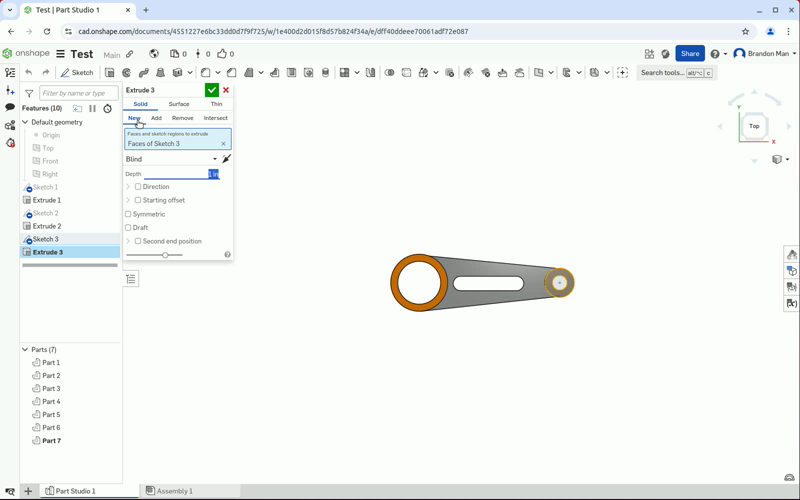
text(7.221)
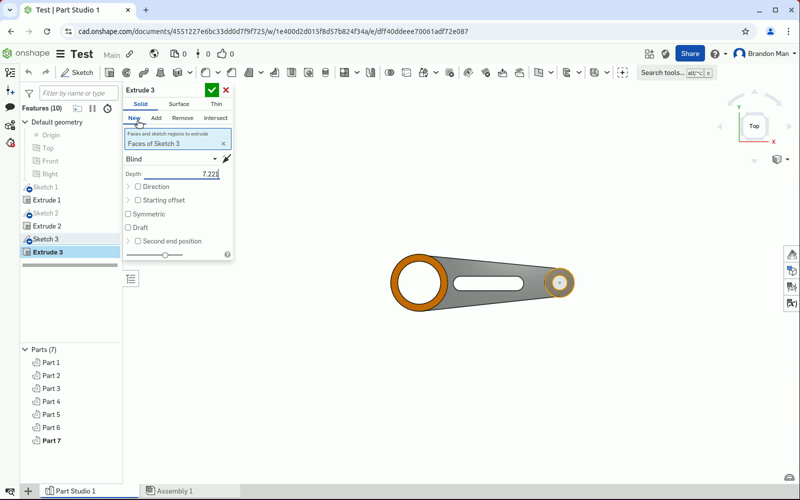
key(enter)
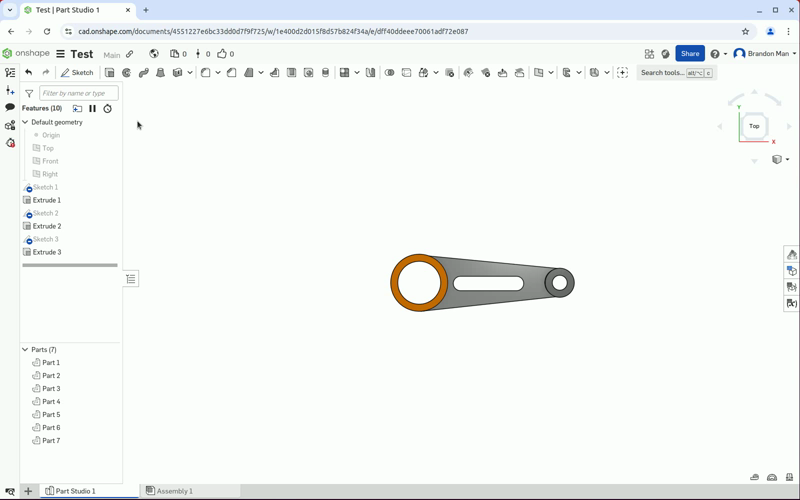
key(shift+h)
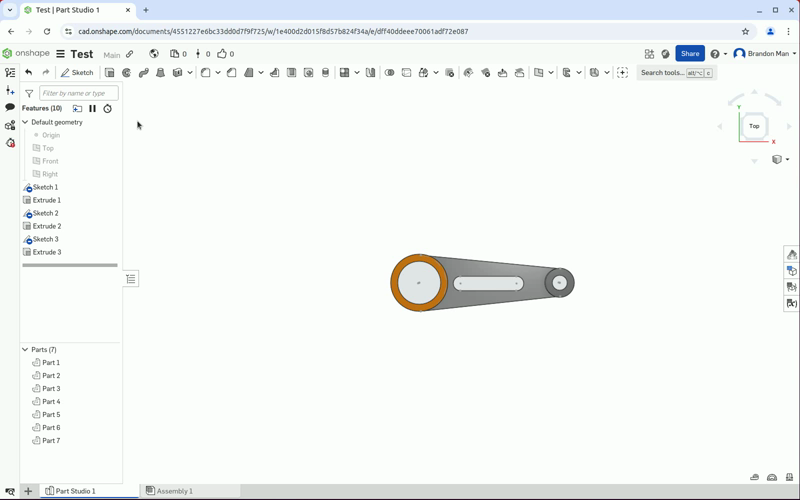
key(shift+h)
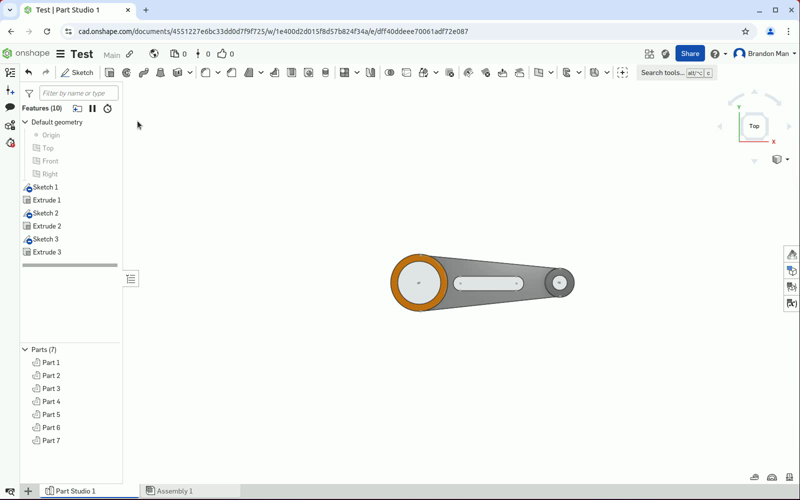
key(shift+7)
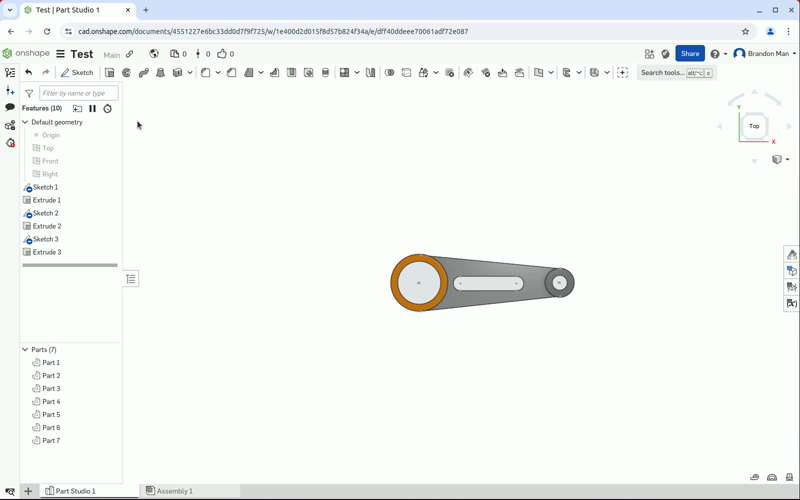
key(up, 3)
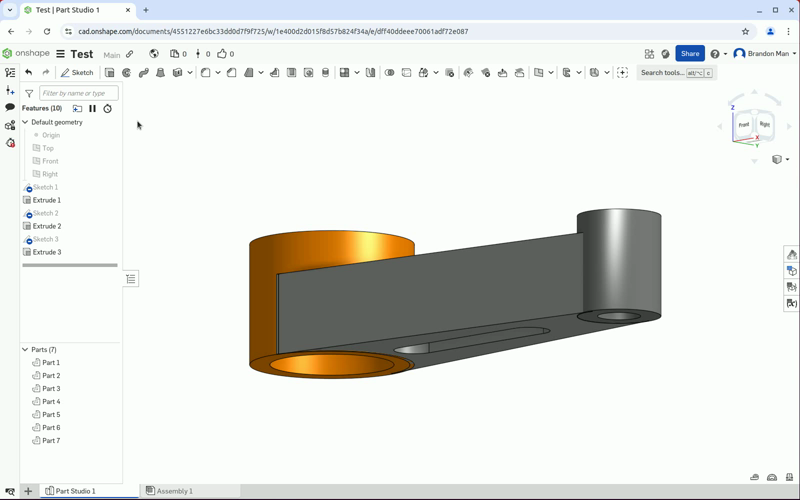
key(left, 3)
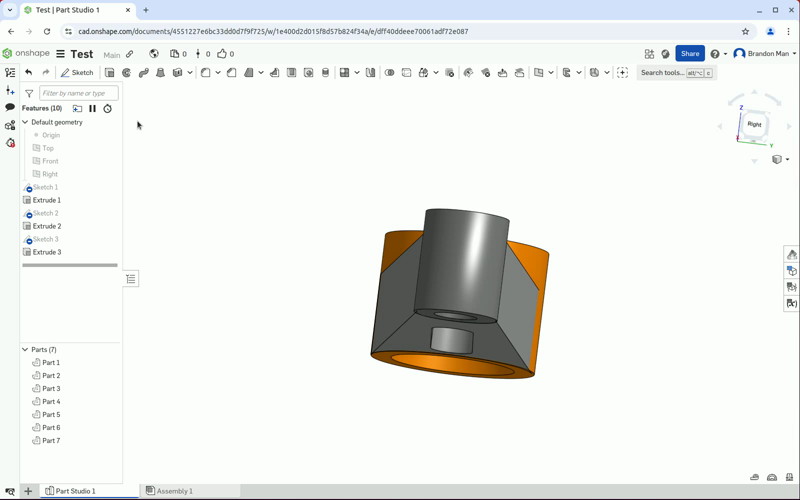
key(right, 3)
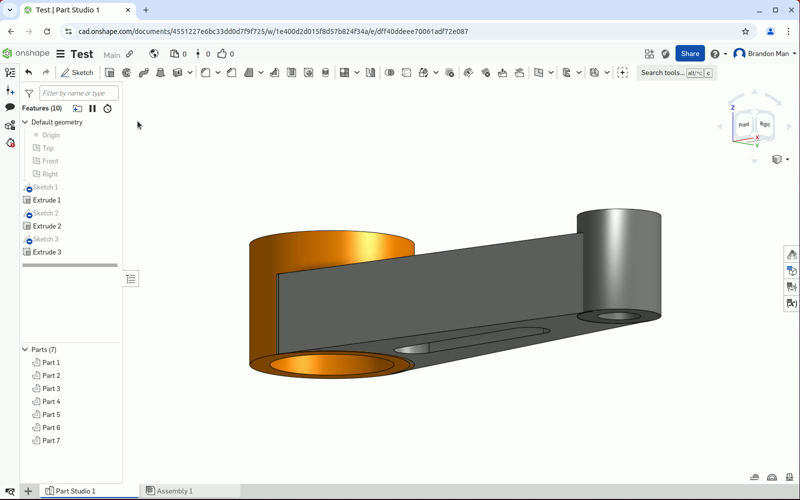
key(down, 3)
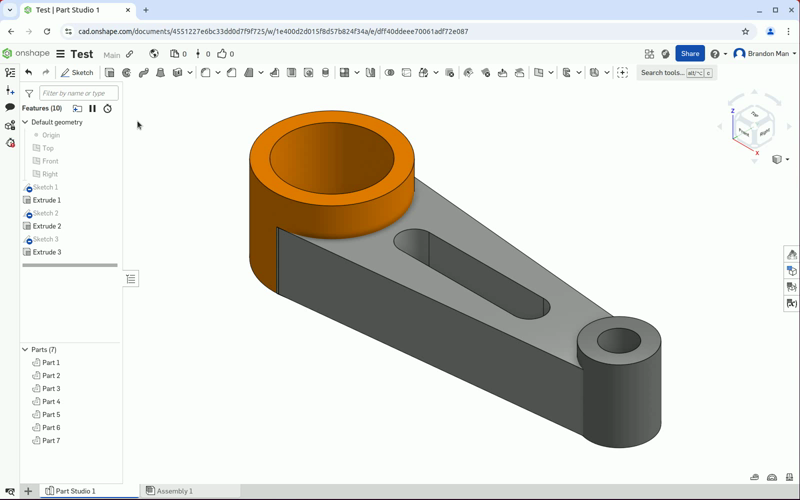
mouse_move(73, 189)
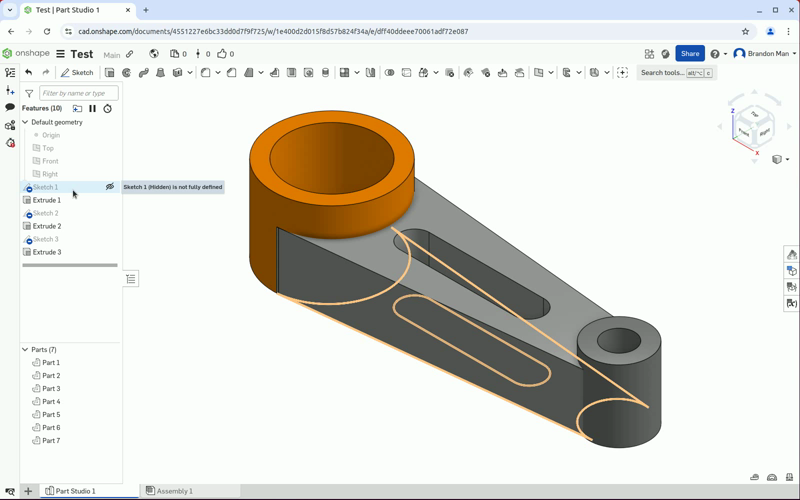
click(73, 189)